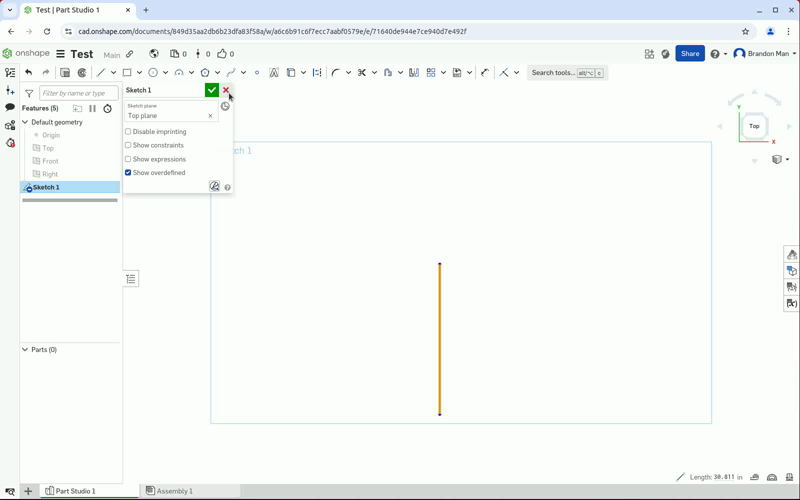
key(shift+h)
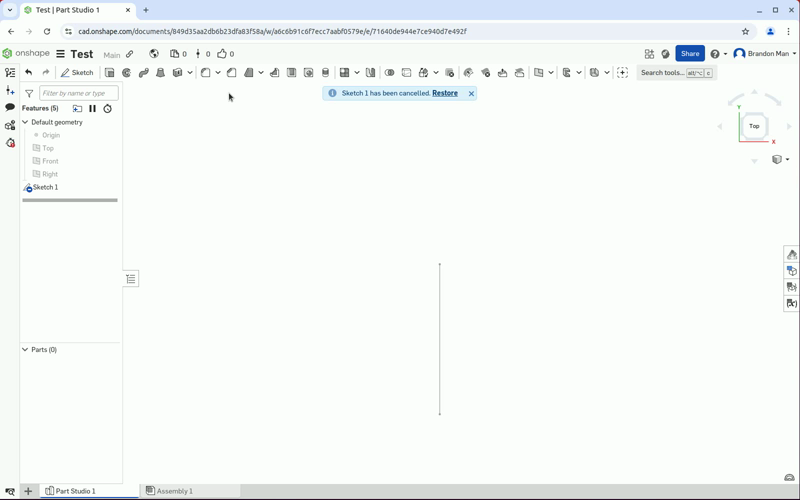
mouse_move(73, 352)
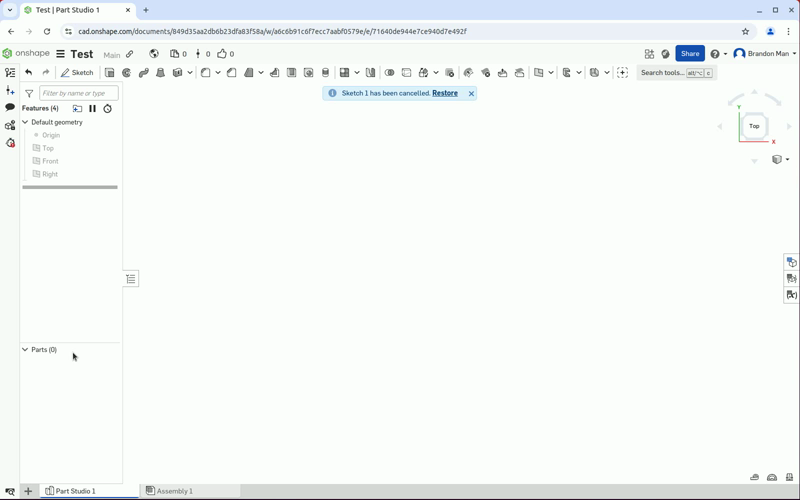
key(y)
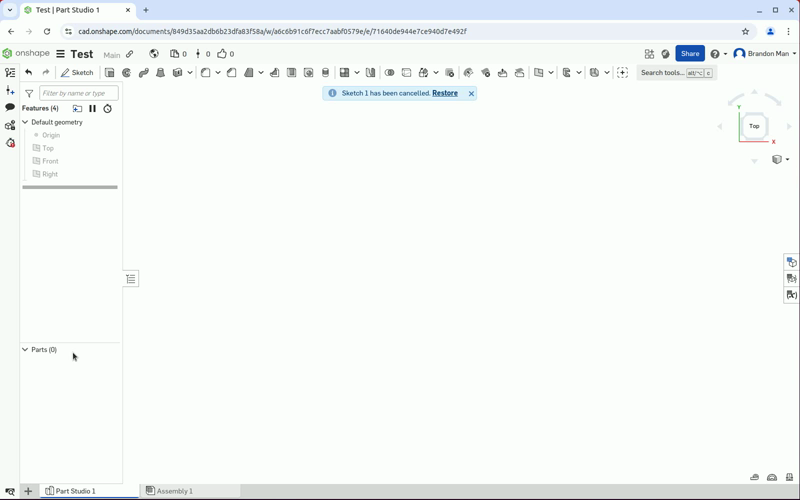
key(shift+p)
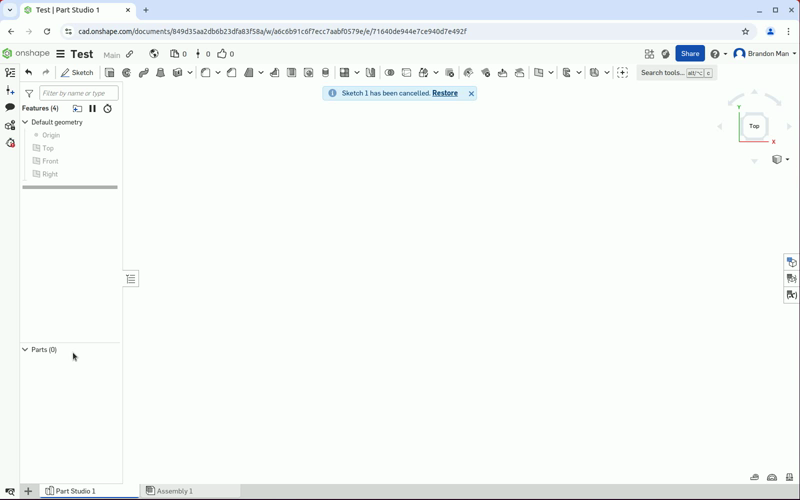
key(space)
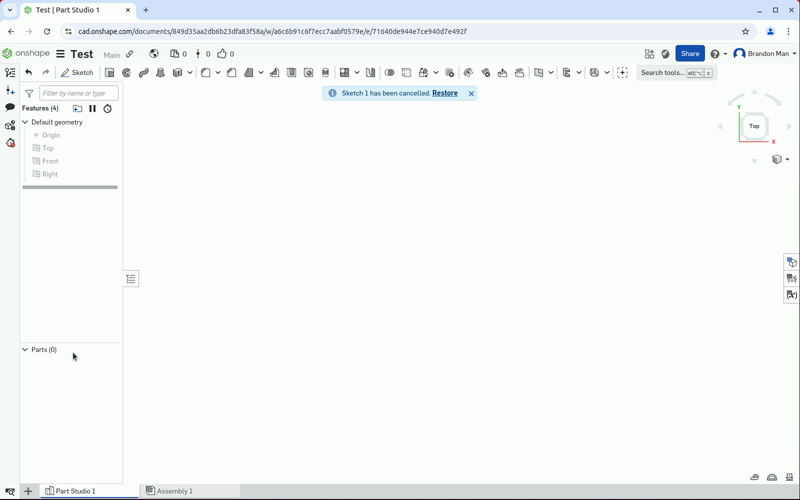
key_down(shift)
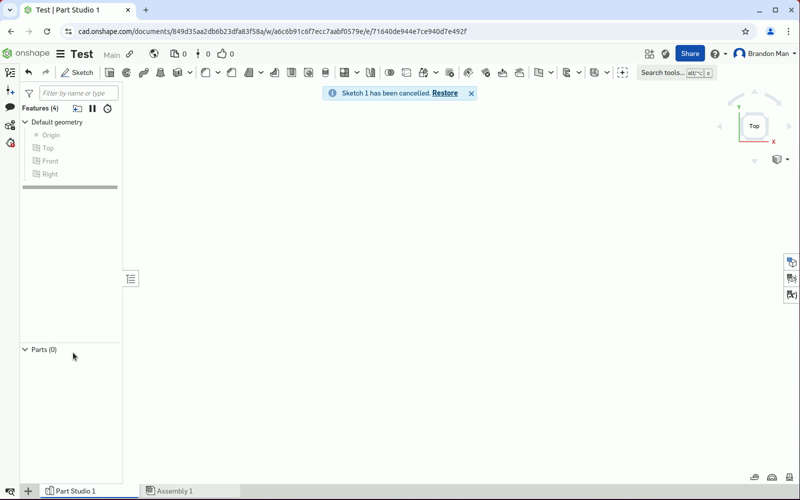
key(up)
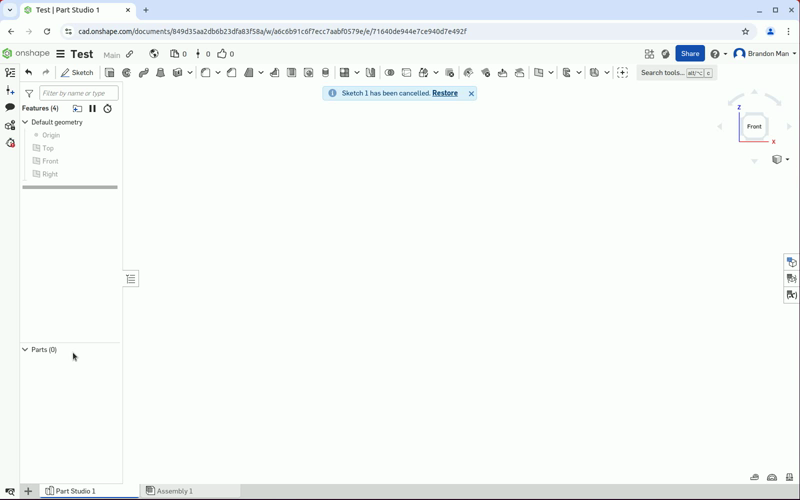
key_up(shift)
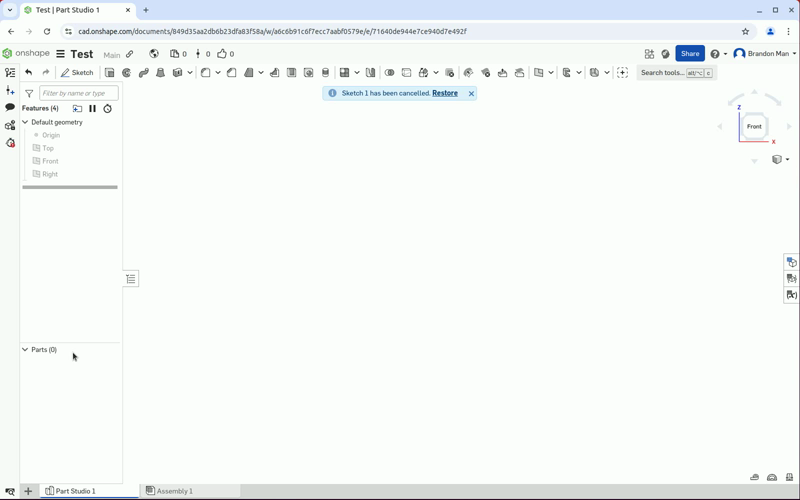
mouse_move(73, 352)
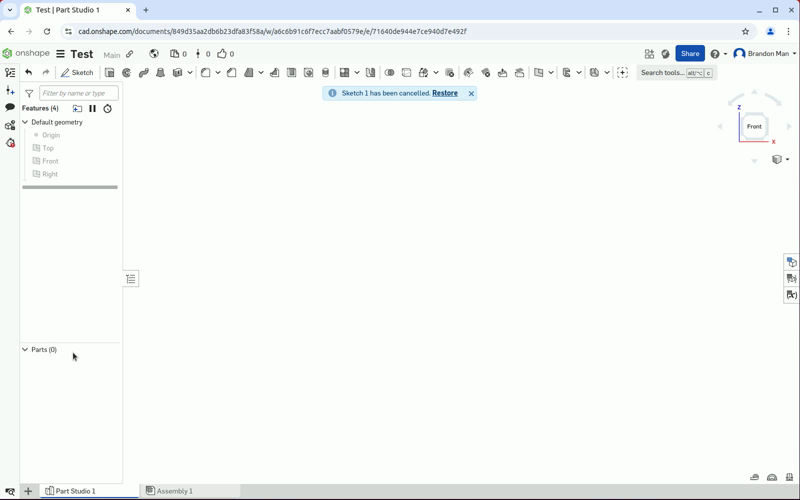
key(shift+y)
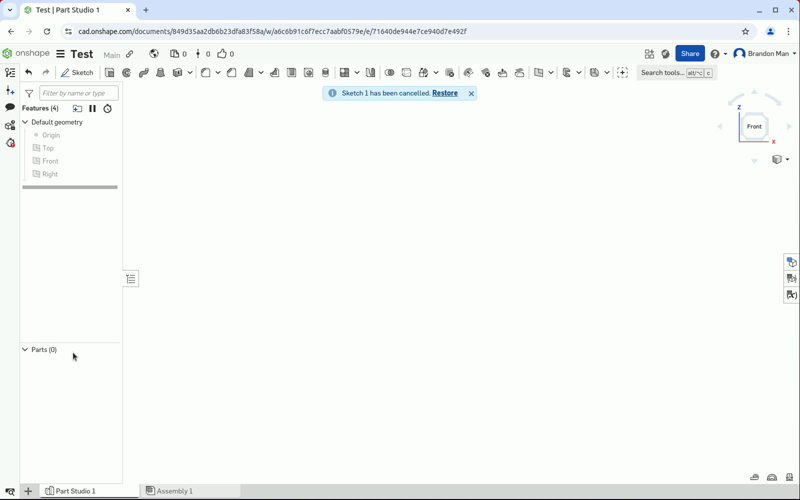
key(shift+s)
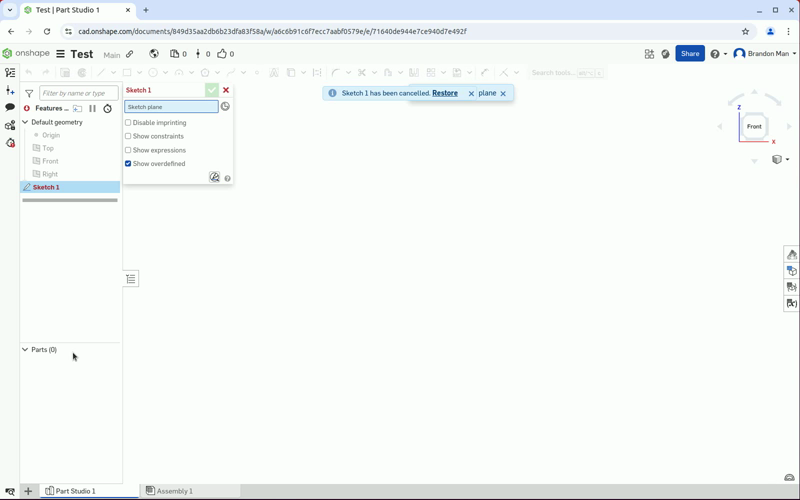
mouse_move(73, 163)
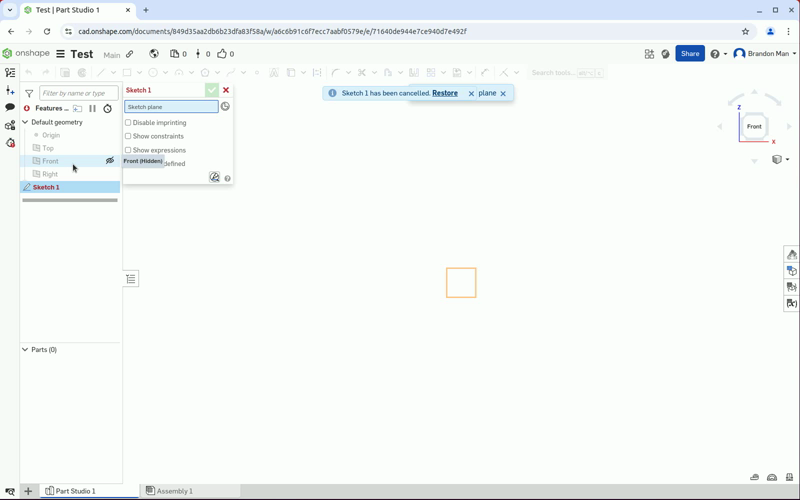
click(73, 163)
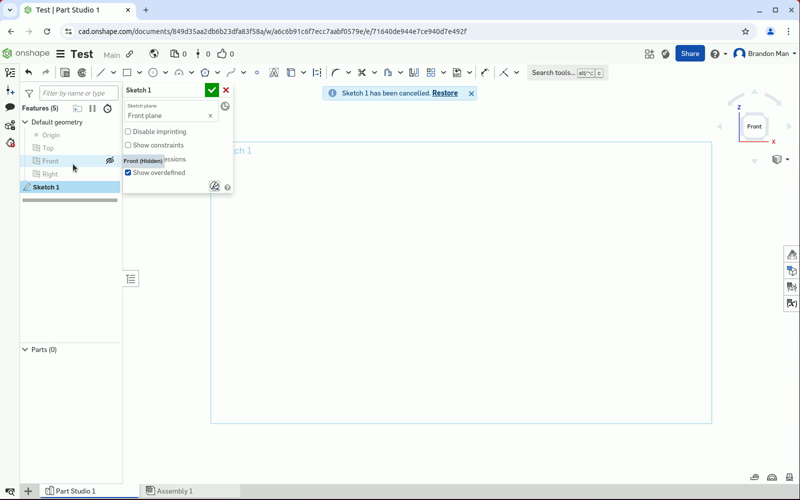
mouse_move(73, 352)
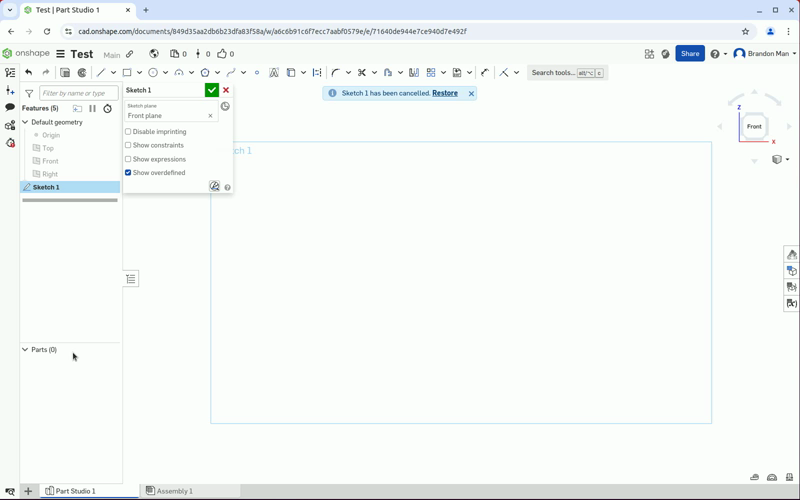
key(y)
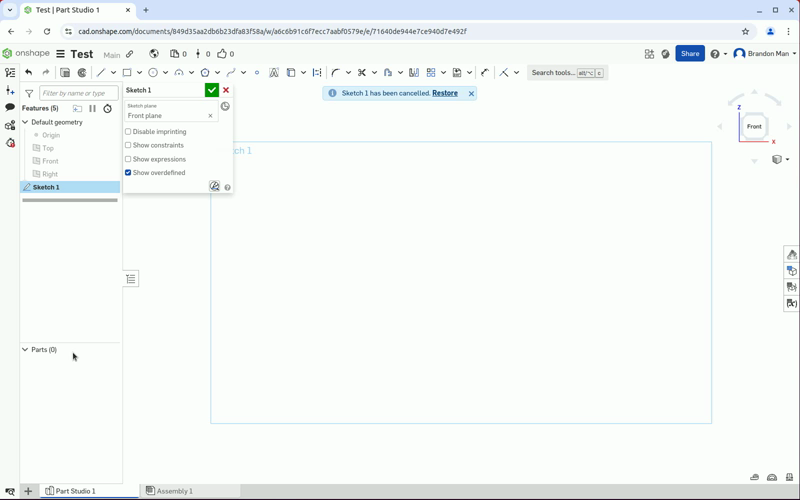
key(l)
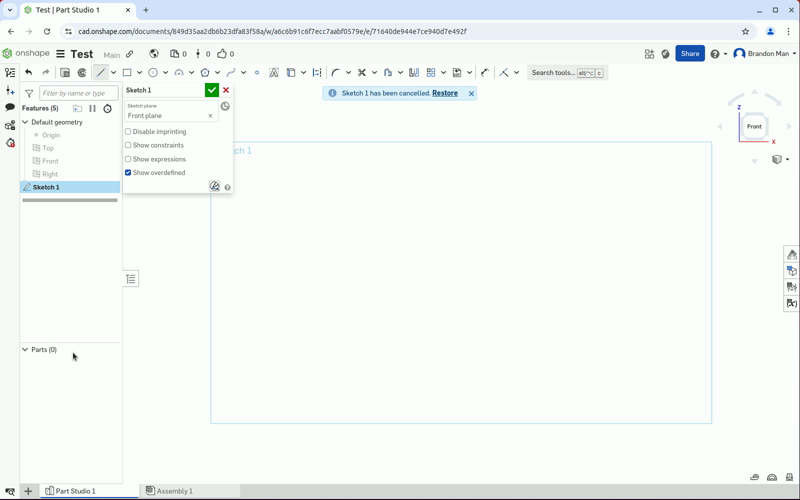
key_down(shift)
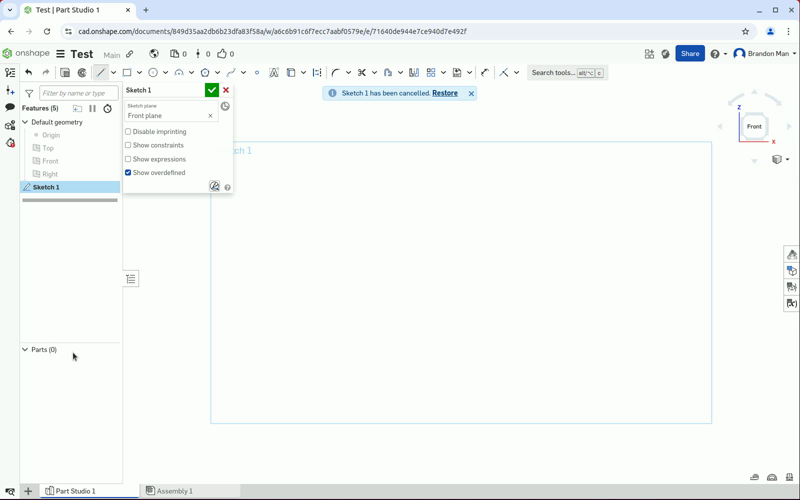
mouse_move(376, 395)
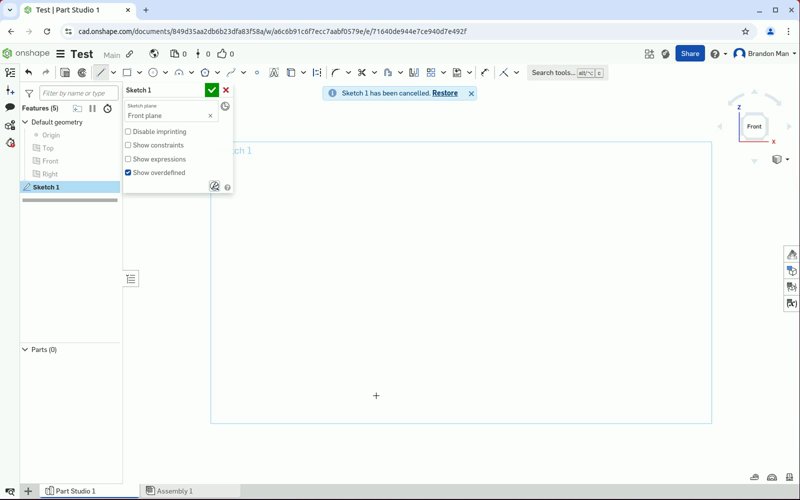
click(376, 395)
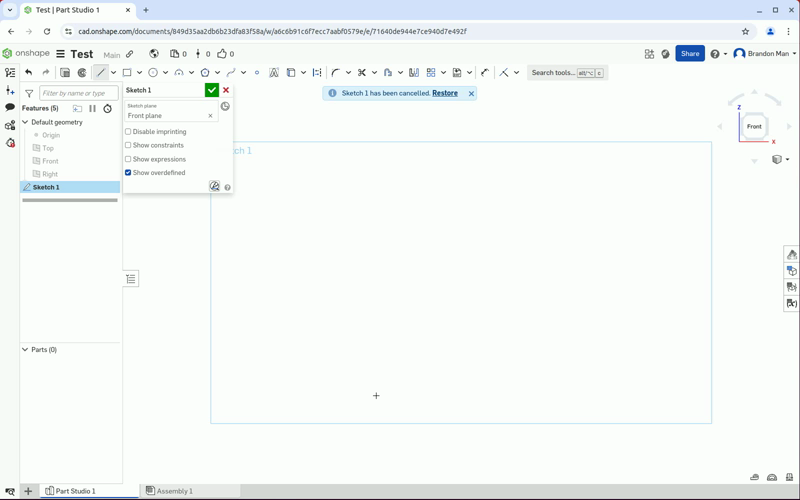
key_up(shift)
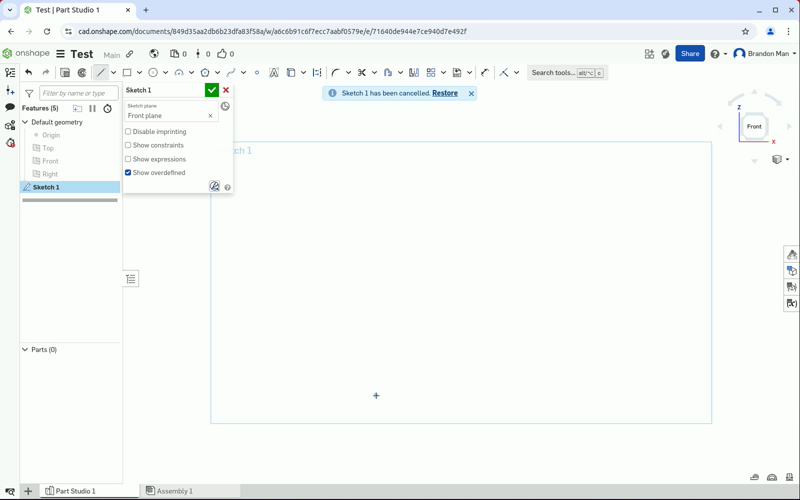
key_down(shift)
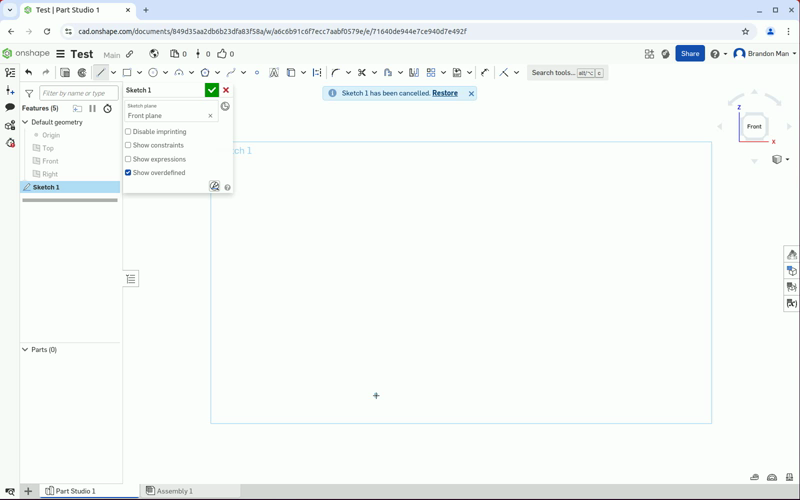
mouse_move(516, 395)
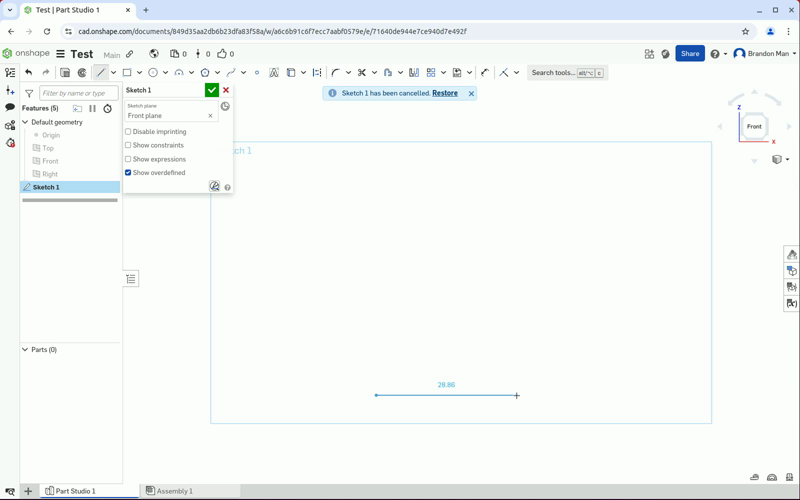
click(516, 395)
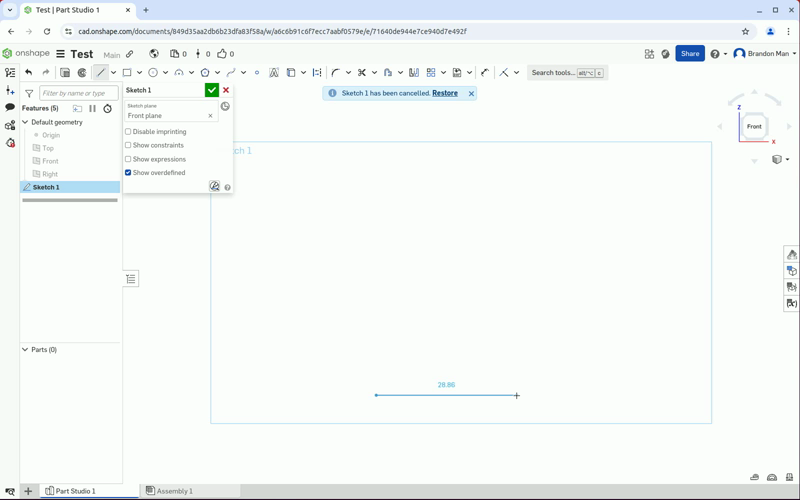
key_up(shift)
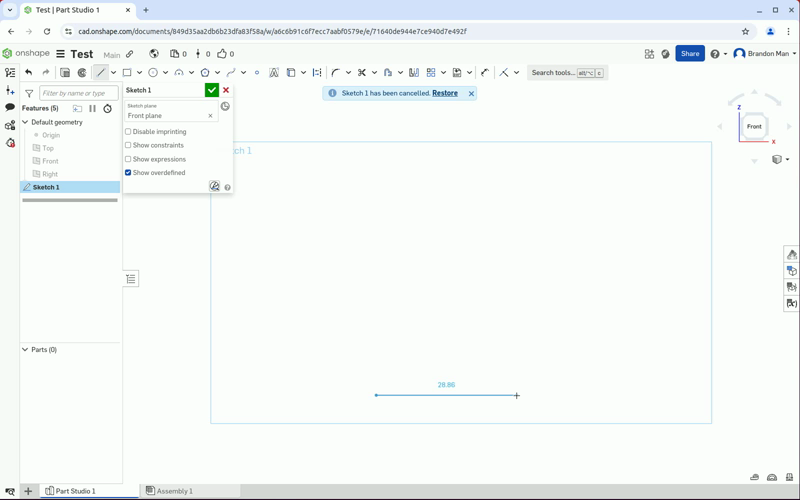
key_down(shift)
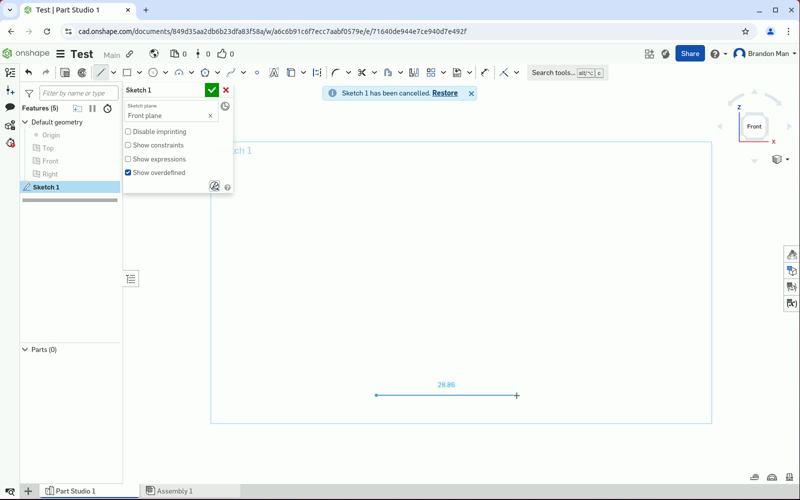
mouse_move(546, 395)
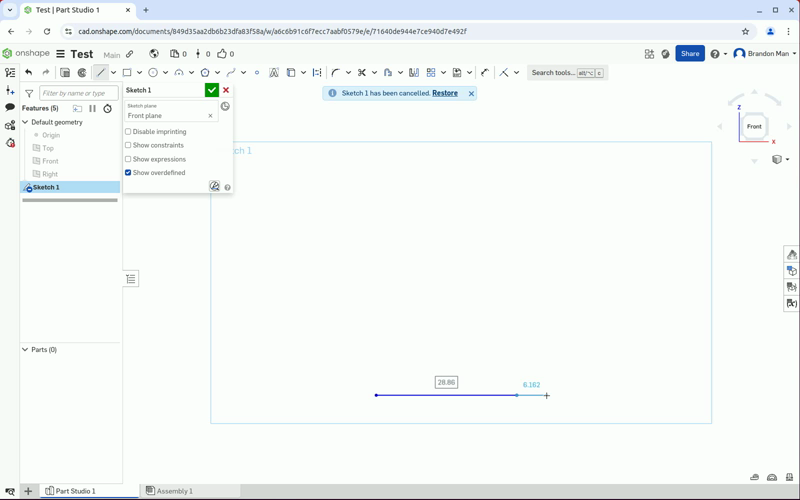
mouse_move(516, 367)
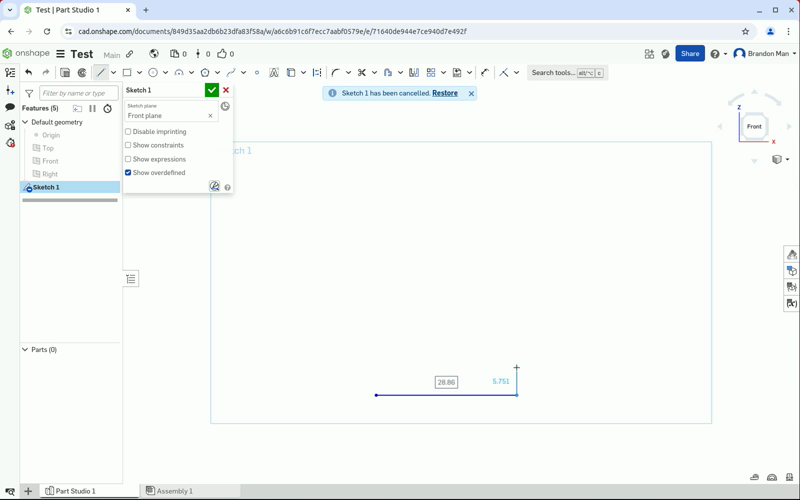
click(516, 367)
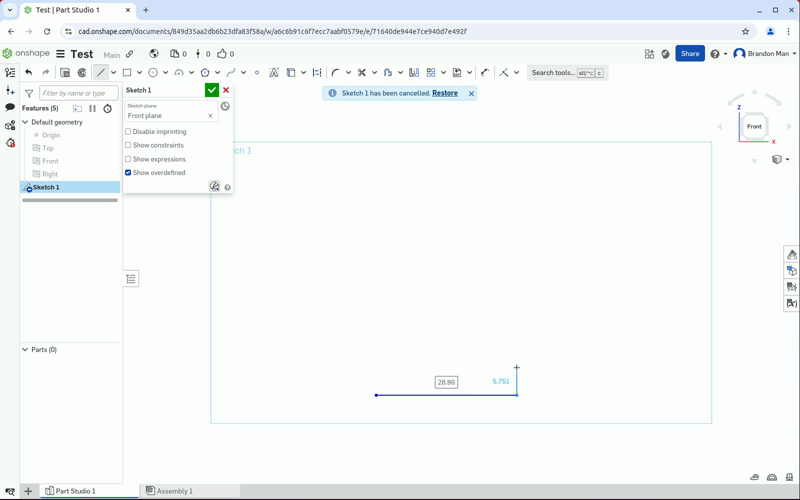
key_up(shift)
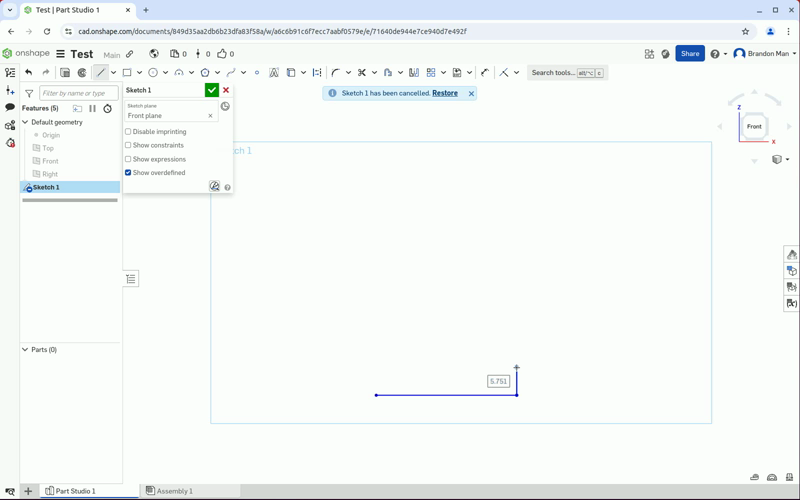
key_down(shift)
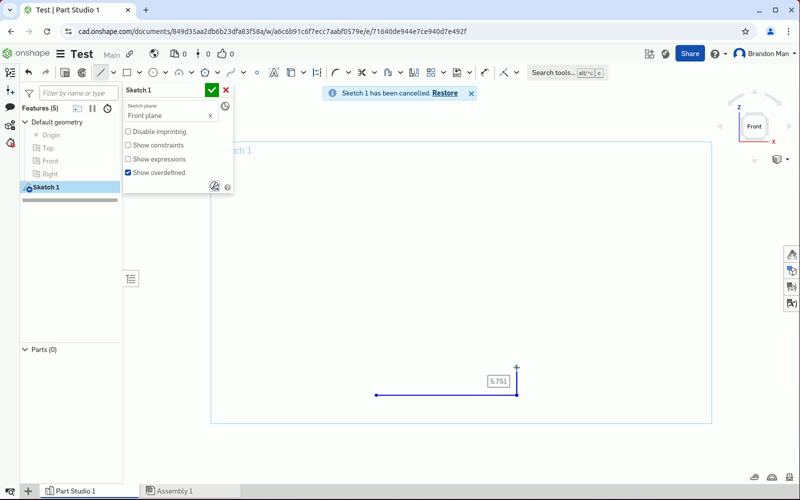
mouse_move(546, 367)
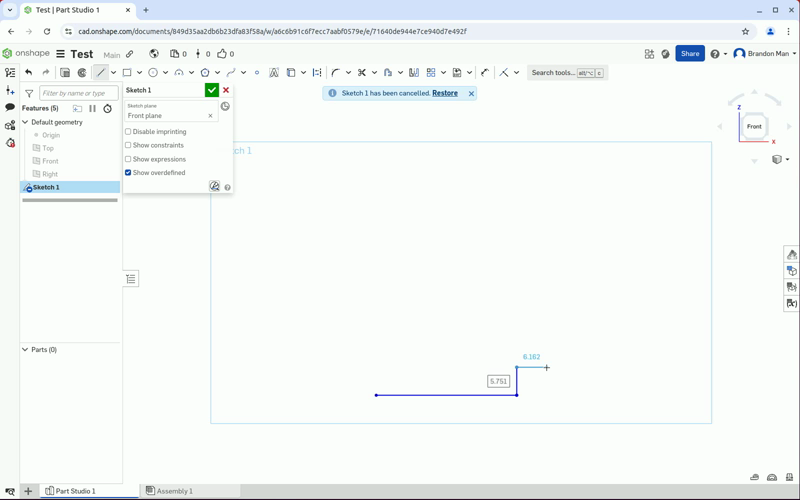
mouse_move(467, 367)
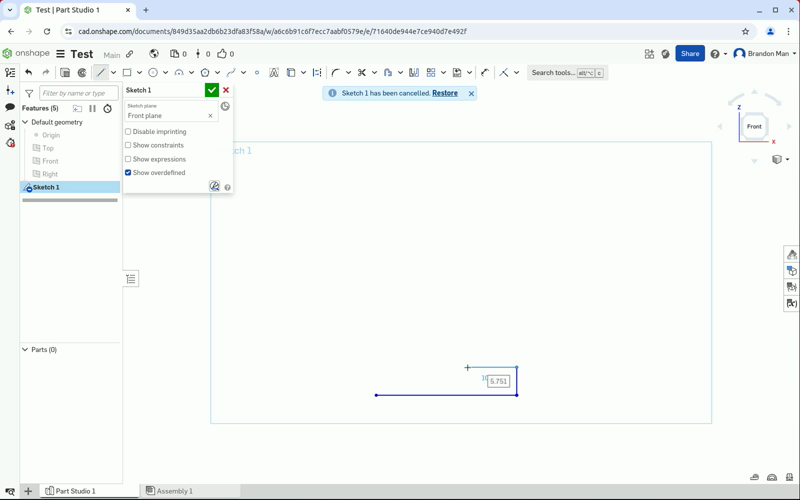
click(467, 367)
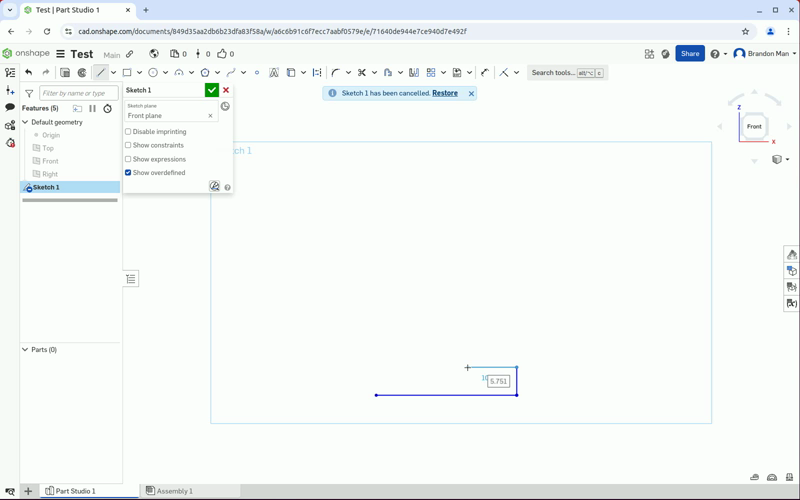
key_up(shift)
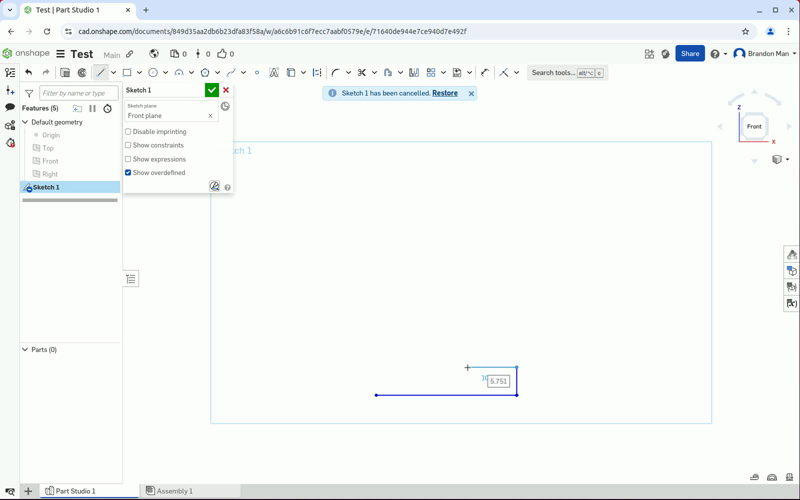
key_down(shift)
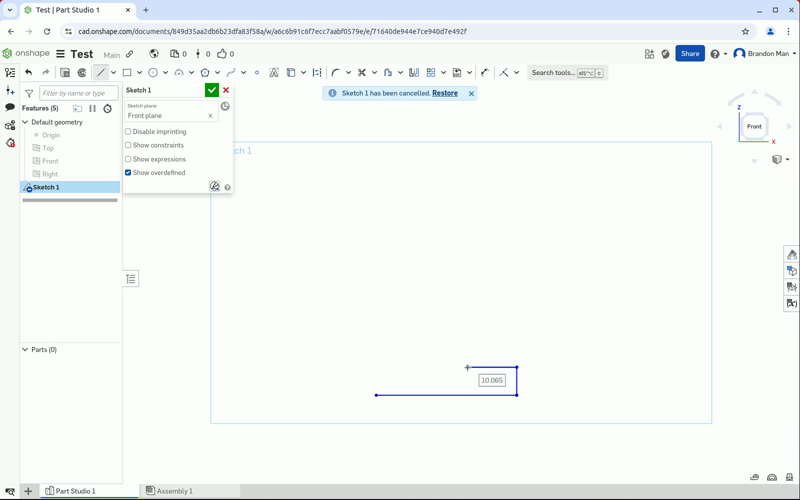
mouse_move(498, 367)
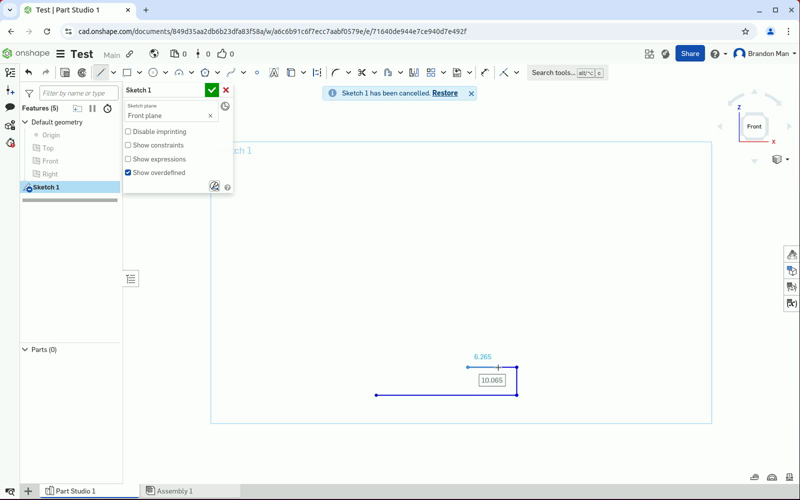
mouse_move(453, 367)
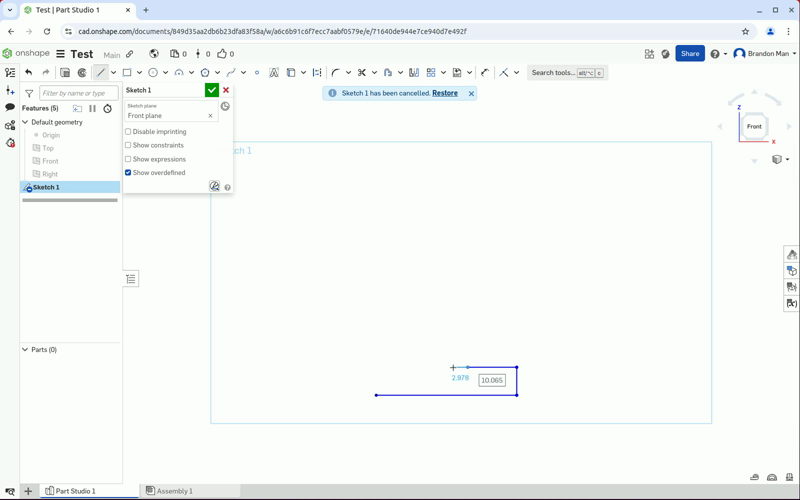
click(453, 367)
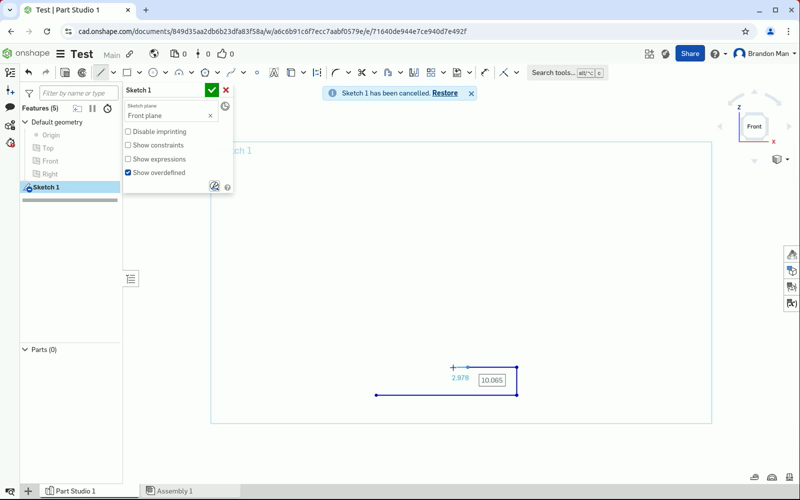
key_up(shift)
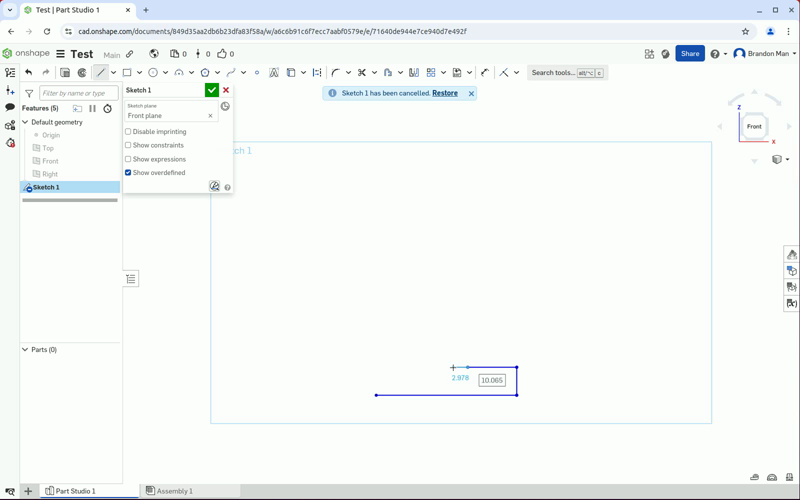
key_down(shift)
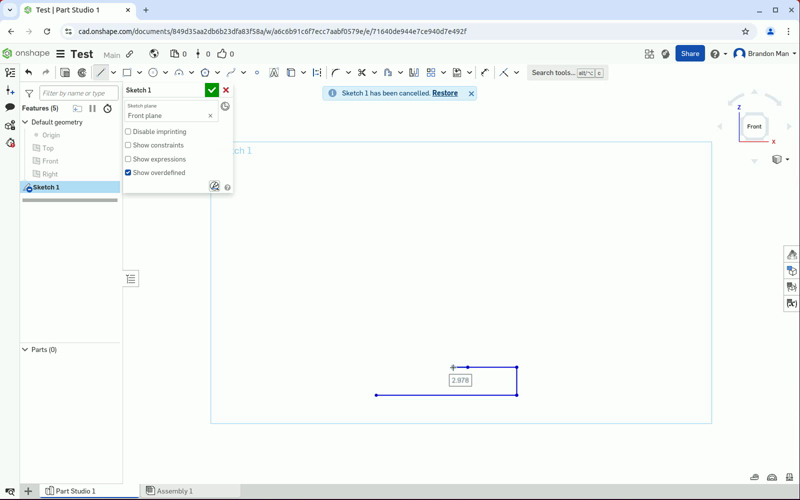
mouse_move(376, 367)
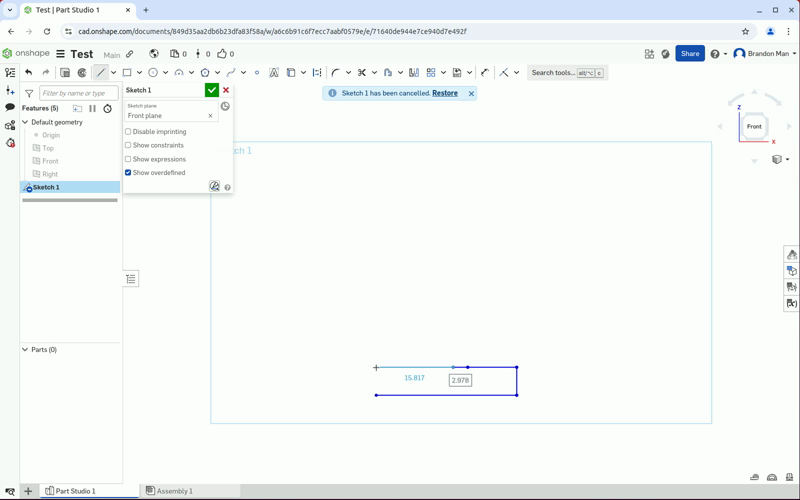
click(376, 367)
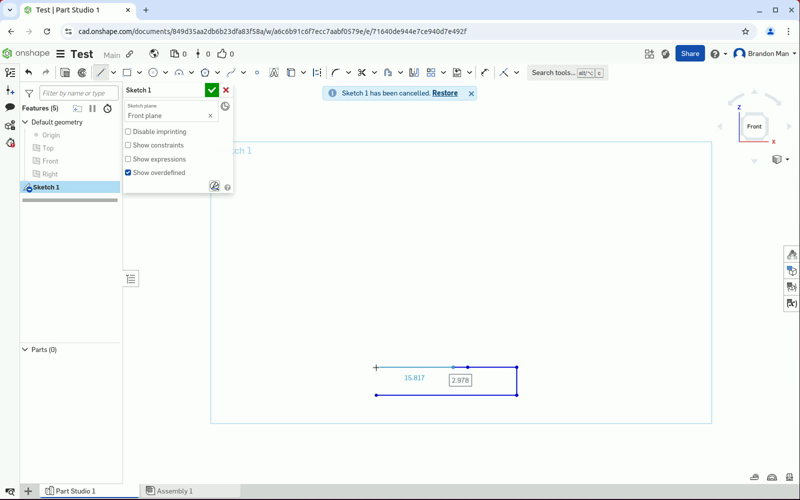
key_up(shift)
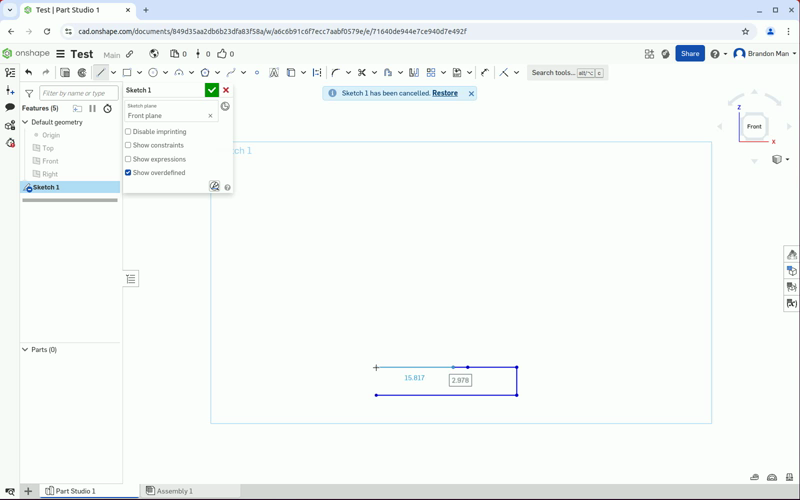
mouse_move(406, 367)
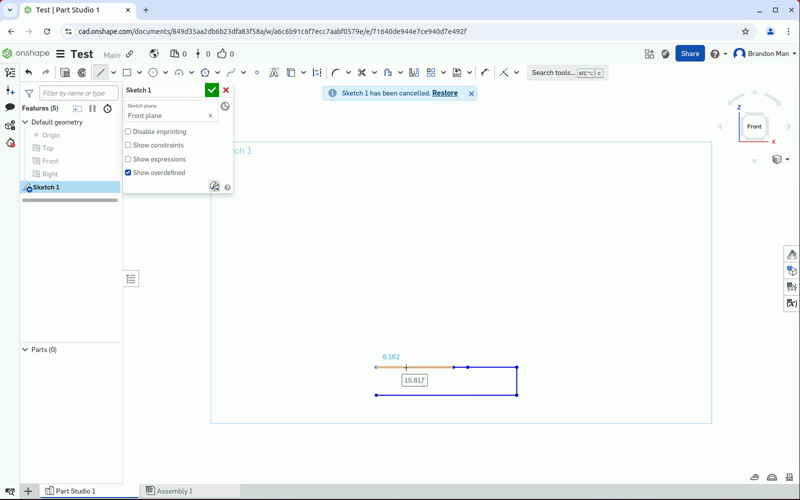
key_down(shift)
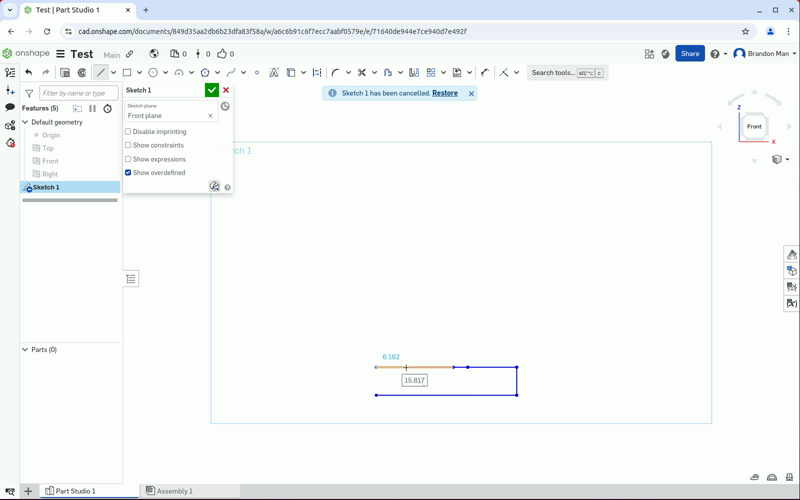
mouse_move(376, 395)
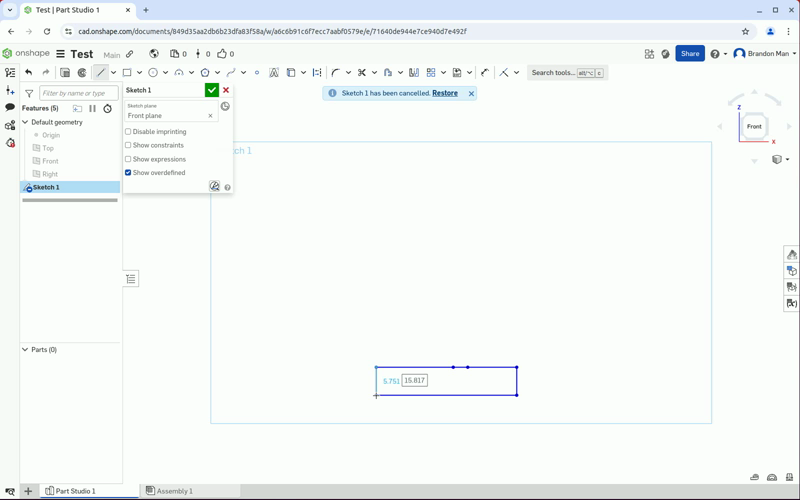
key_up(shift)
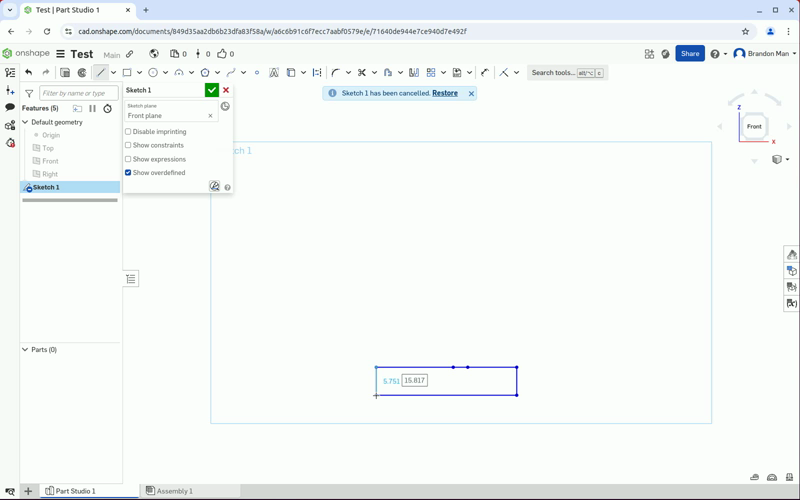
click(376, 395)
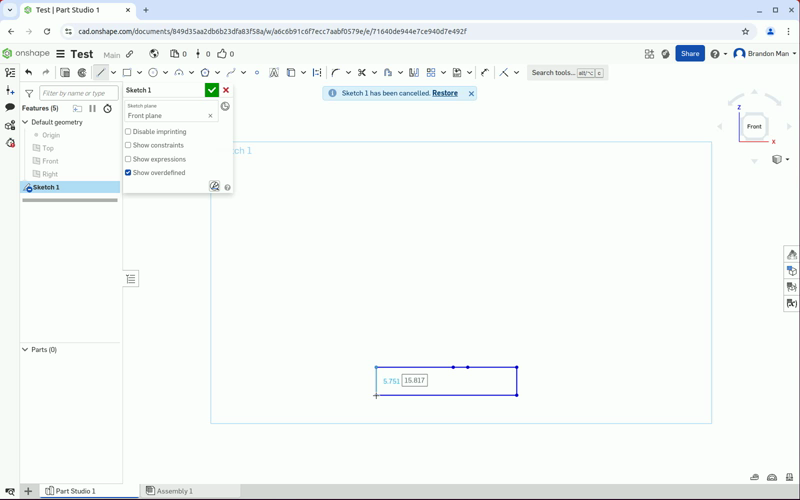
key(esc)
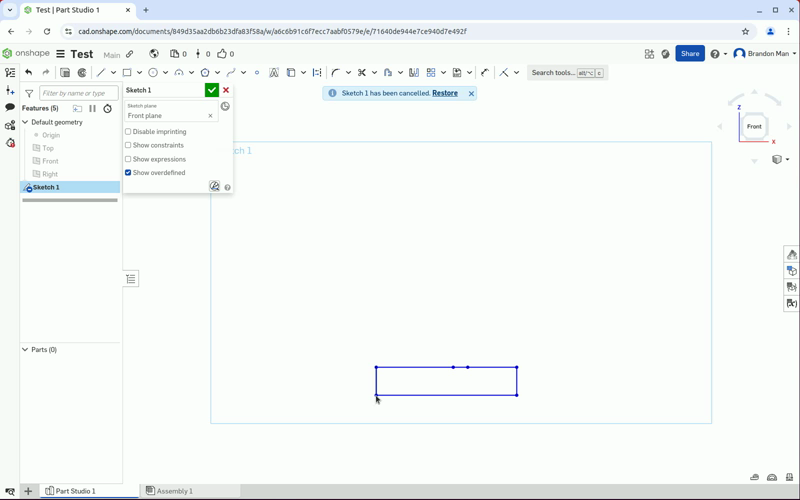
mouse_move(507, 374)
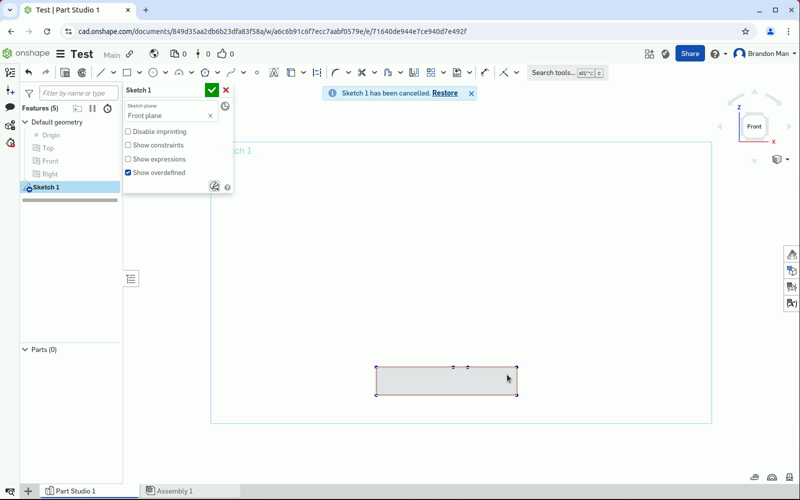
click(507, 374)
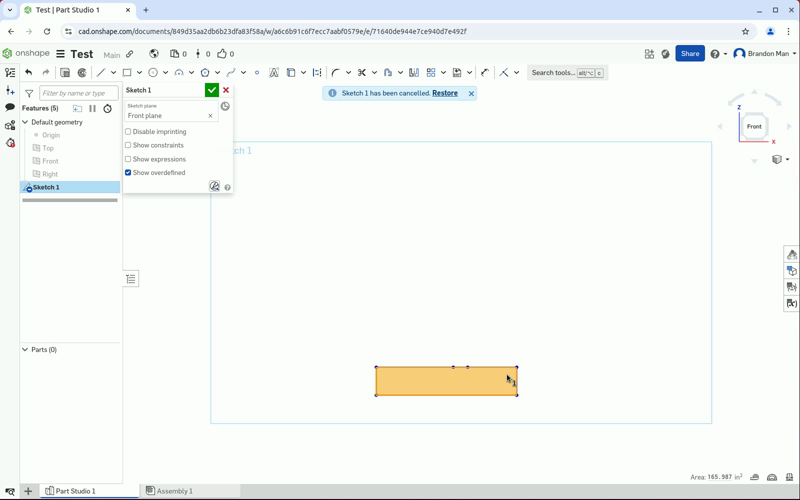
mouse_move(73, 352)
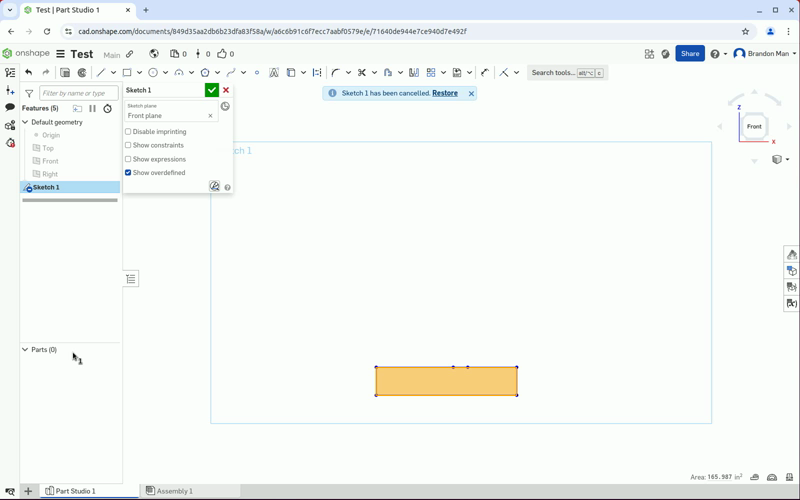
key(shift+y)
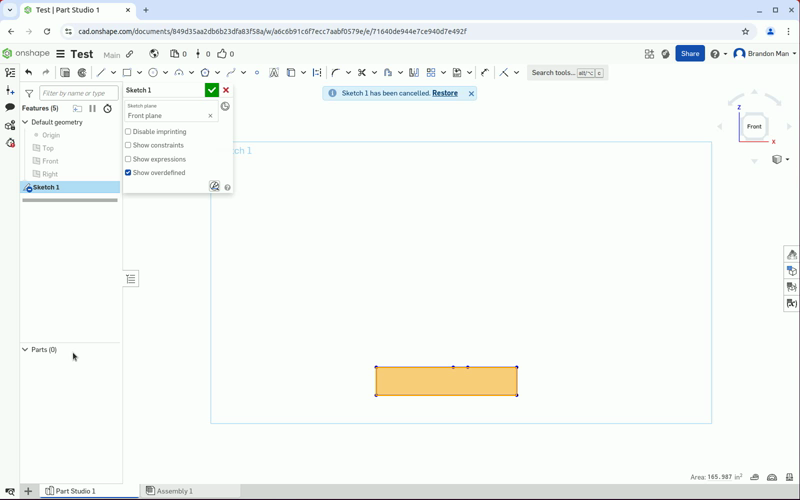
key(shift+e)
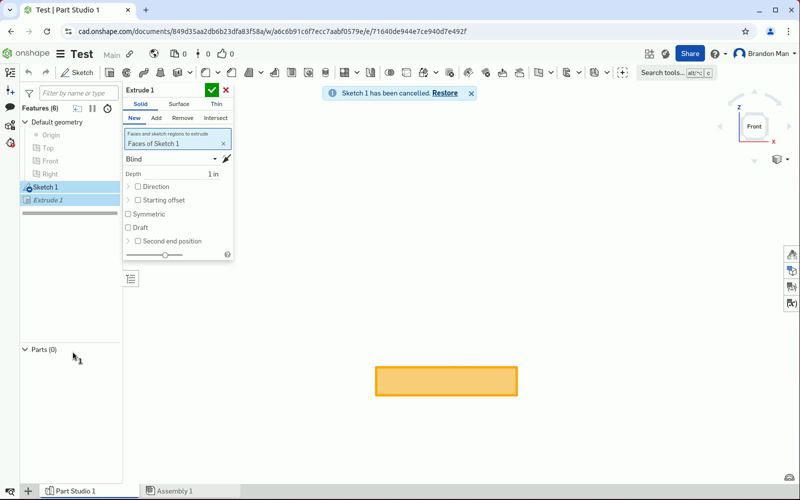
mouse_move(143, 106)
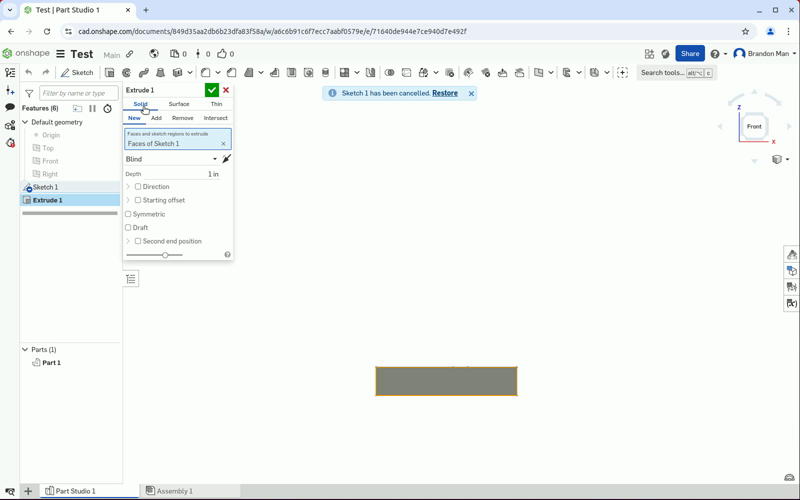
click(143, 106)
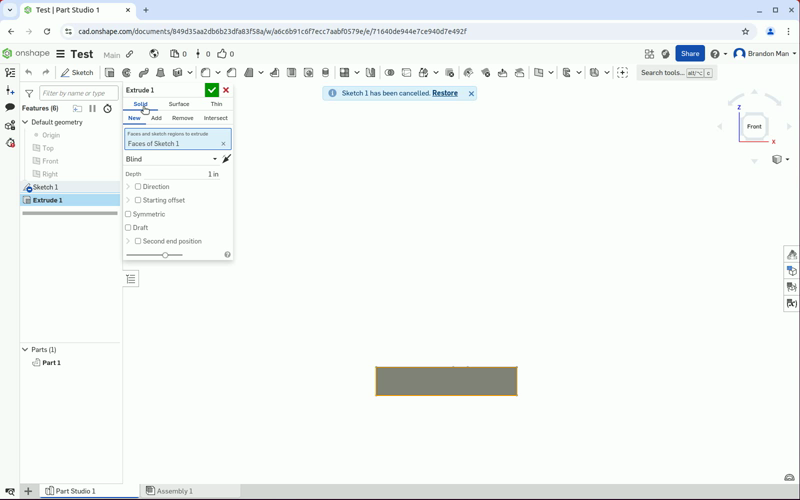
mouse_move(137, 120)
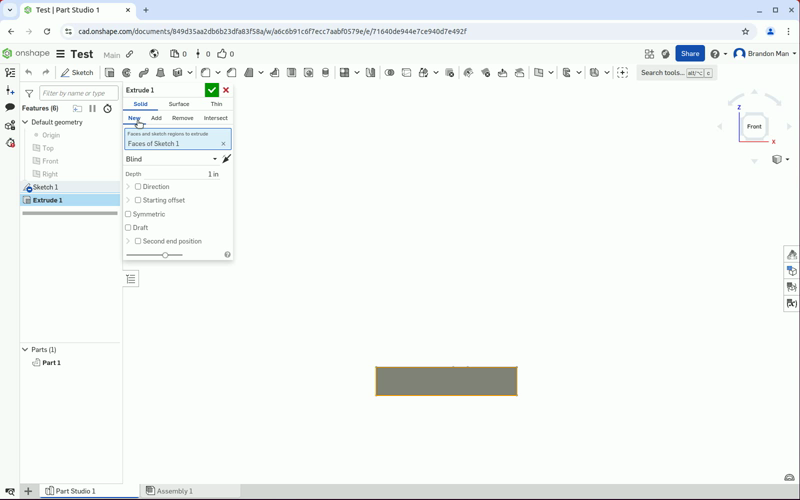
click(137, 120)
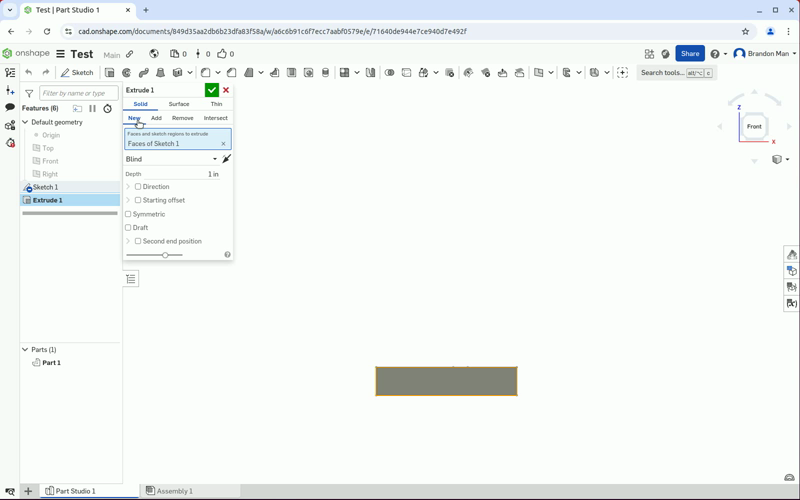
key(tab, 4)
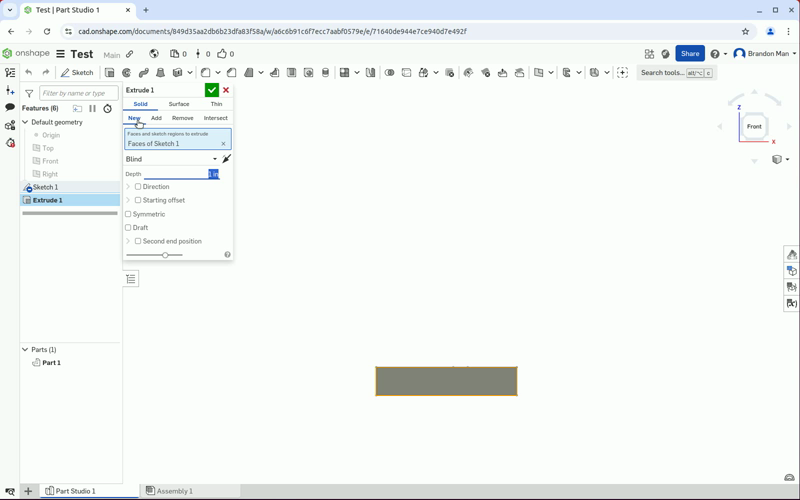
text(17.331)
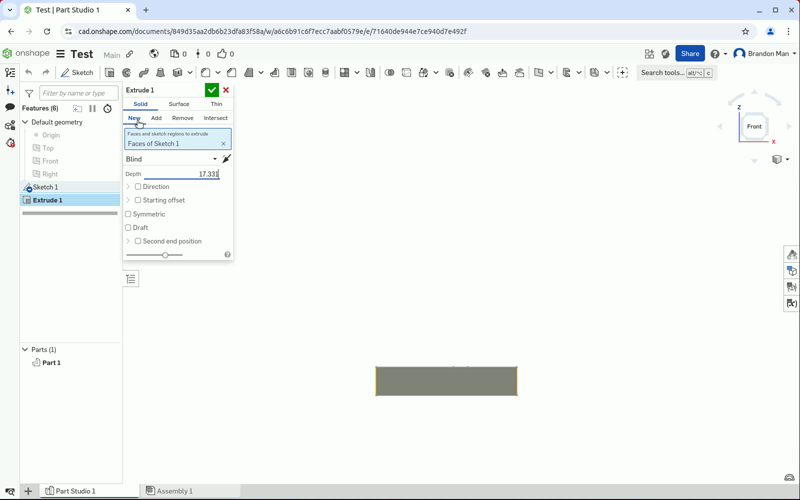
key(enter)
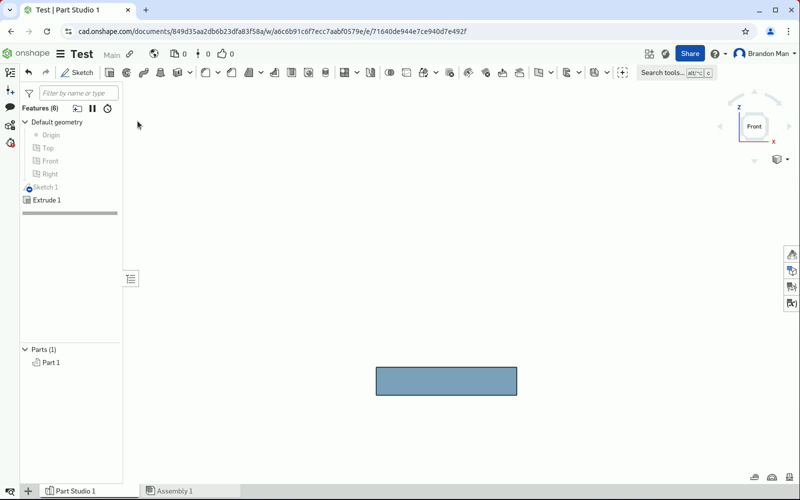
key(shift+h)
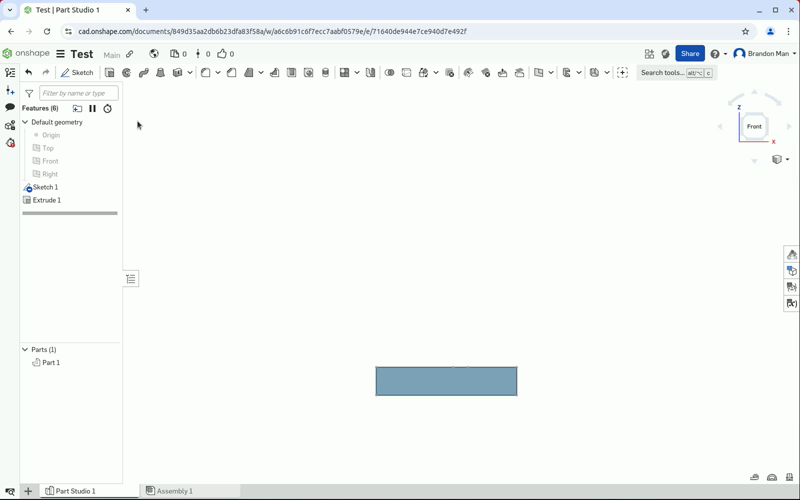
key(shift+h)
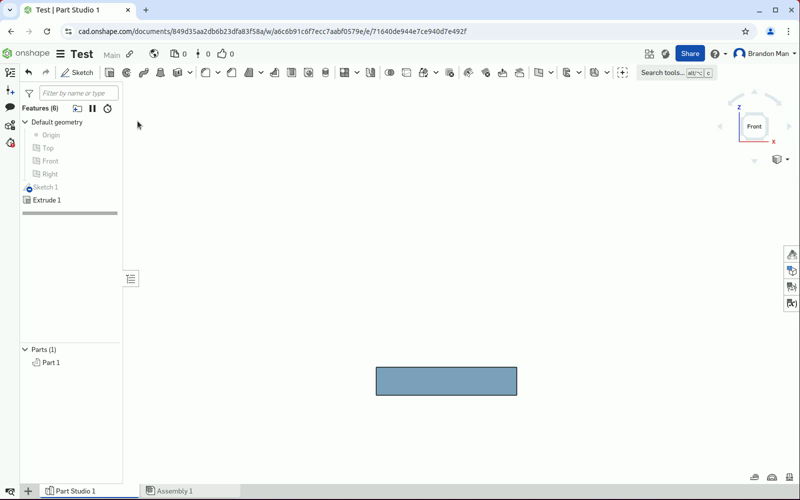
mouse_move(73, 189)
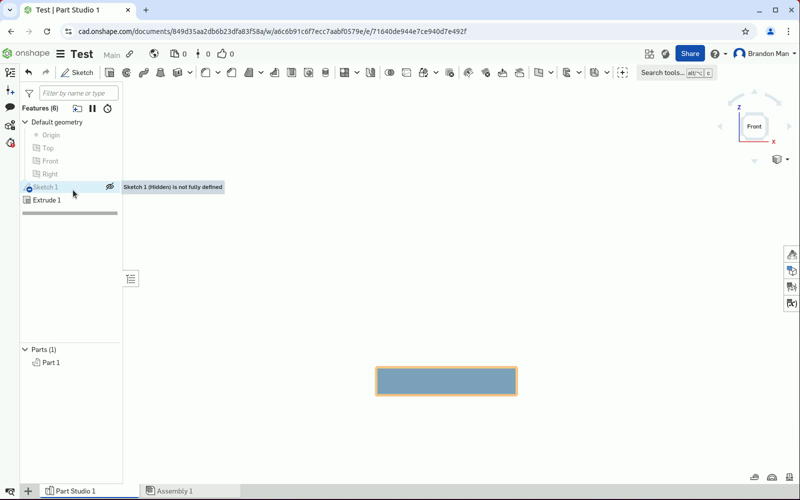
click(73, 189)
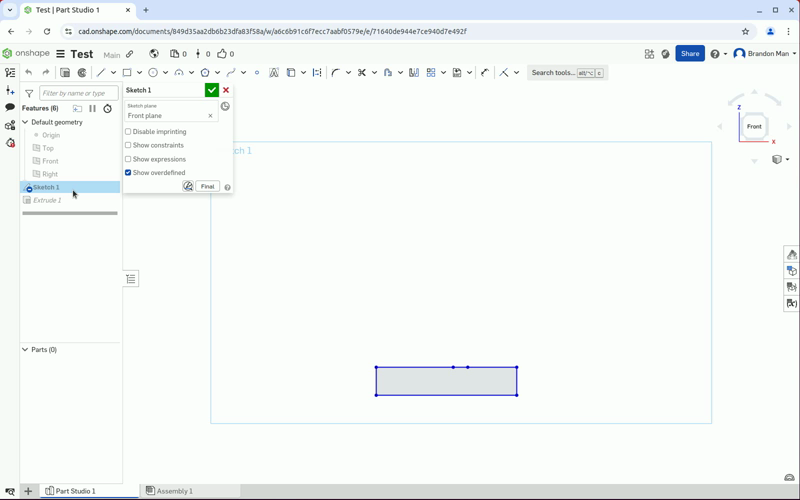
mouse_move(229, 92)
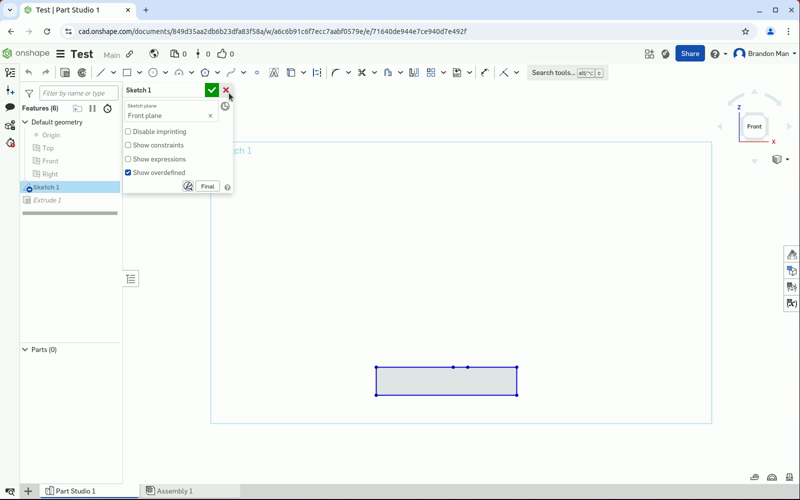
click(229, 92)
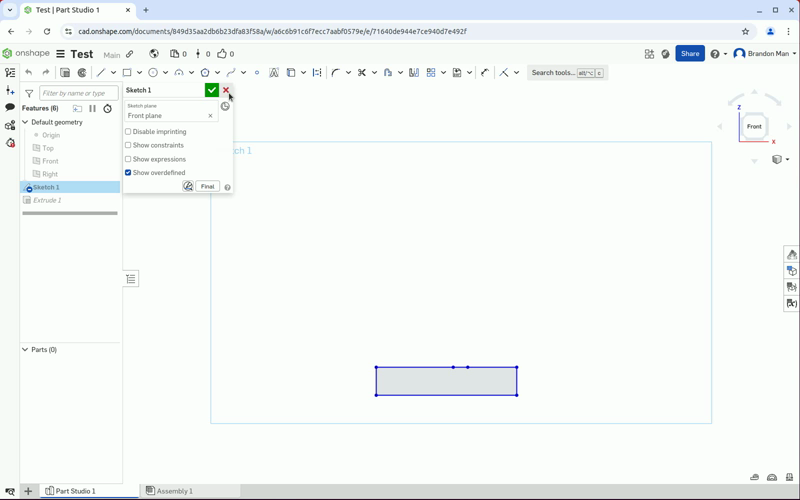
key(shift+s)
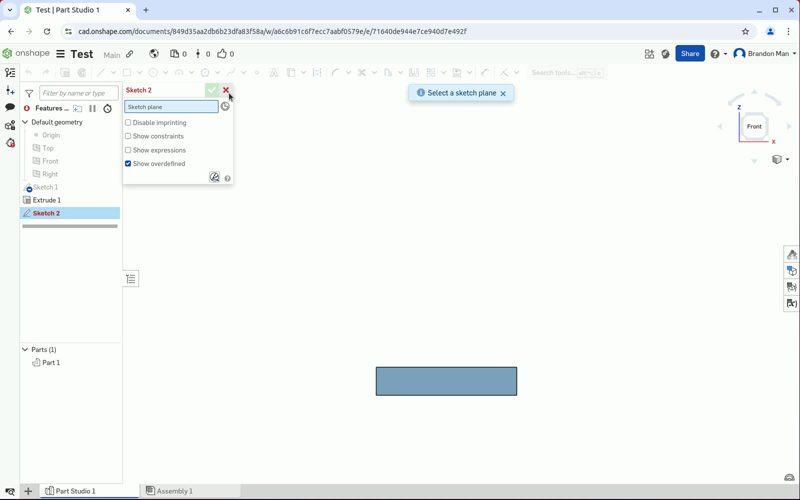
mouse_move(73, 163)
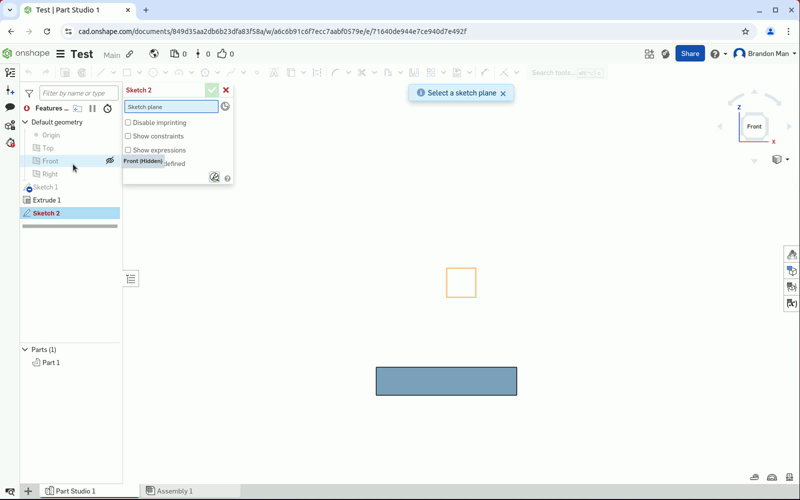
click(73, 163)
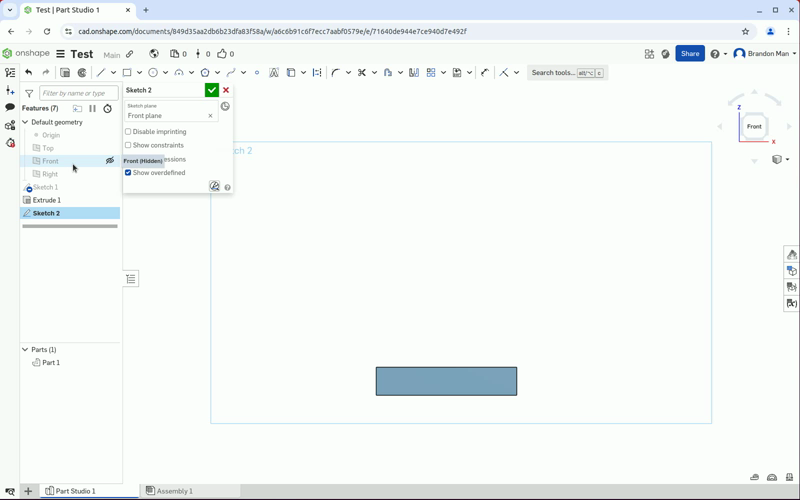
mouse_move(73, 352)
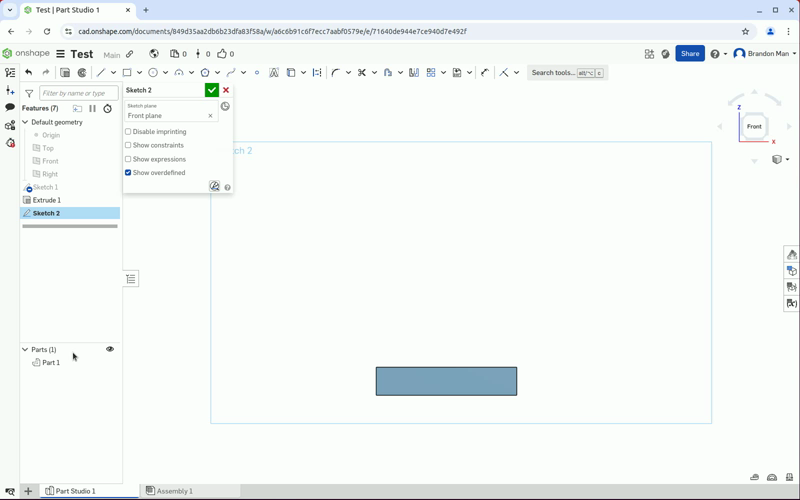
key(y)
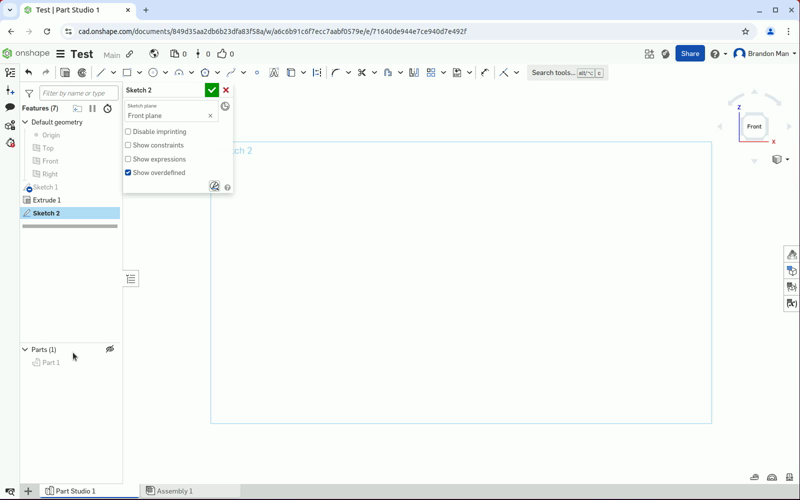
key(l)
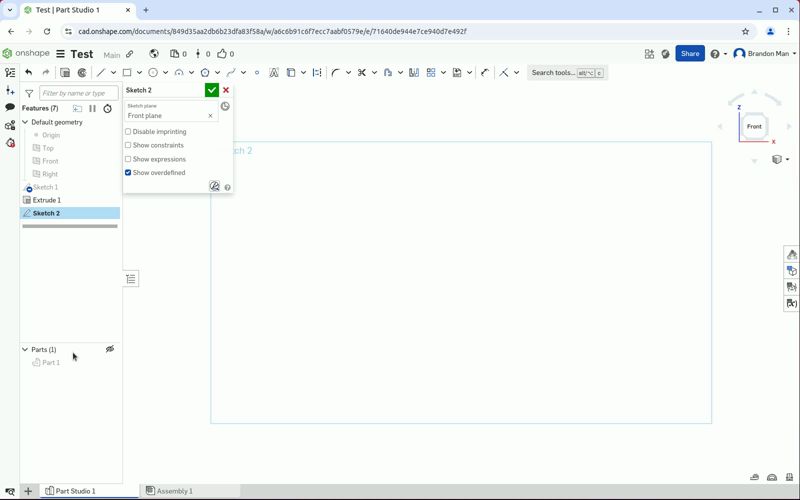
key_down(shift)
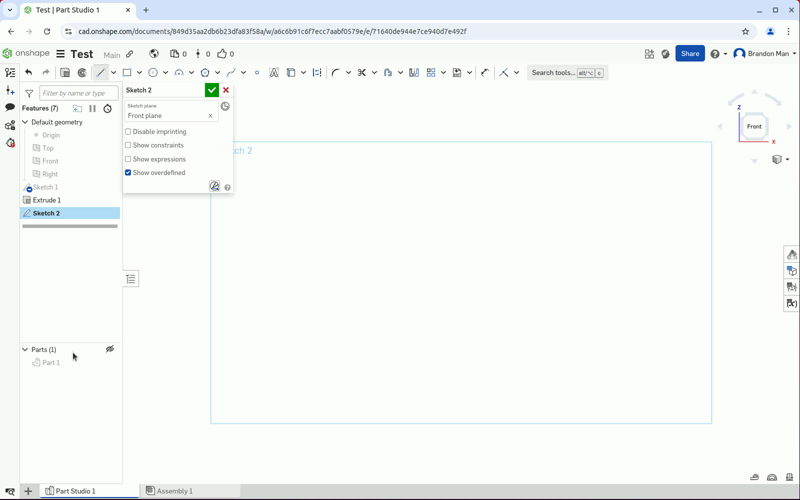
mouse_move(467, 367)
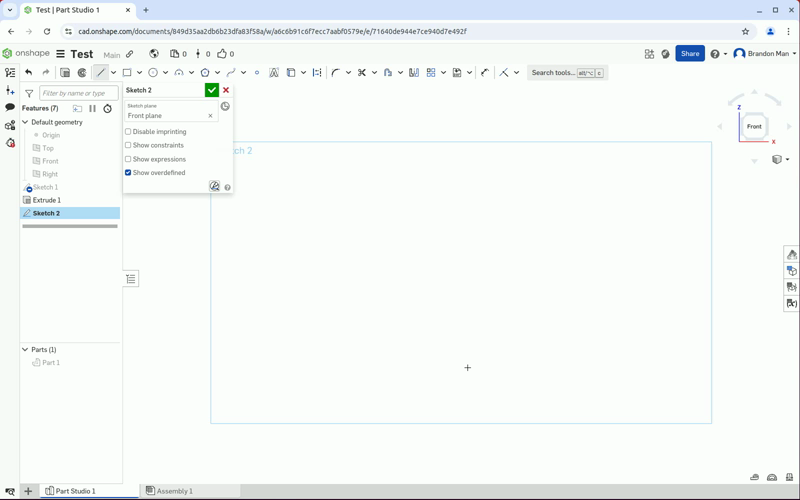
click(467, 367)
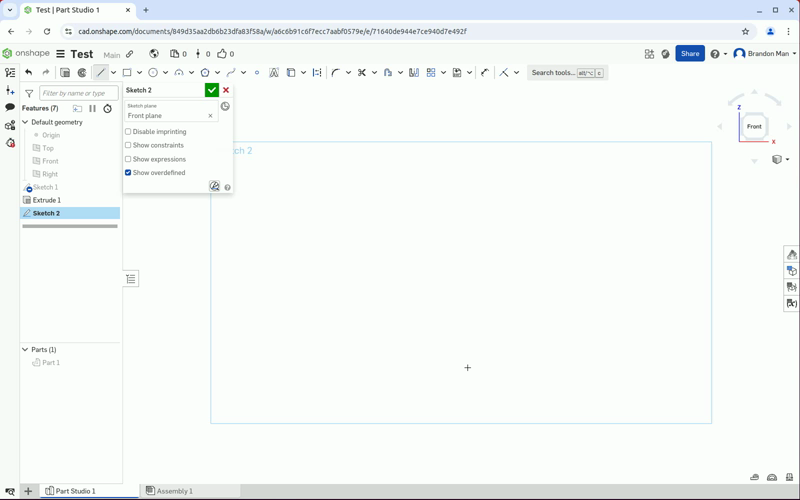
key_up(shift)
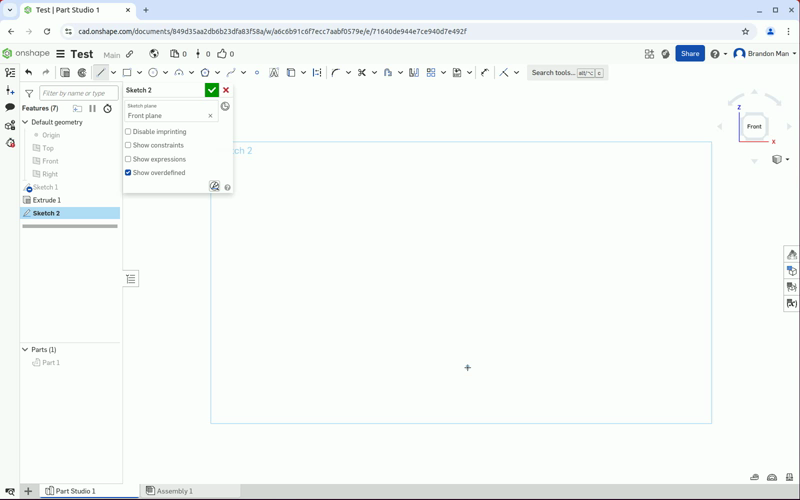
key_down(shift)
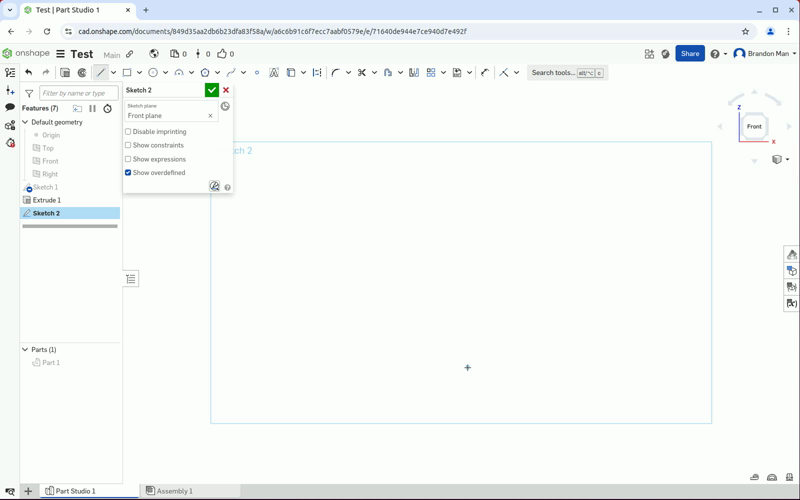
mouse_move(497, 367)
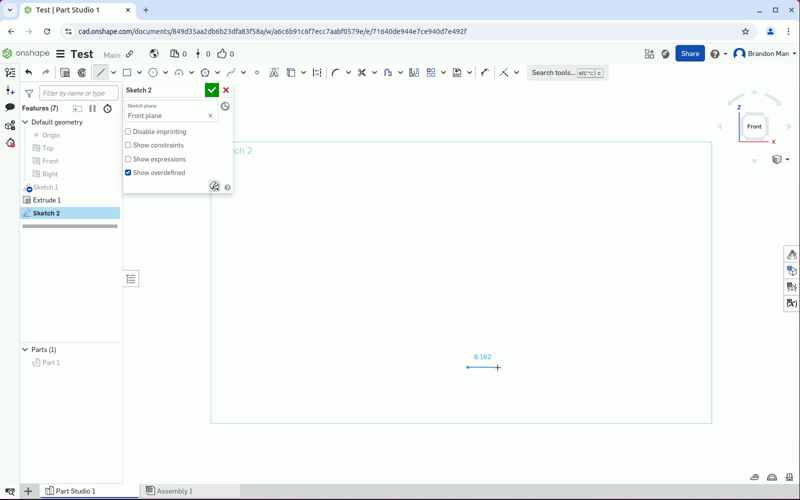
mouse_move(516, 367)
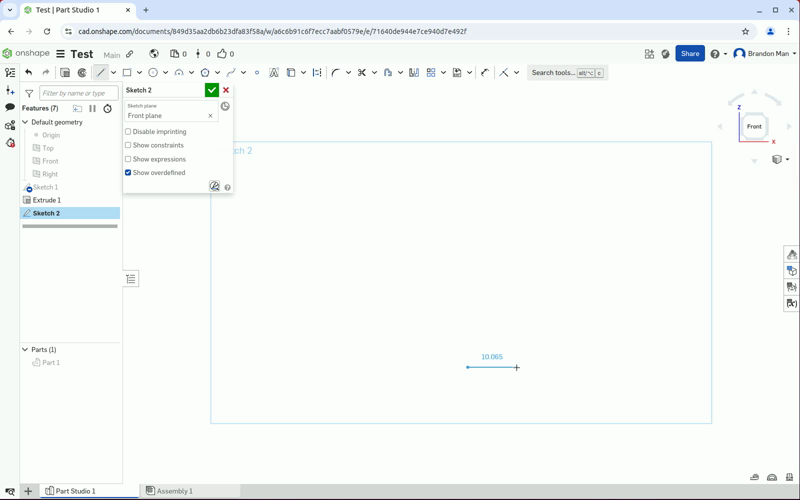
click(516, 367)
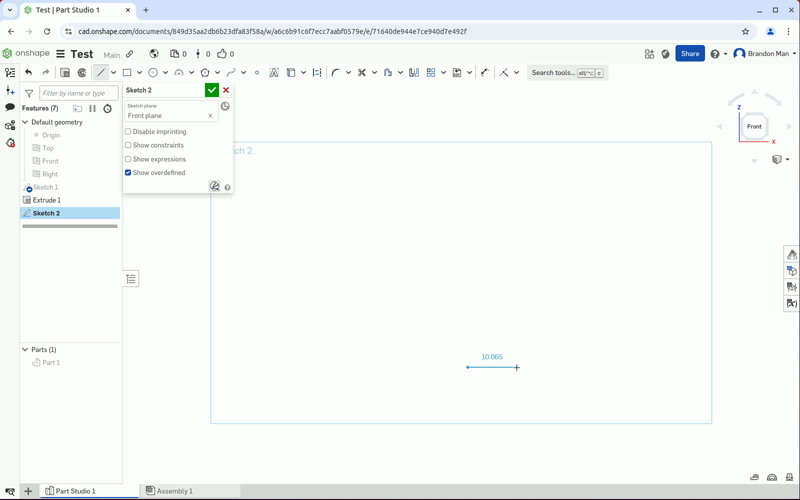
key_up(shift)
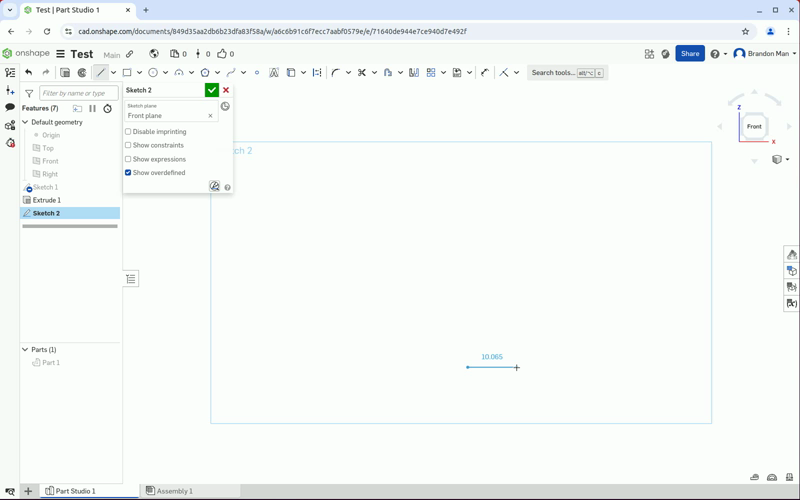
key_down(shift)
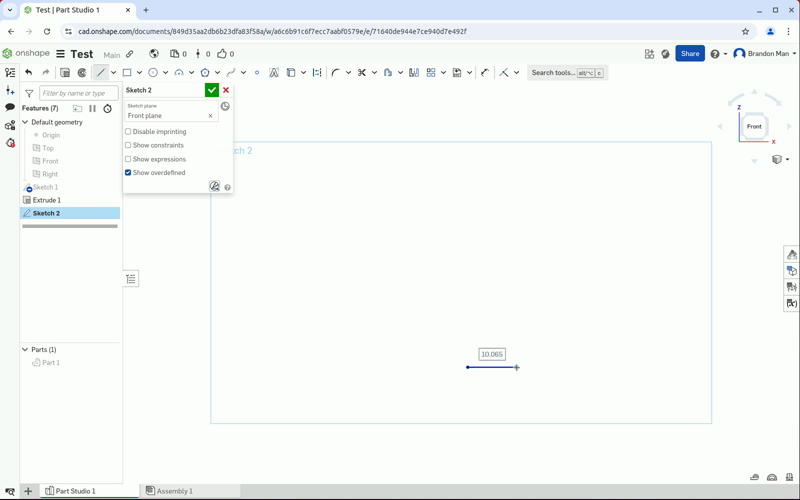
mouse_move(502, 275)
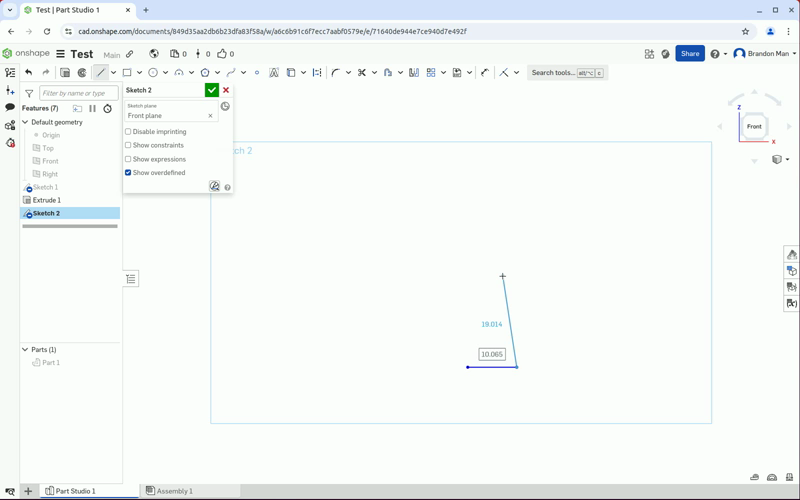
click(502, 275)
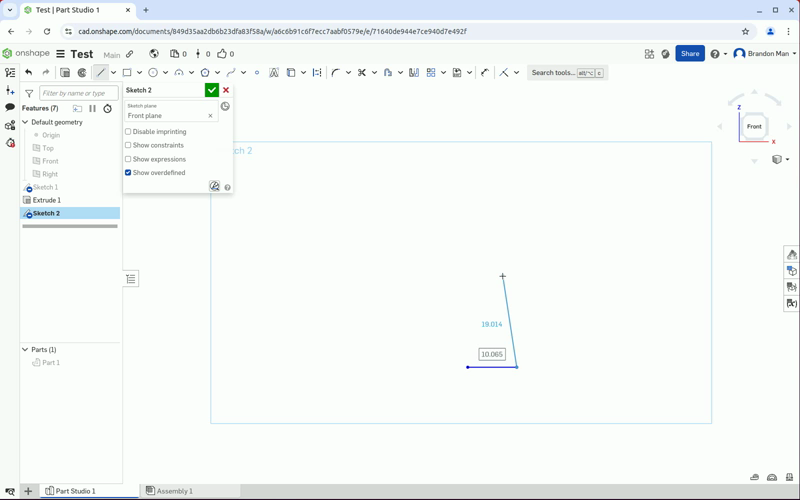
key_up(shift)
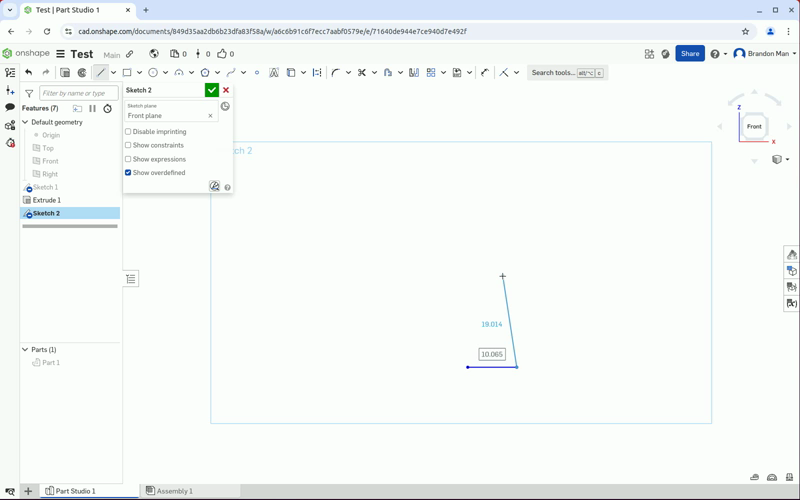
key(esc)
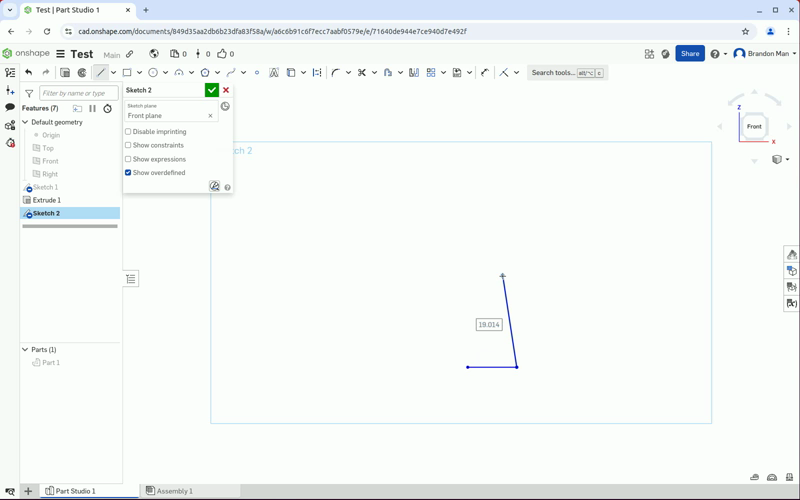
key(a)
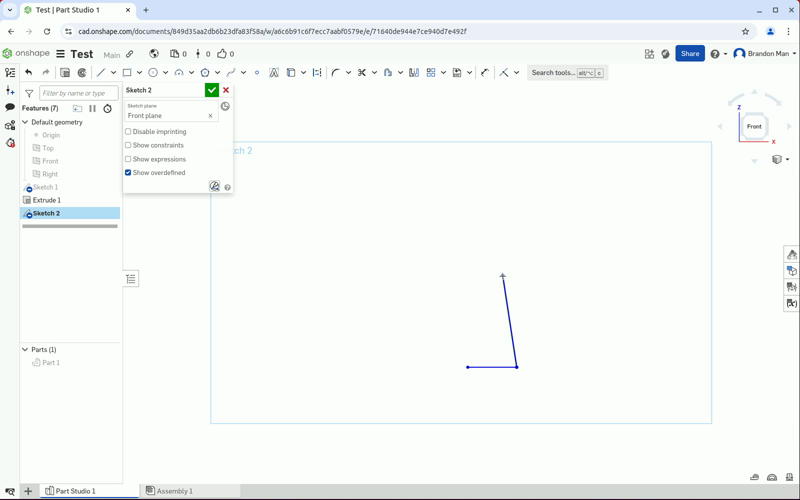
mouse_move(502, 275)
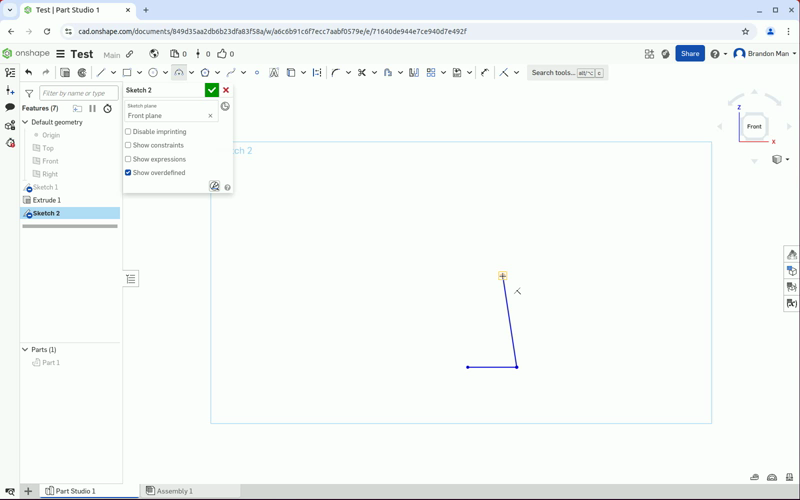
click(502, 275)
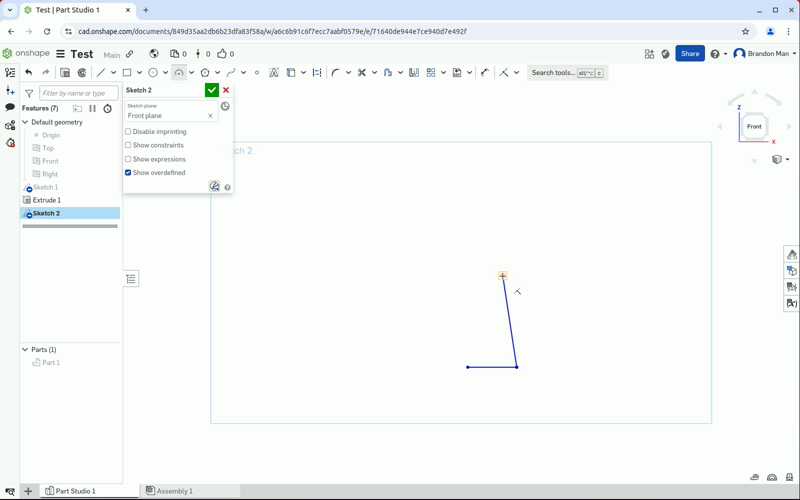
key_down(shift)
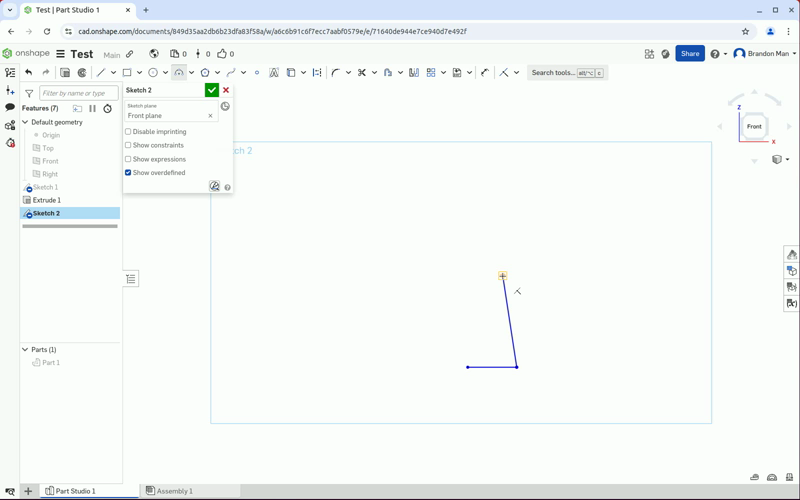
mouse_move(467, 323)
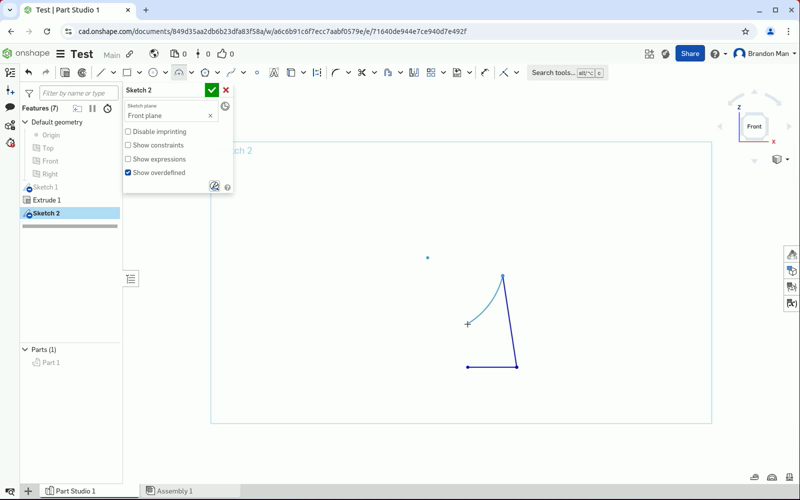
click(467, 323)
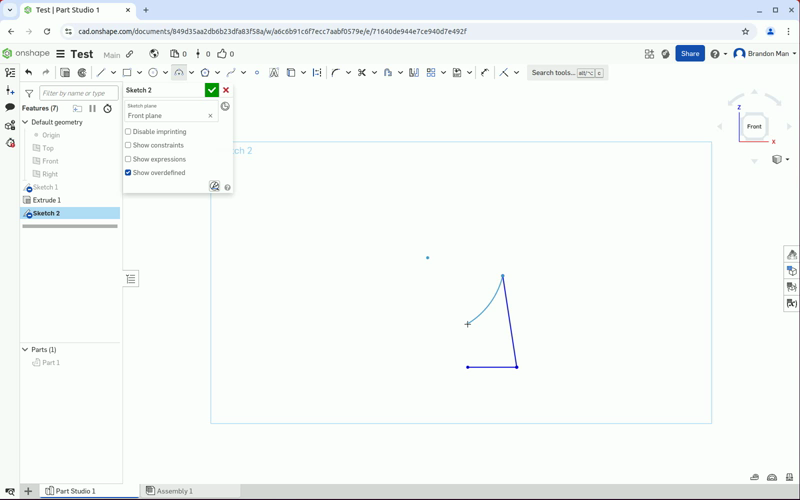
mouse_move(495, 306)
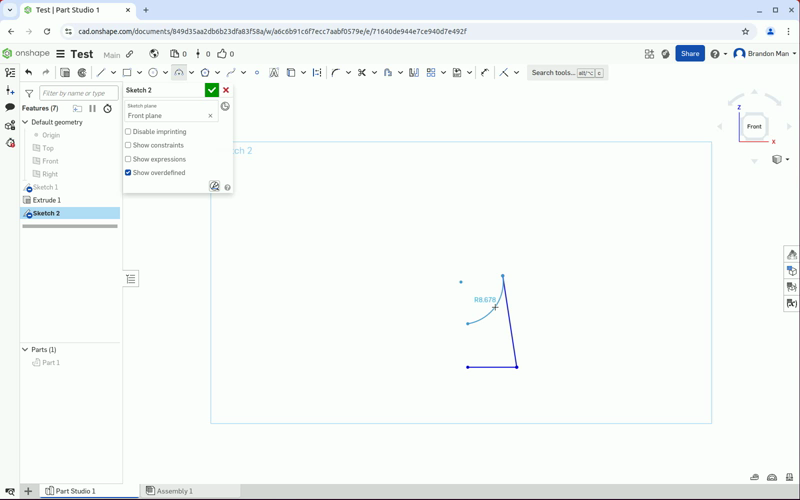
click(495, 306)
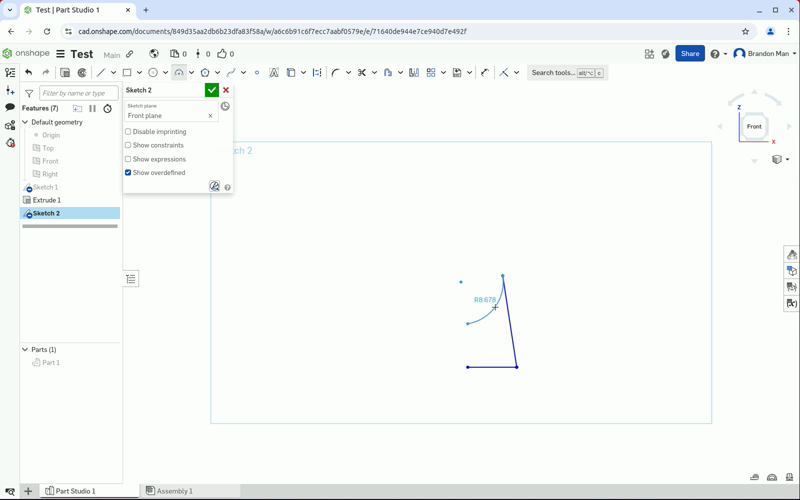
key_up(shift)
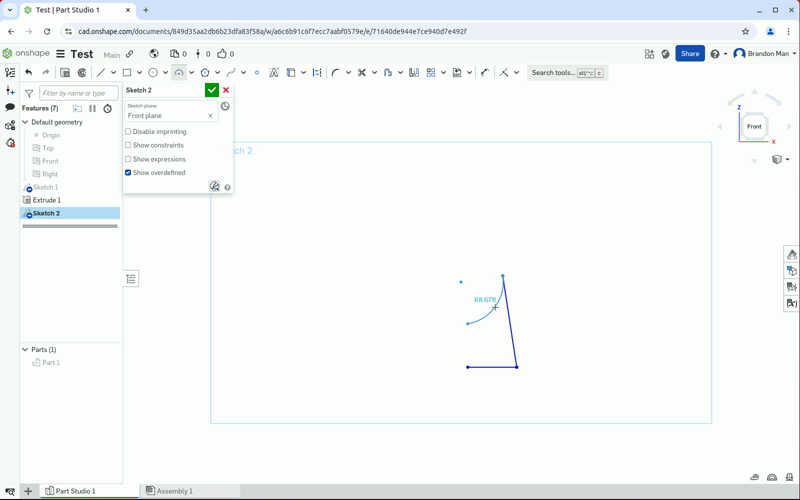
key(esc)
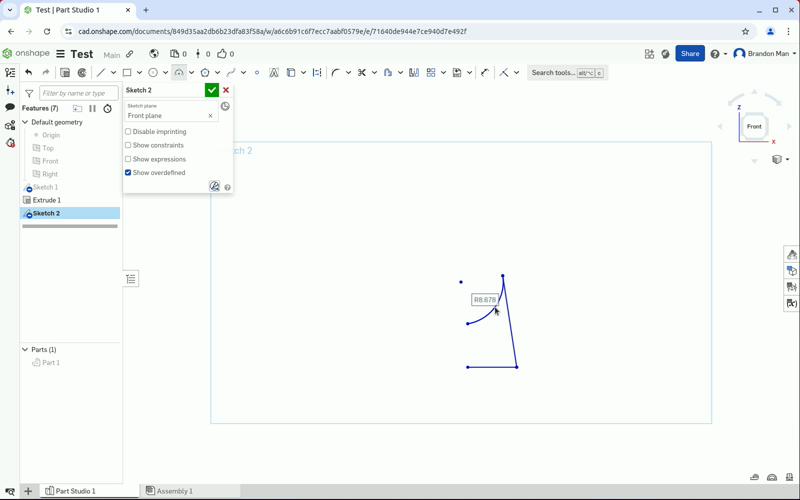
key(l)
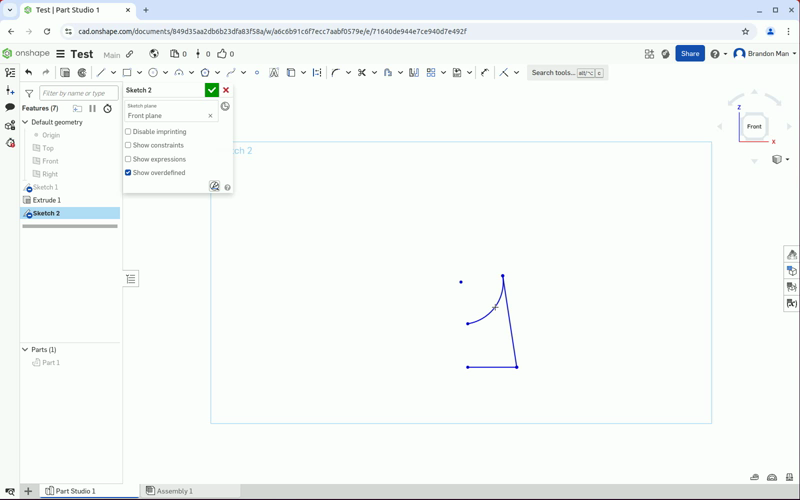
mouse_move(467, 323)
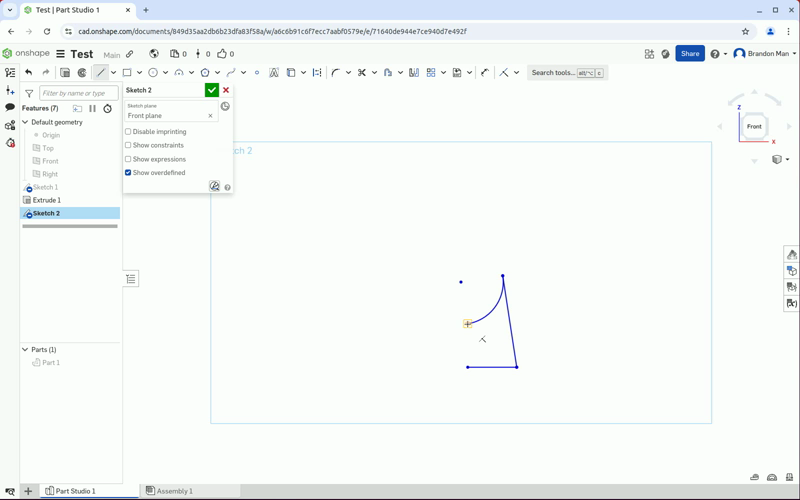
click(467, 323)
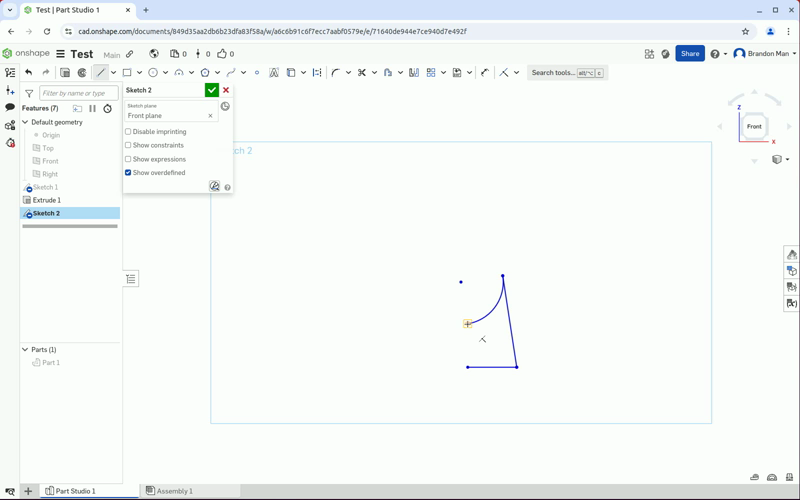
mouse_move(497, 323)
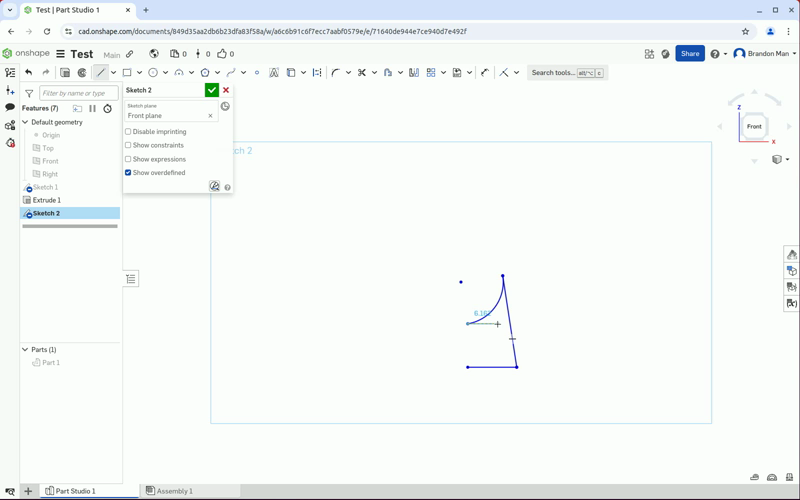
key_down(shift)
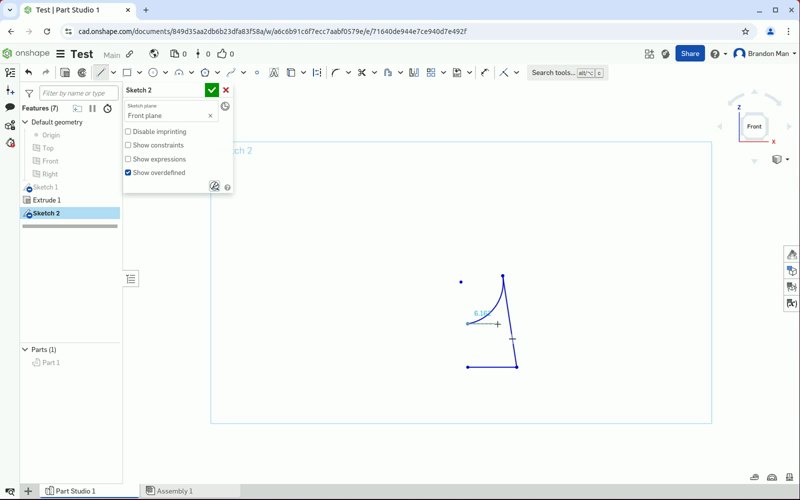
mouse_move(467, 367)
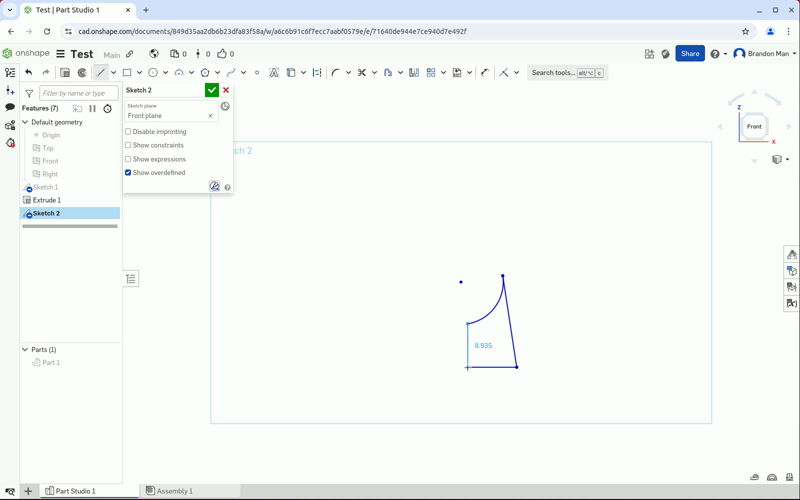
key_up(shift)
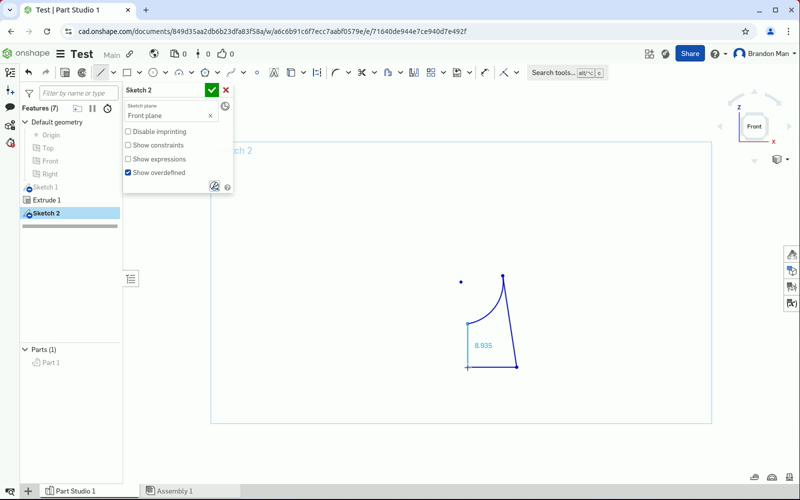
click(467, 367)
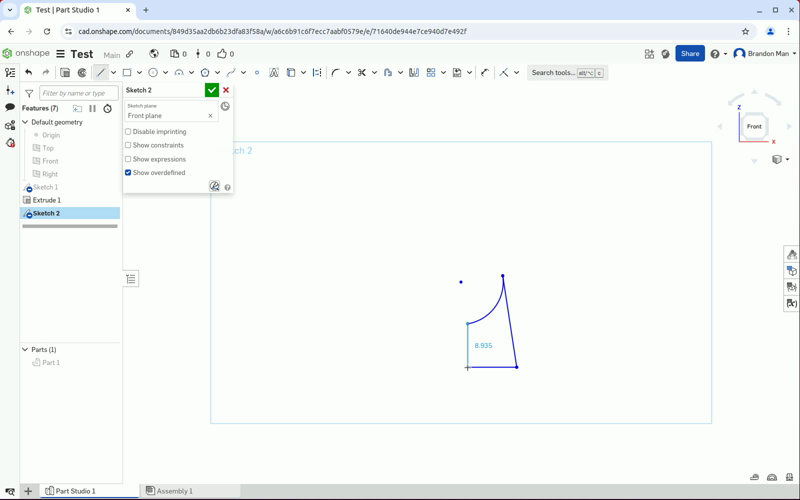
key(esc)
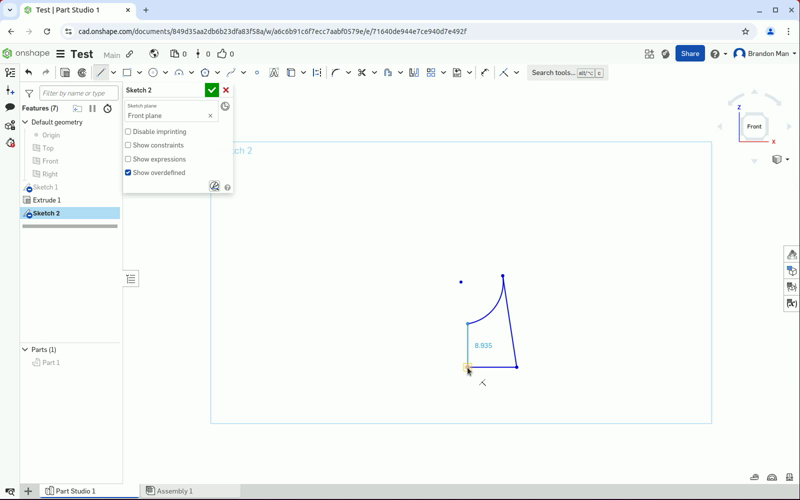
mouse_move(505, 313)
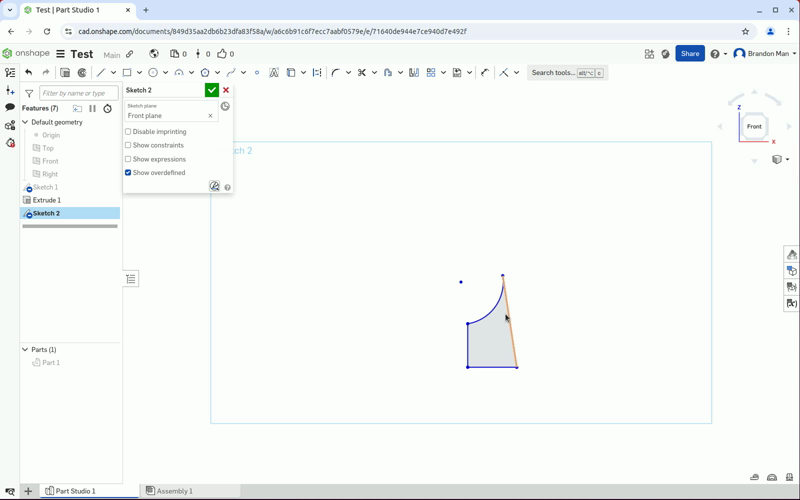
click(505, 313)
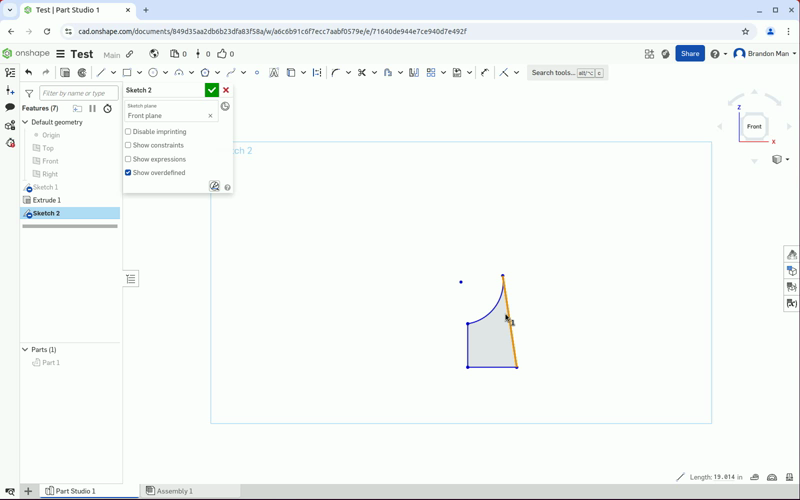
mouse_move(73, 352)
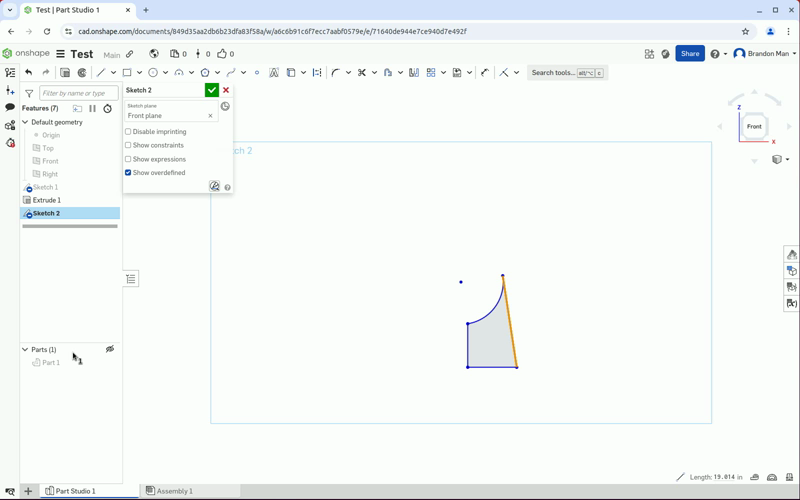
key(shift+y)
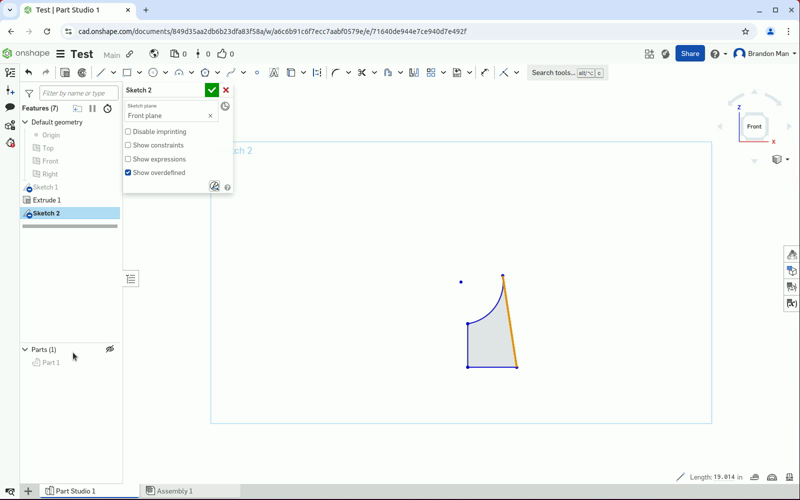
key(shift+e)
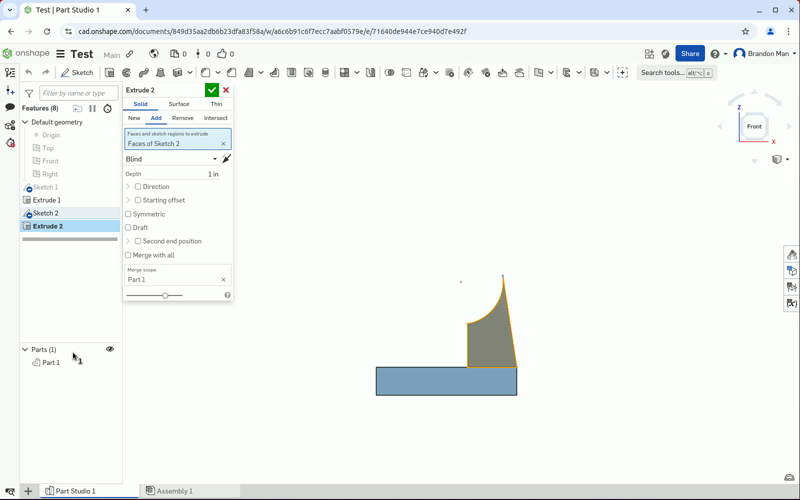
mouse_move(143, 106)
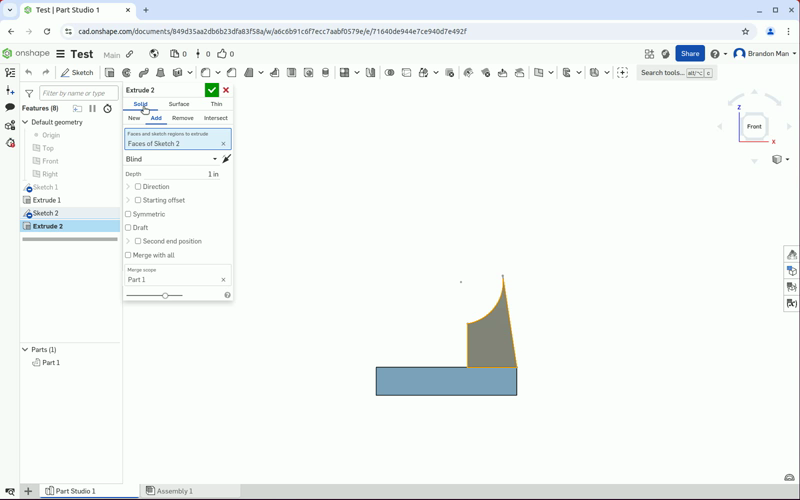
click(143, 106)
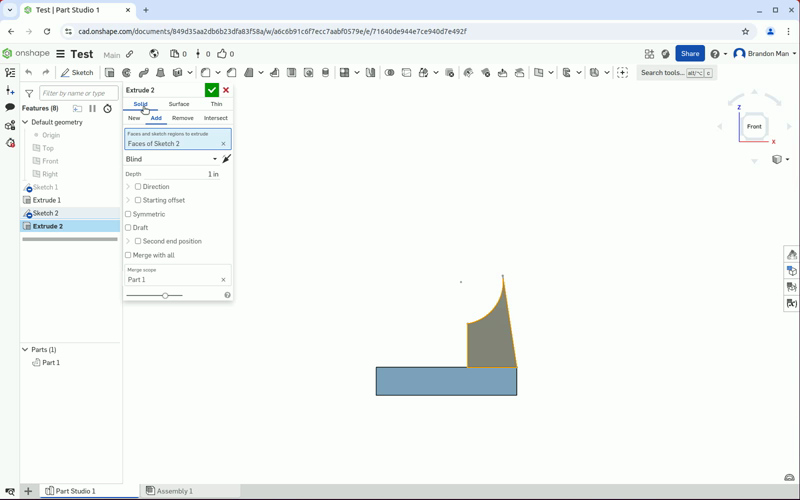
mouse_move(137, 120)
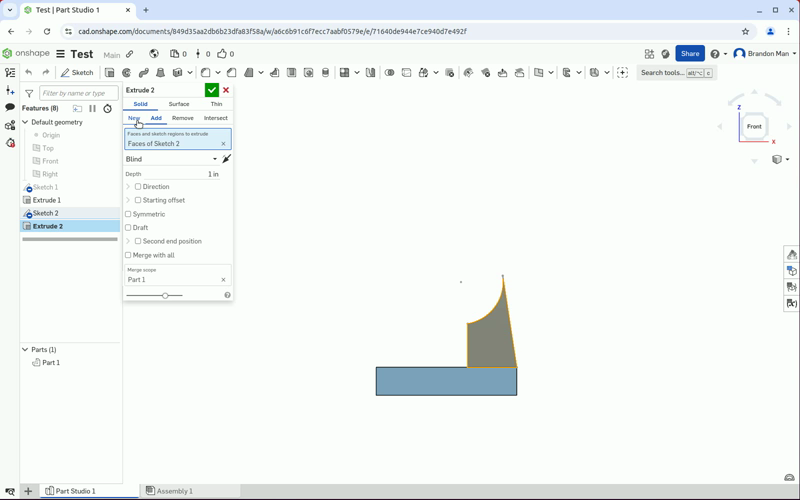
click(137, 120)
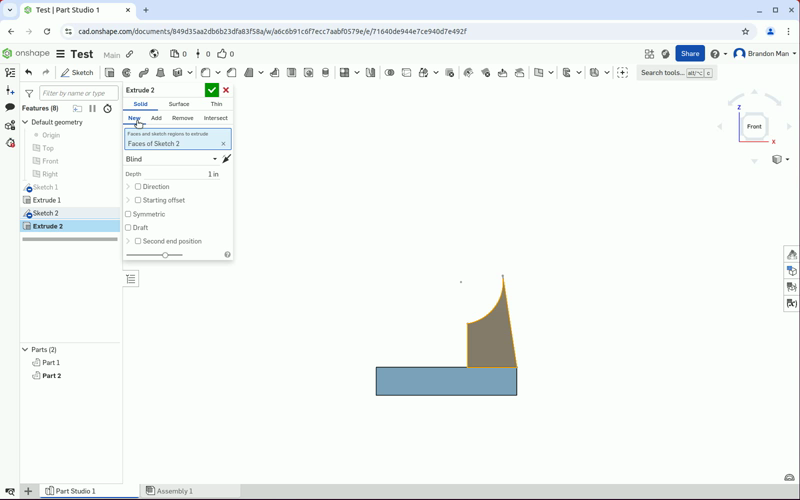
key(tab, 4)
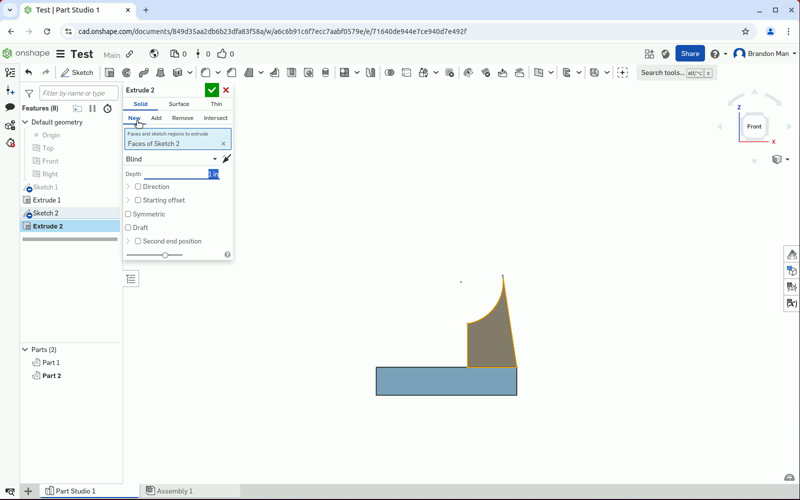
text(2.889)
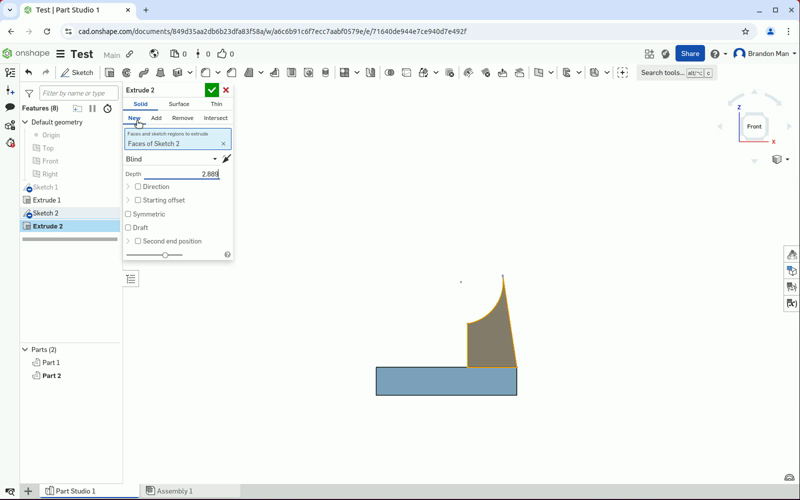
key(enter)
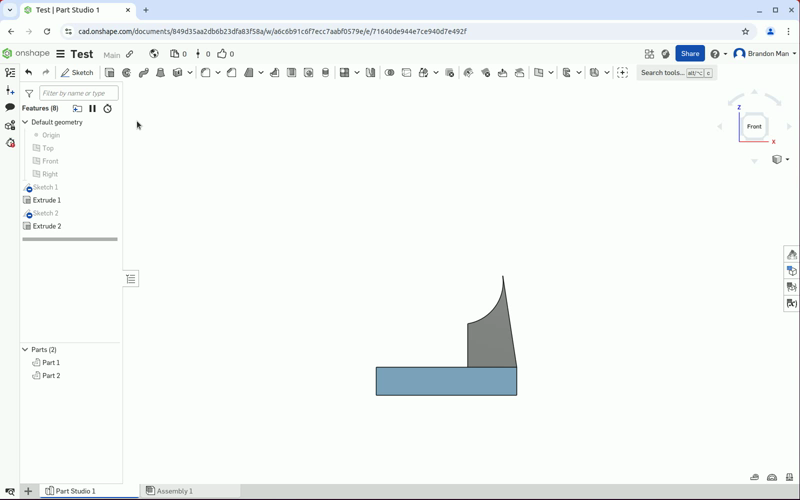
key(shift+h)
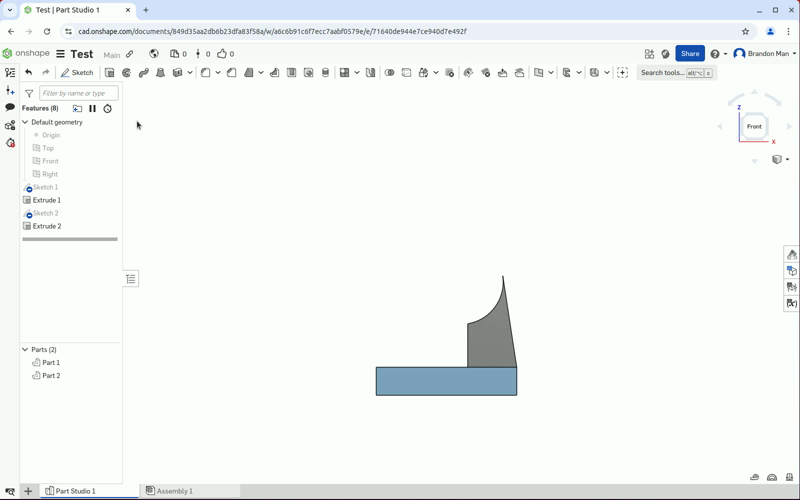
key(shift+h)
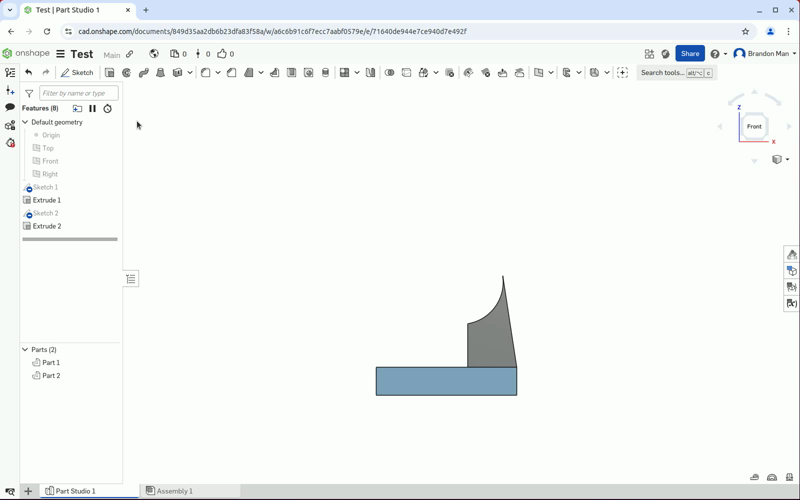
mouse_move(73, 189)
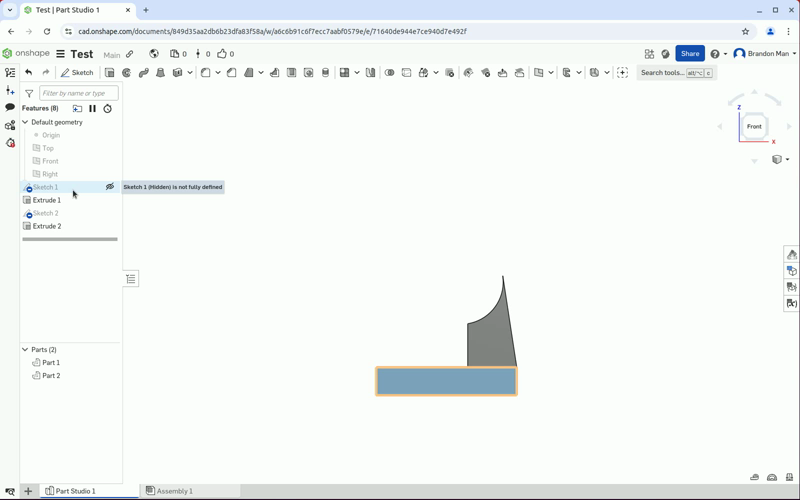
click(73, 189)
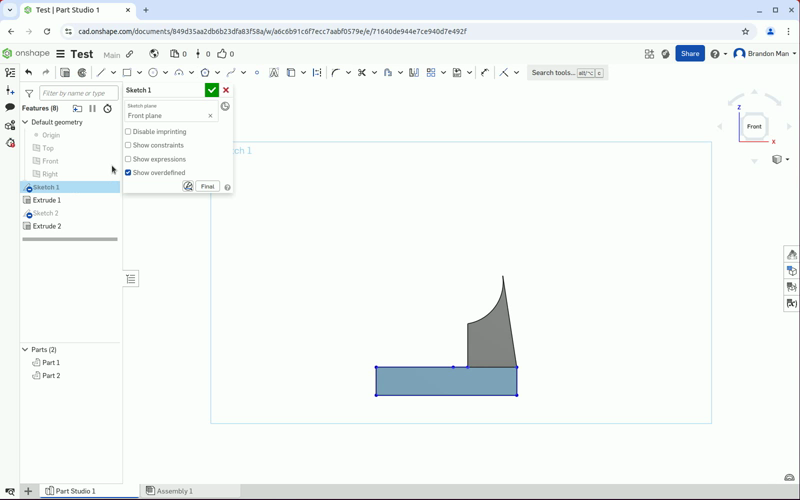
mouse_move(229, 92)
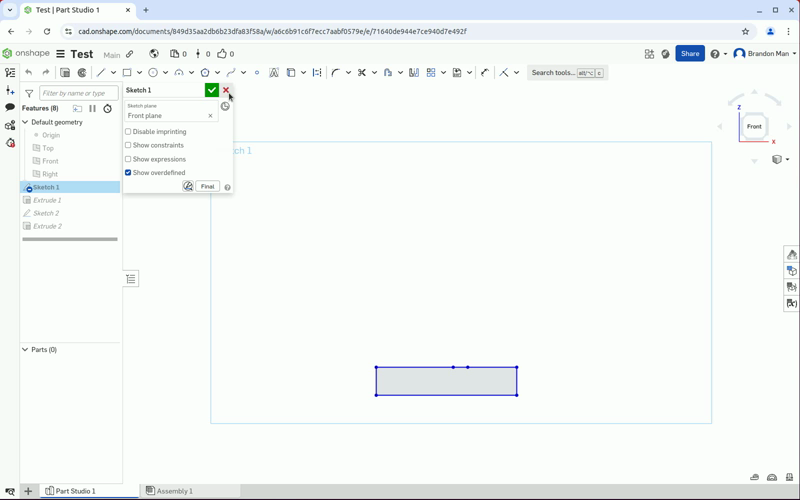
click(229, 92)
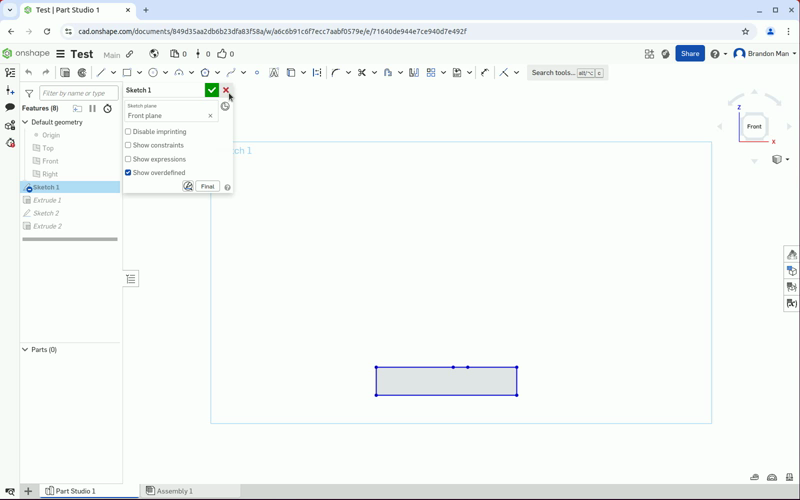
key(shift+s)
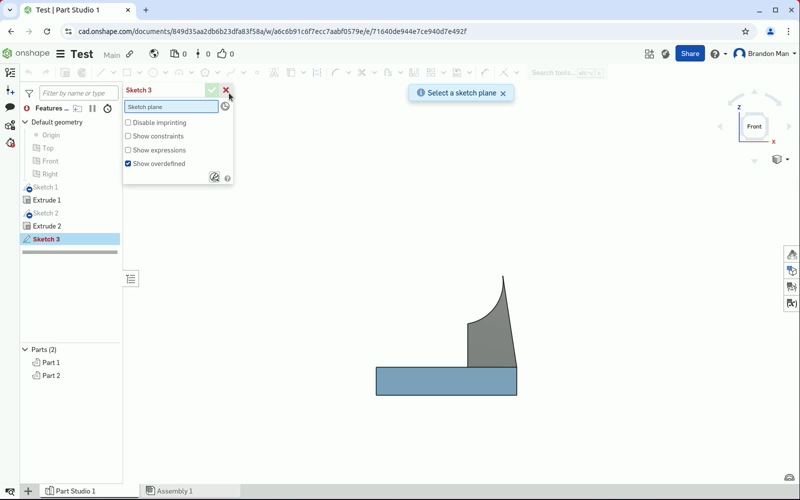
mouse_move(73, 163)
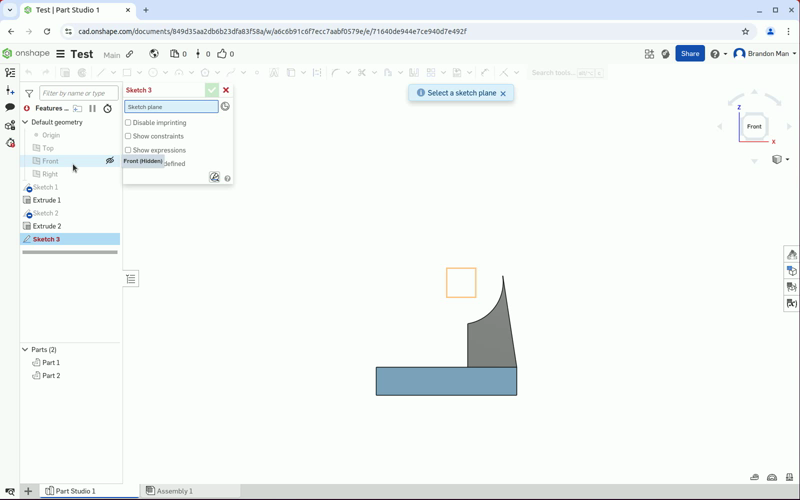
click(73, 163)
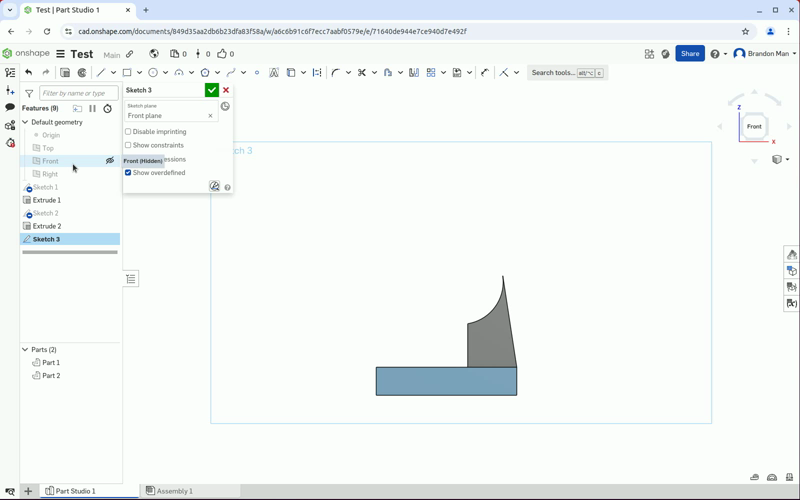
mouse_move(73, 352)
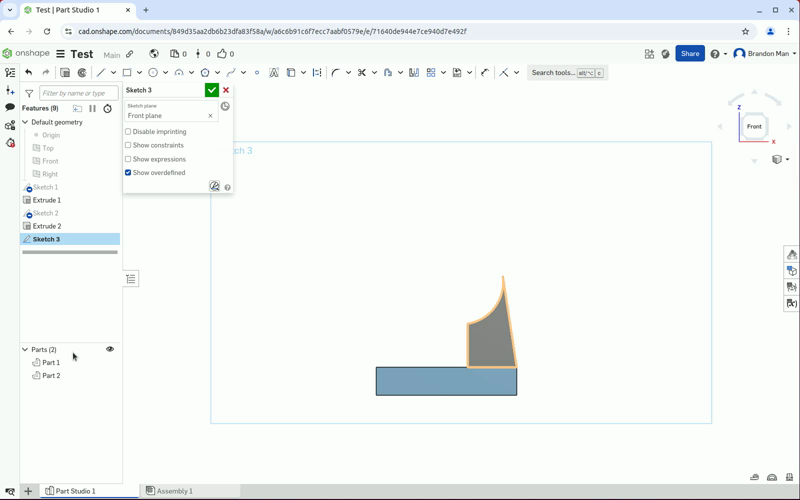
key(y)
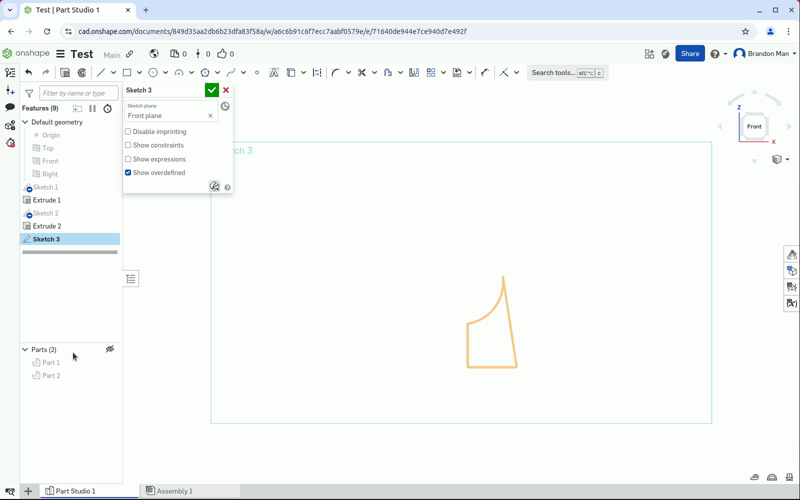
key(l)
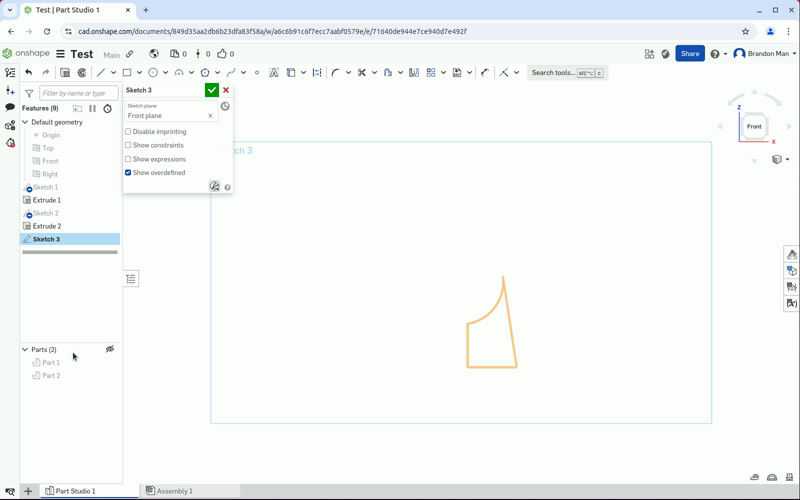
key_down(shift)
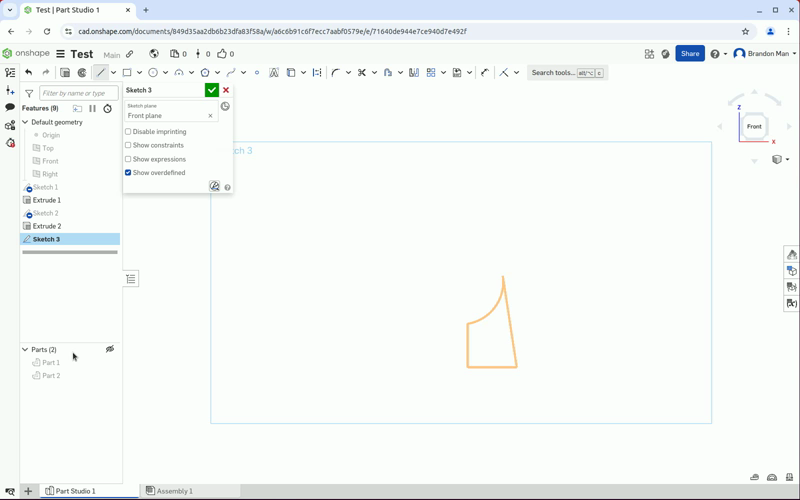
mouse_move(376, 367)
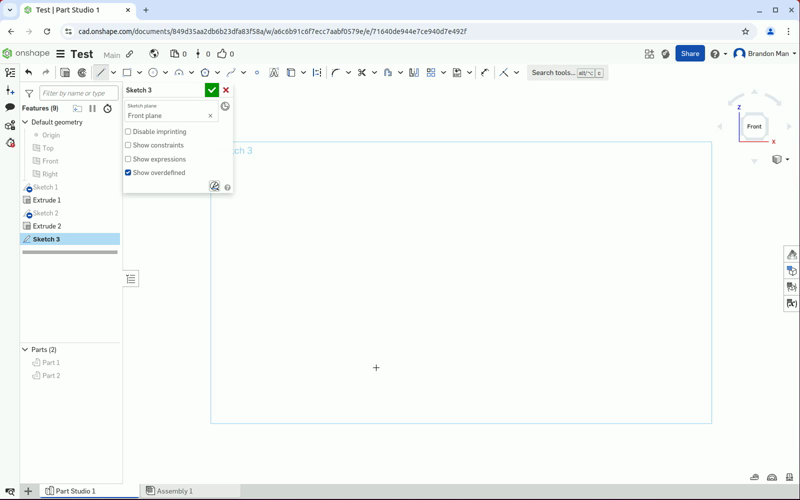
click(376, 367)
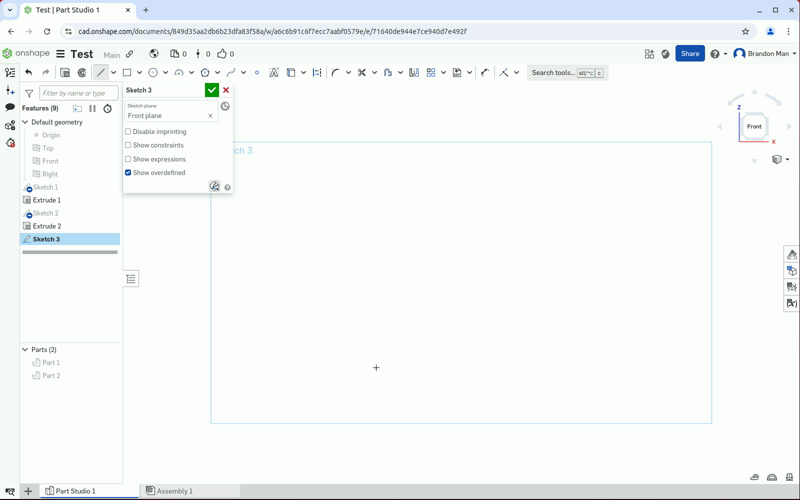
key_up(shift)
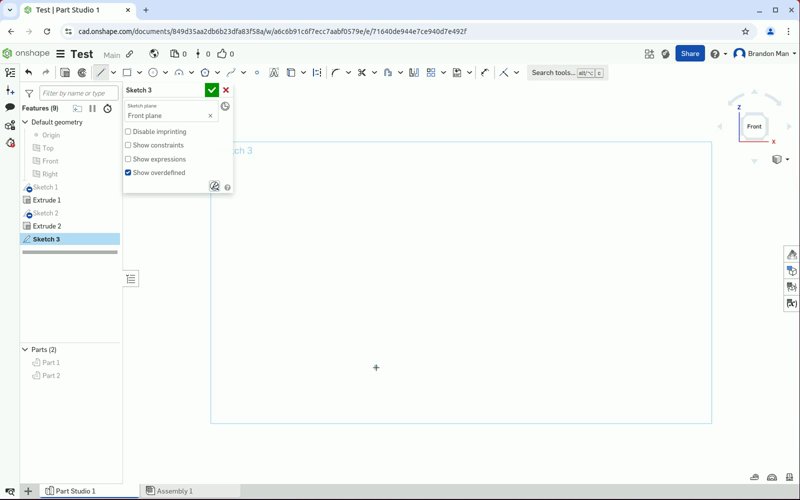
key_down(shift)
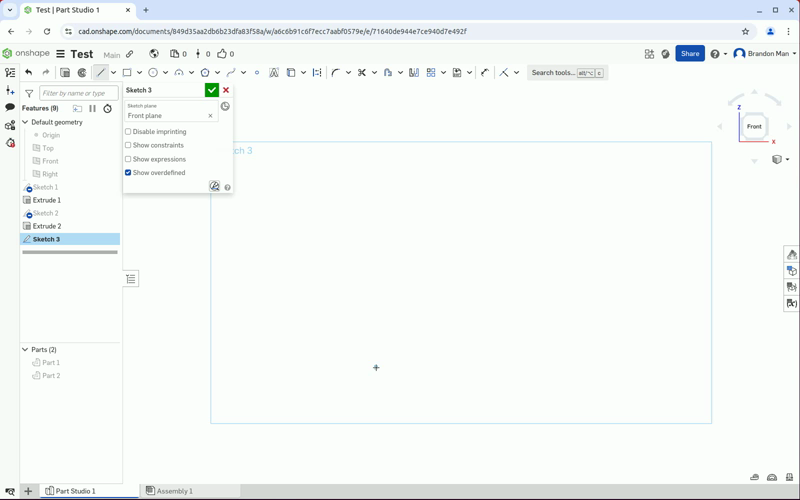
mouse_move(453, 367)
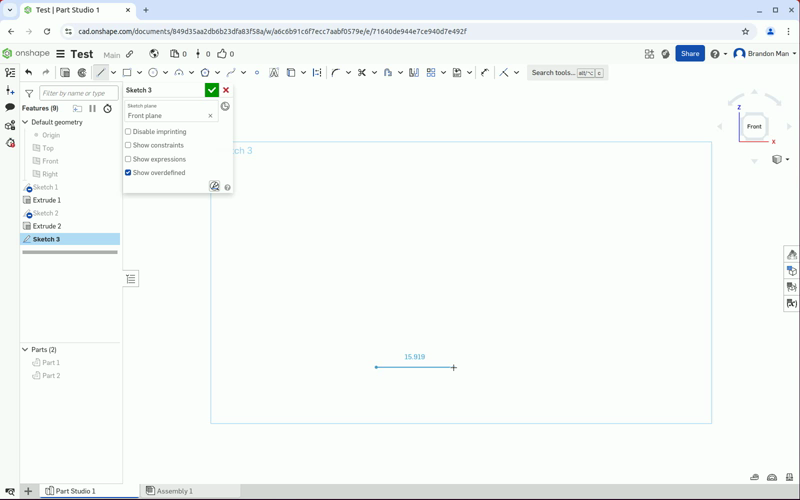
click(453, 367)
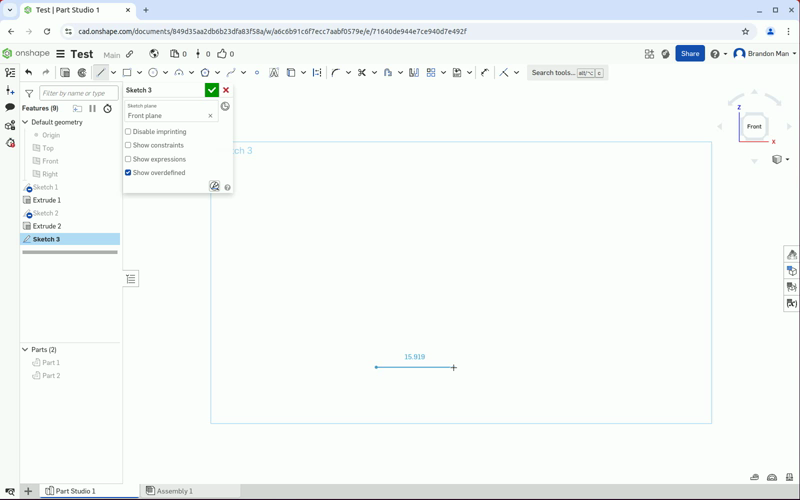
key_up(shift)
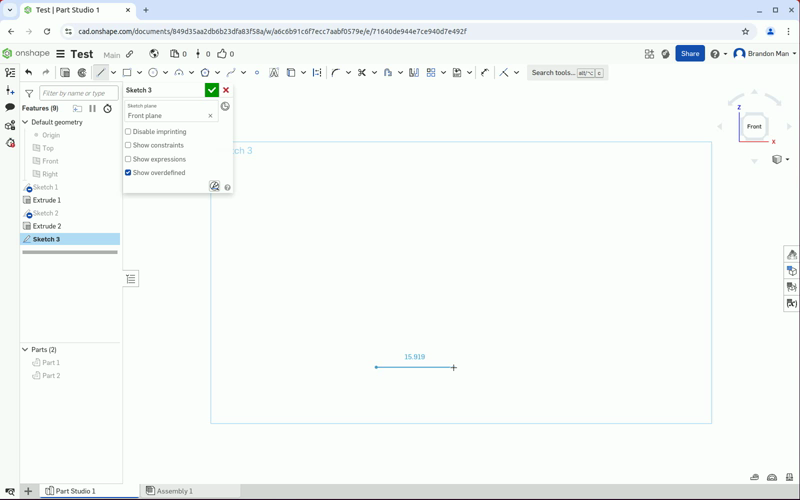
key_down(shift)
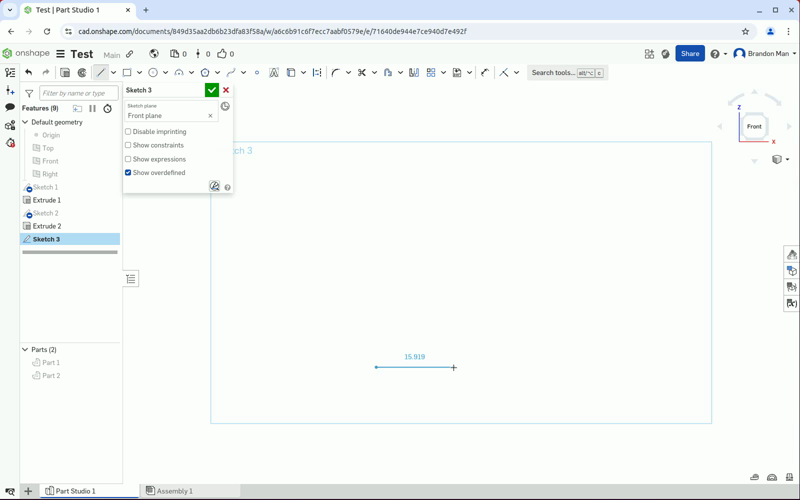
mouse_move(483, 367)
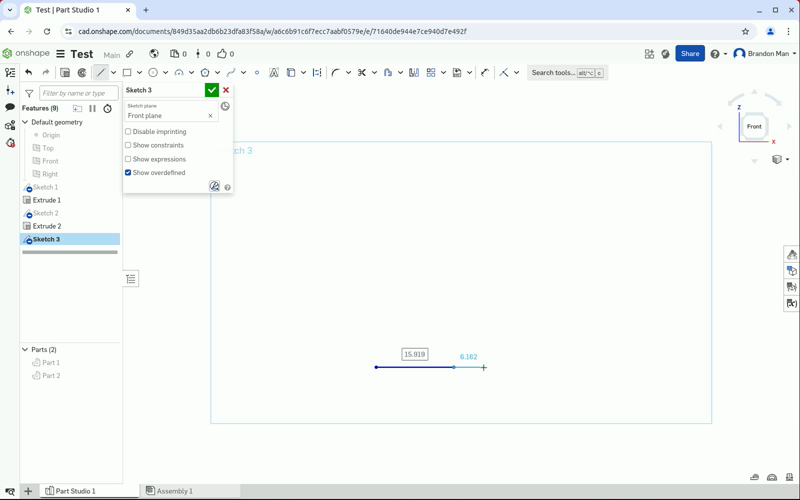
mouse_move(453, 324)
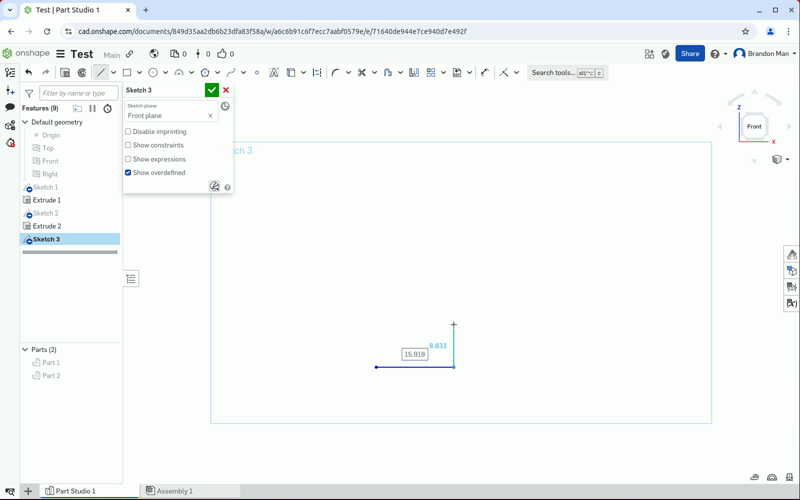
click(453, 324)
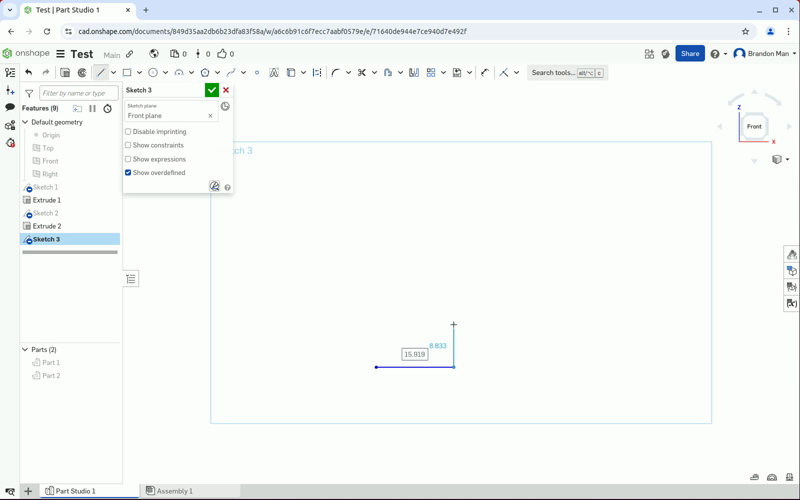
key_up(shift)
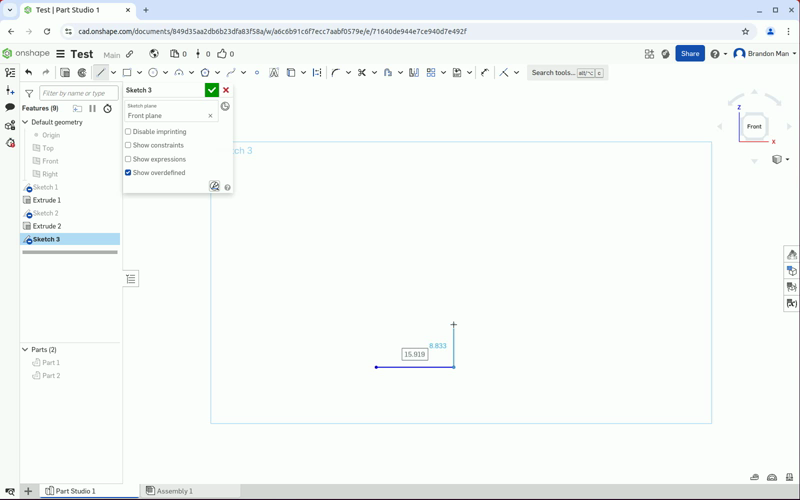
key(esc)
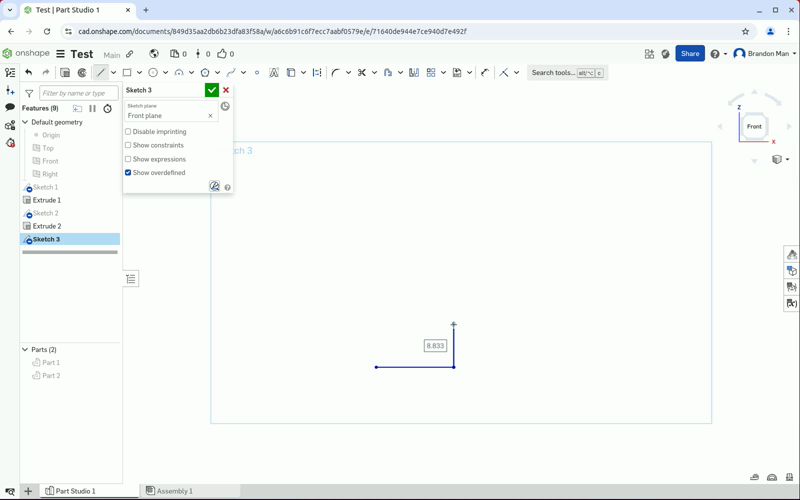
key(a)
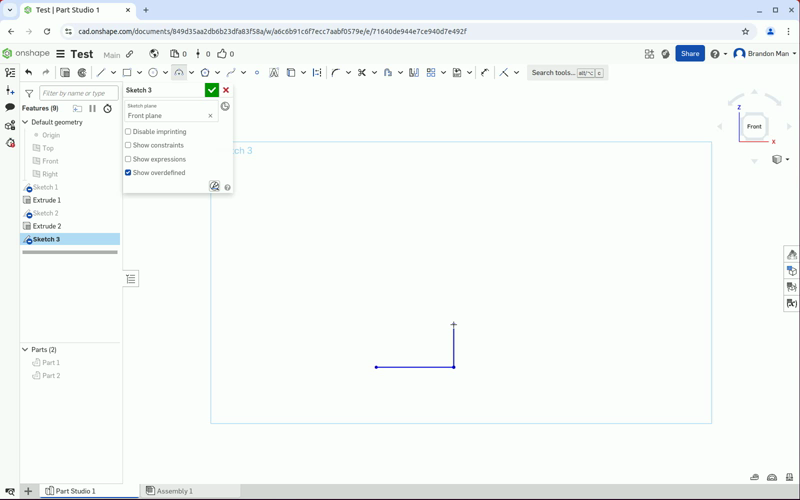
mouse_move(453, 324)
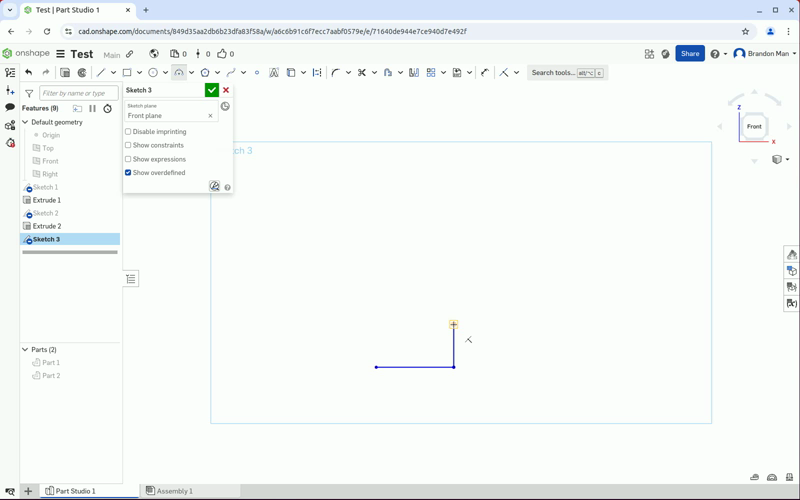
click(453, 324)
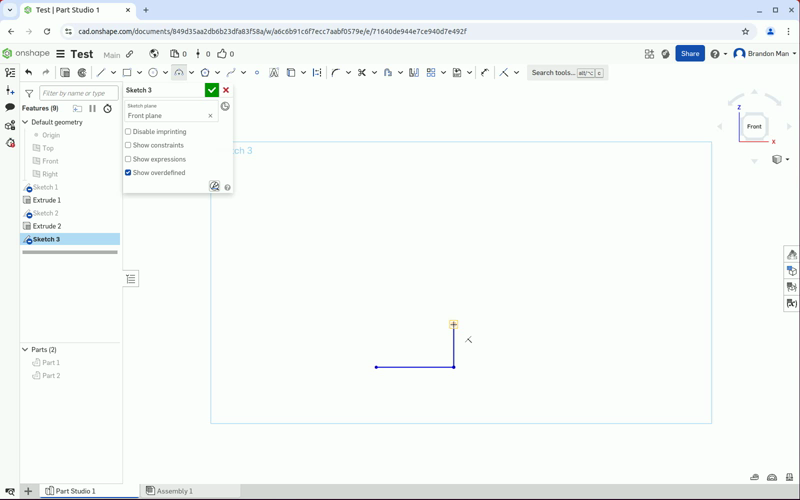
key_down(shift)
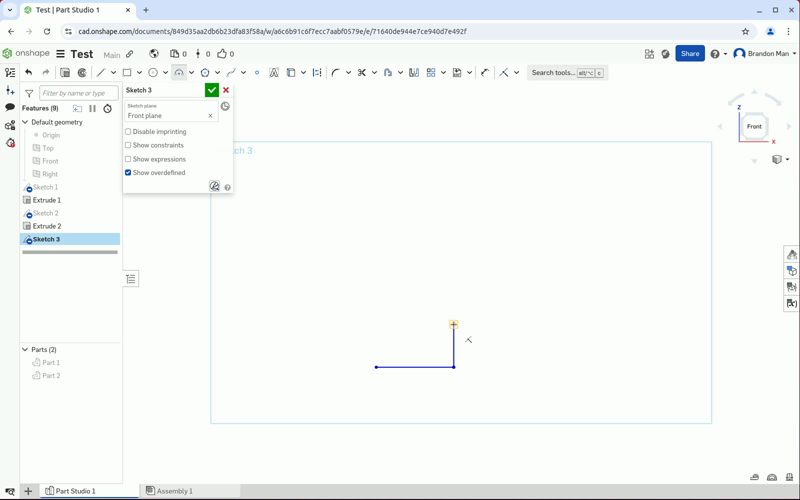
mouse_move(422, 265)
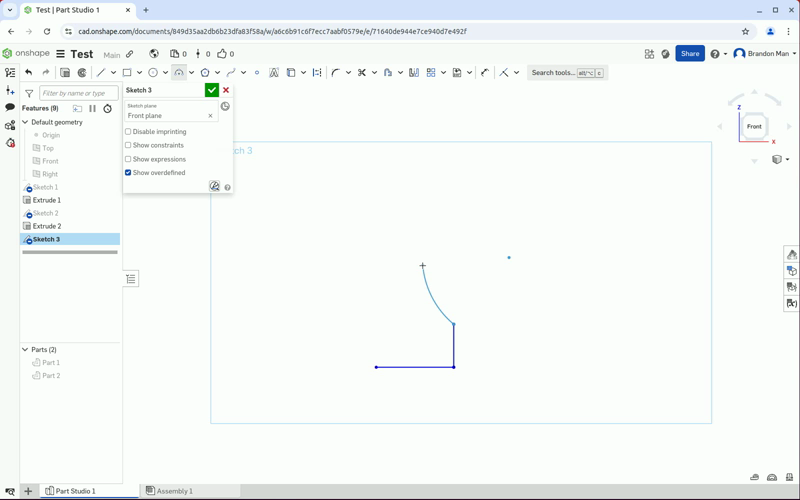
click(422, 265)
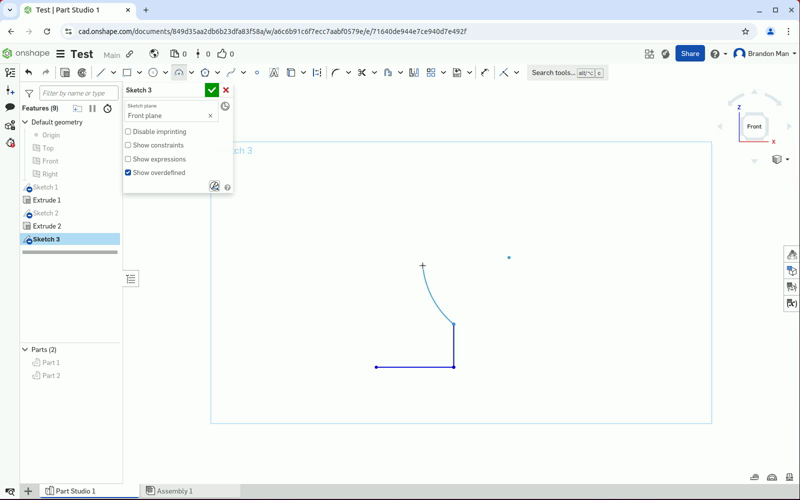
mouse_move(423, 302)
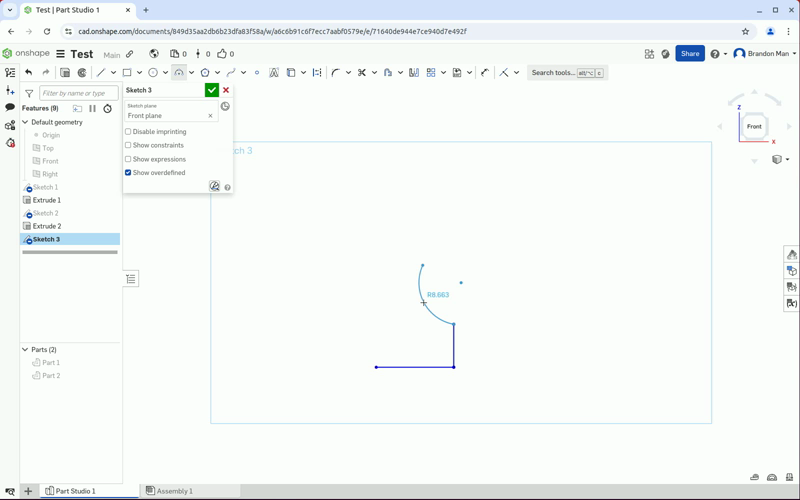
click(423, 302)
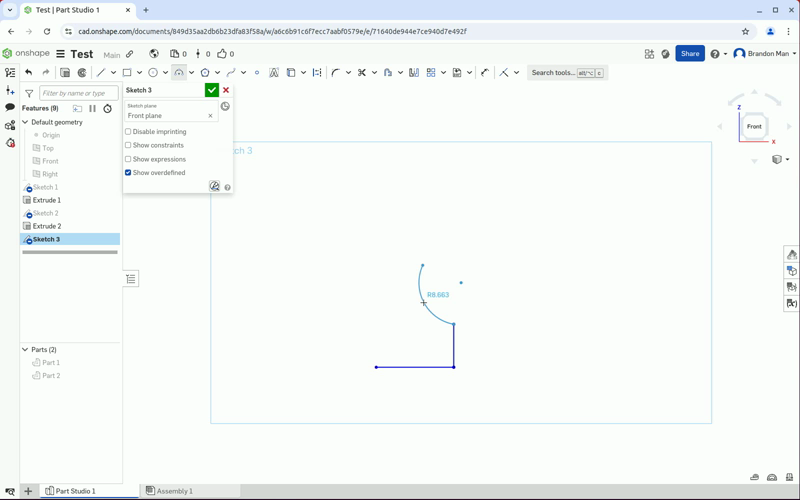
key_up(shift)
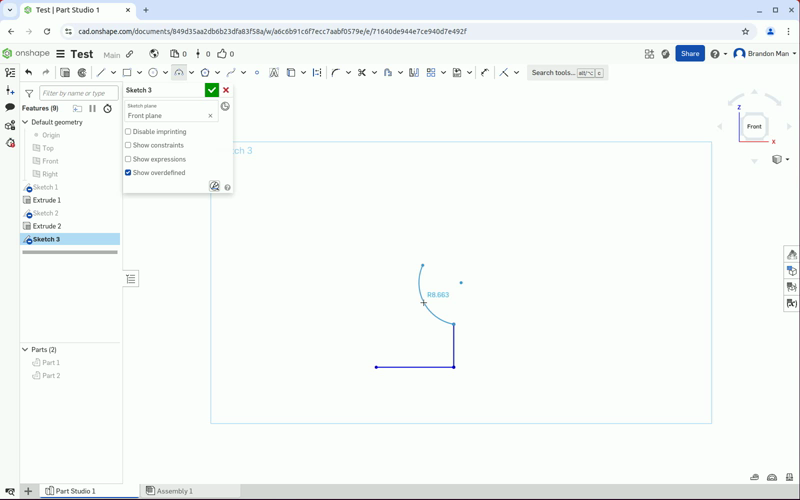
key(esc)
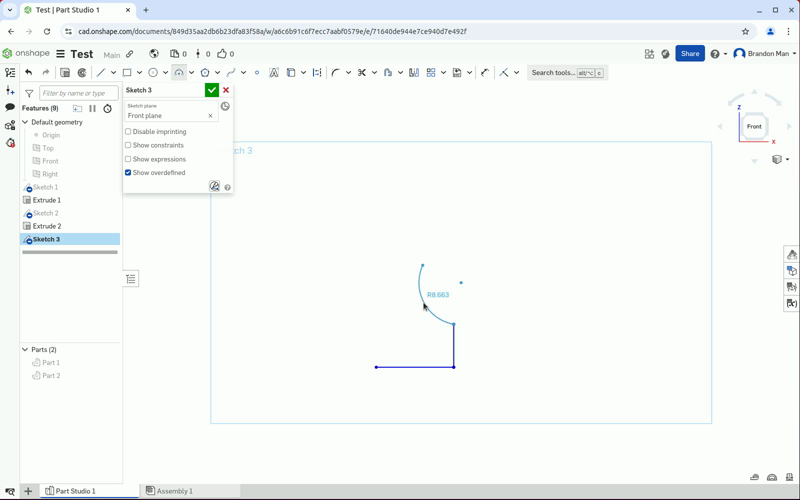
key(l)
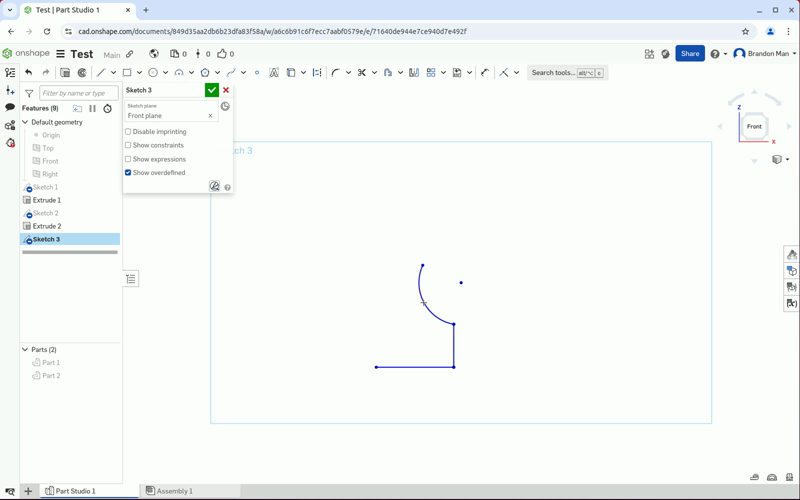
mouse_move(422, 265)
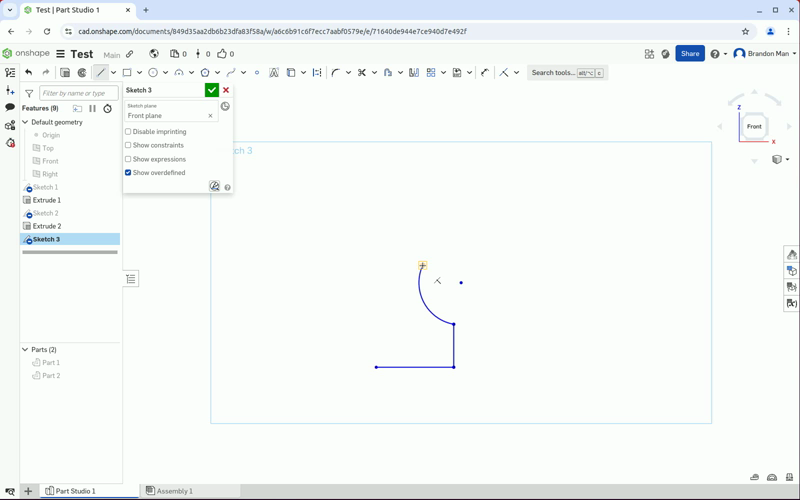
click(422, 265)
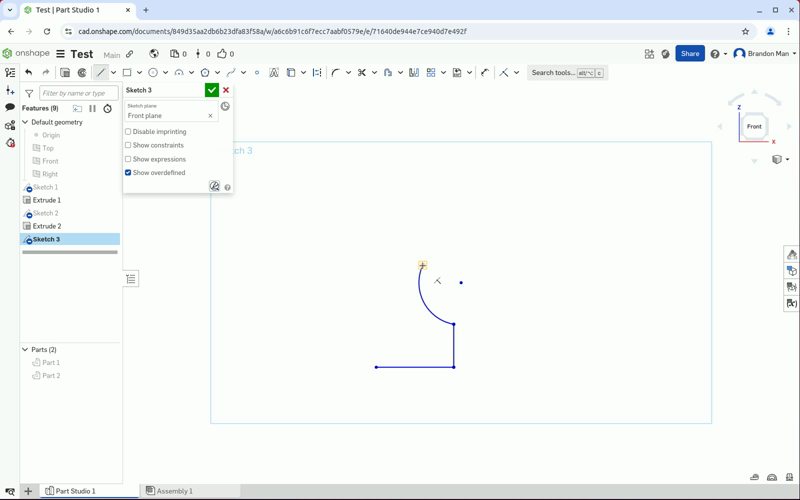
key_down(shift)
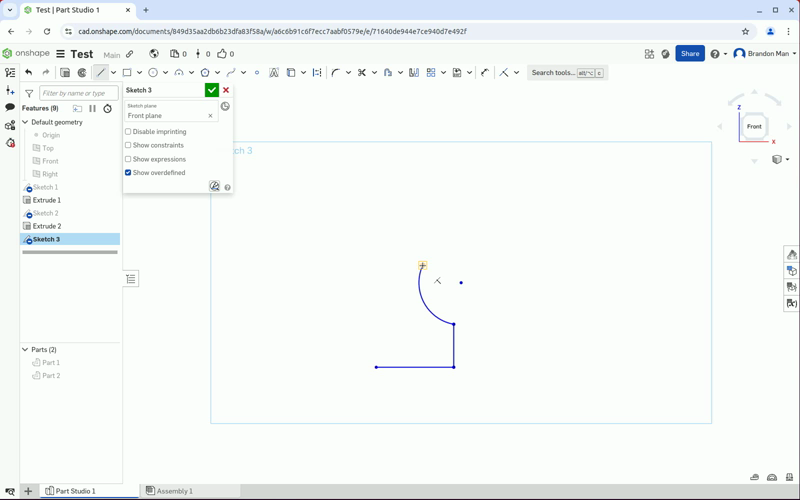
mouse_move(376, 367)
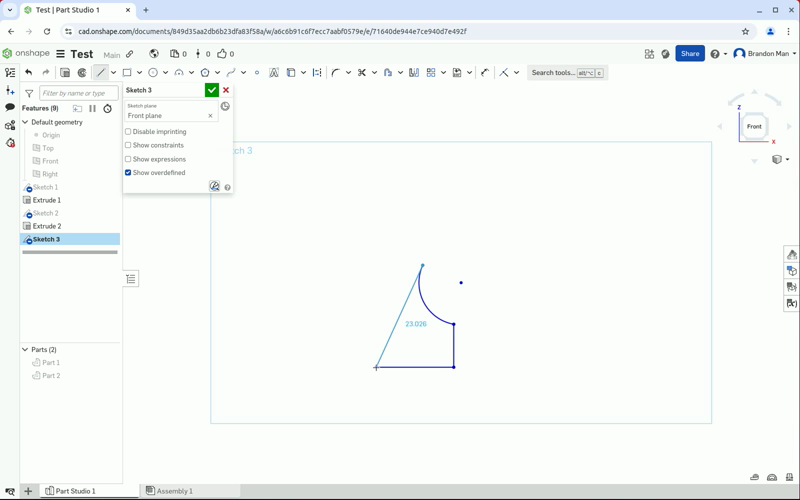
key_up(shift)
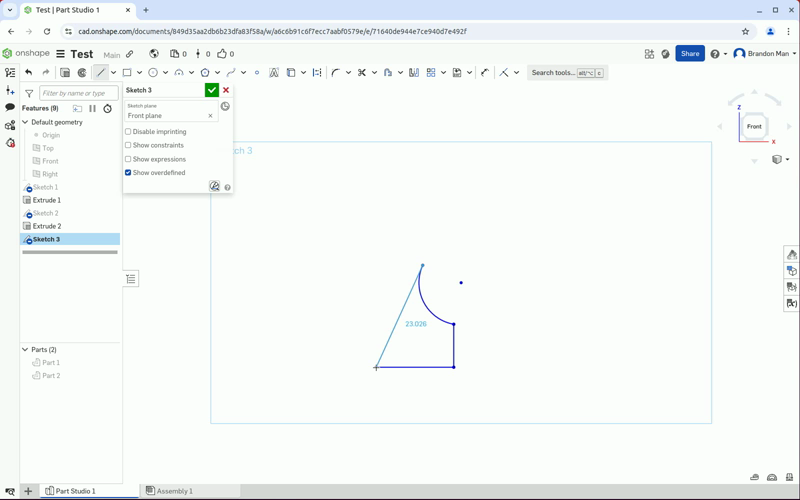
click(376, 367)
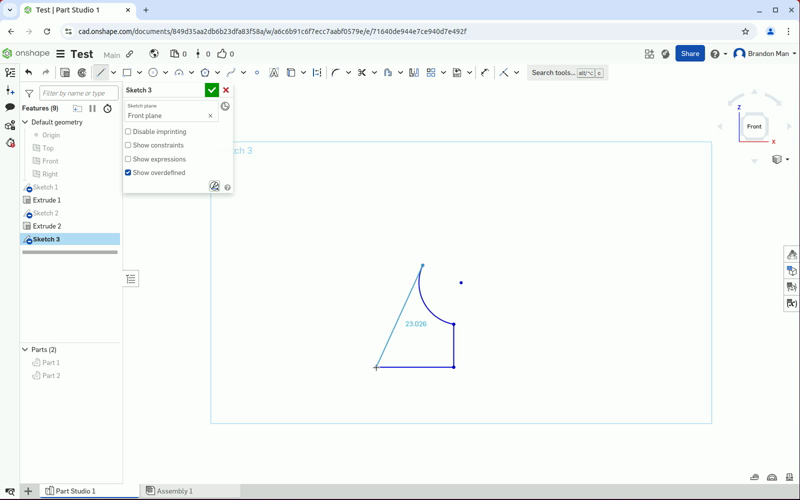
key(esc)
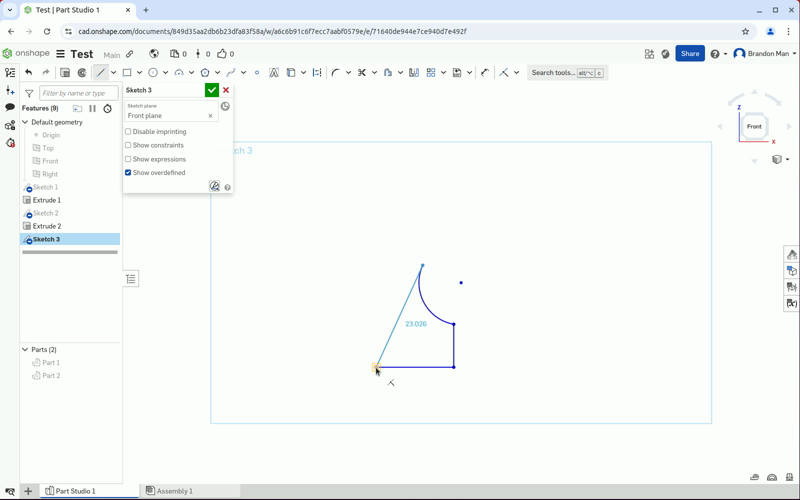
mouse_move(430, 340)
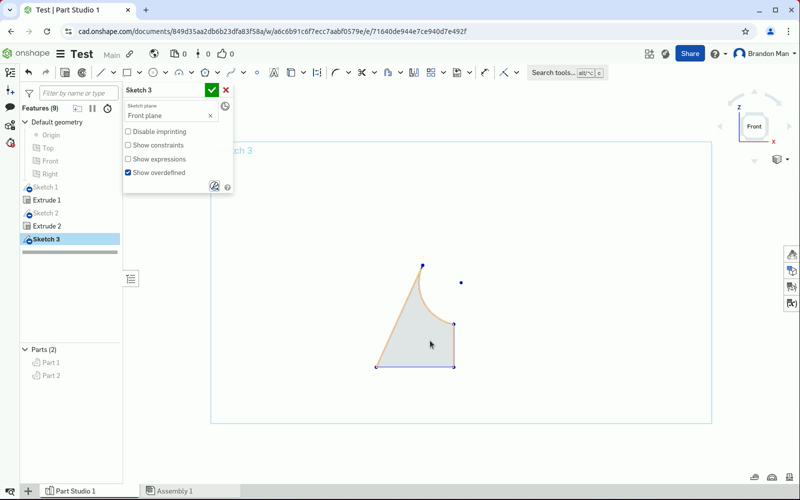
click(430, 340)
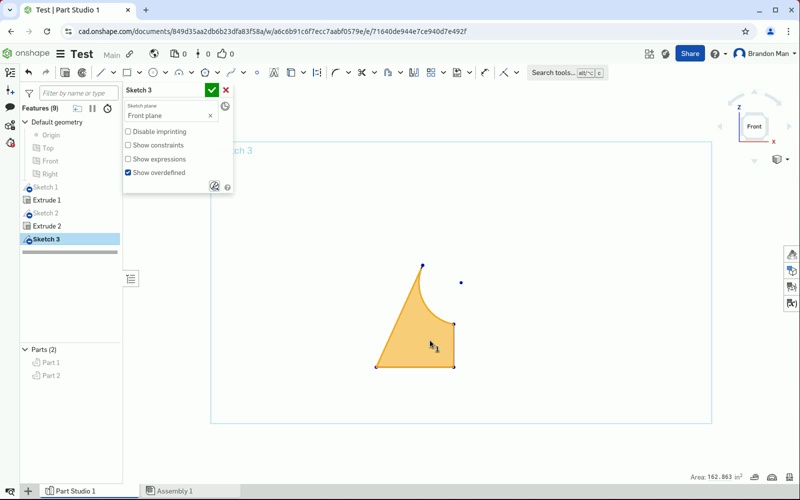
mouse_move(73, 352)
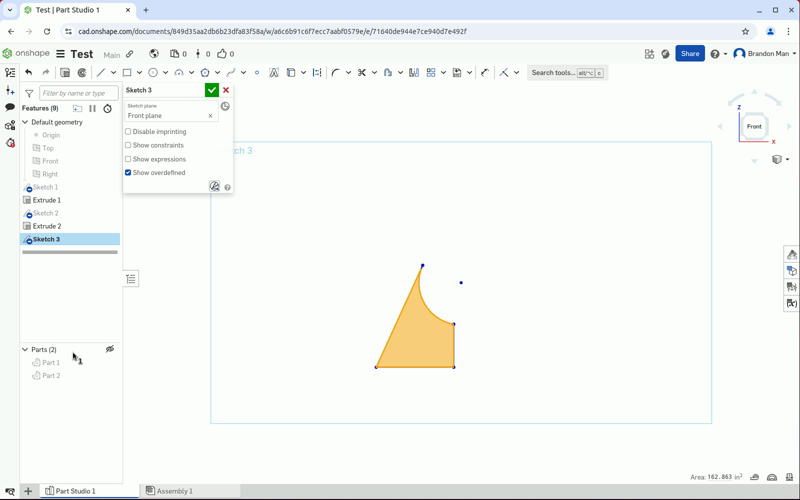
key(shift+y)
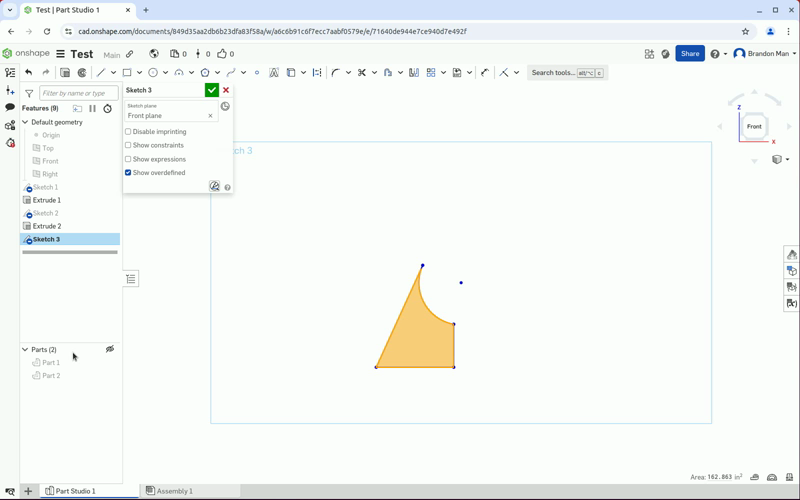
key(shift+e)
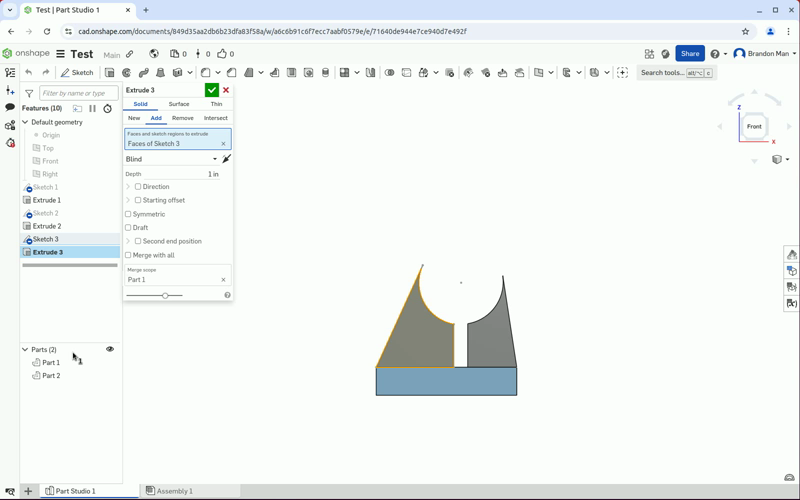
mouse_move(143, 106)
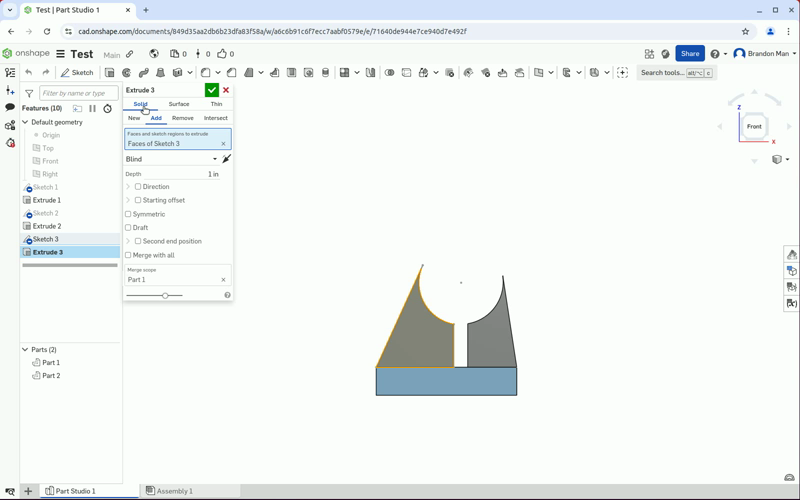
click(143, 106)
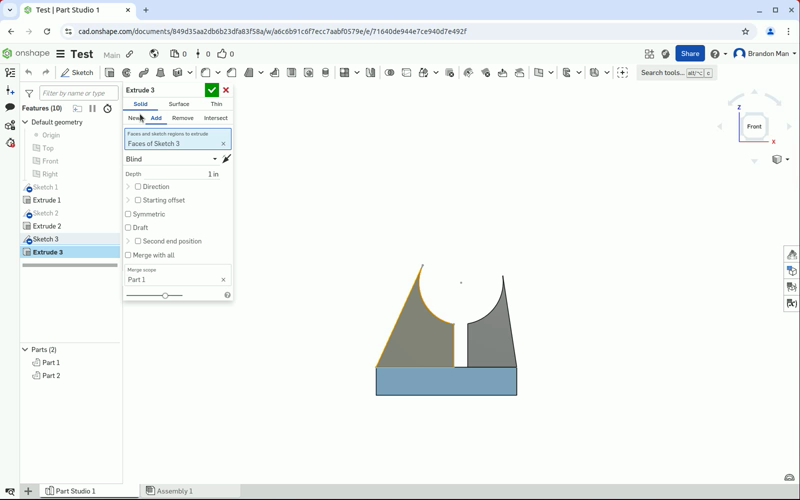
mouse_move(137, 120)
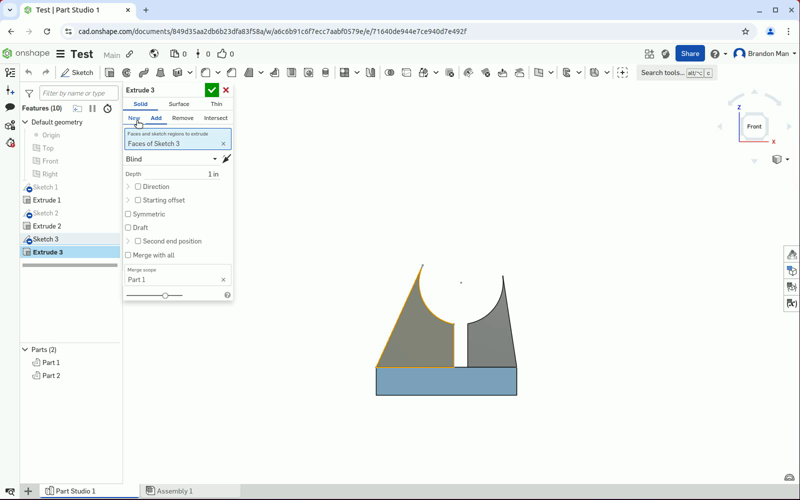
click(137, 120)
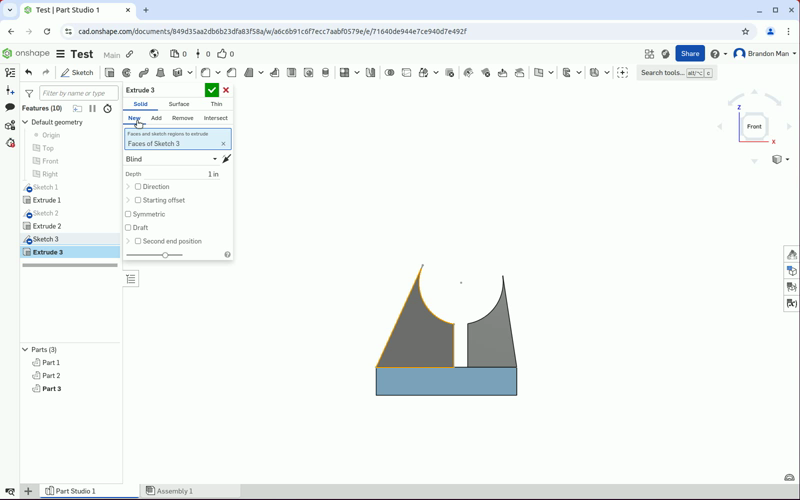
key(tab, 4)
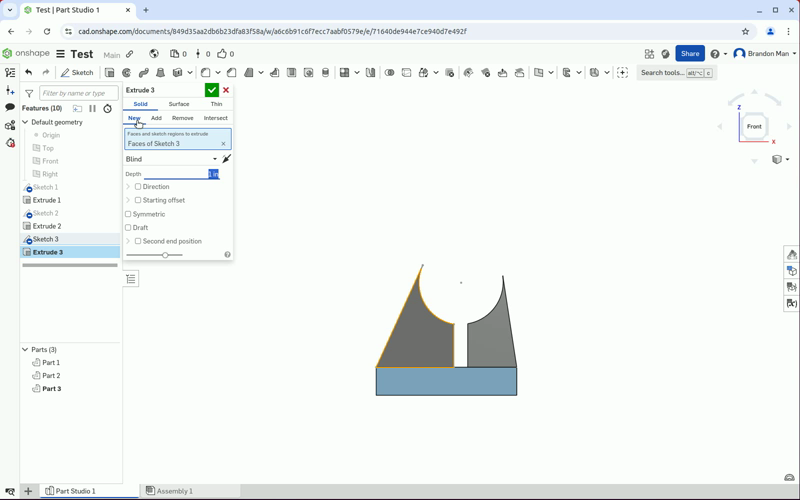
text(2.889)
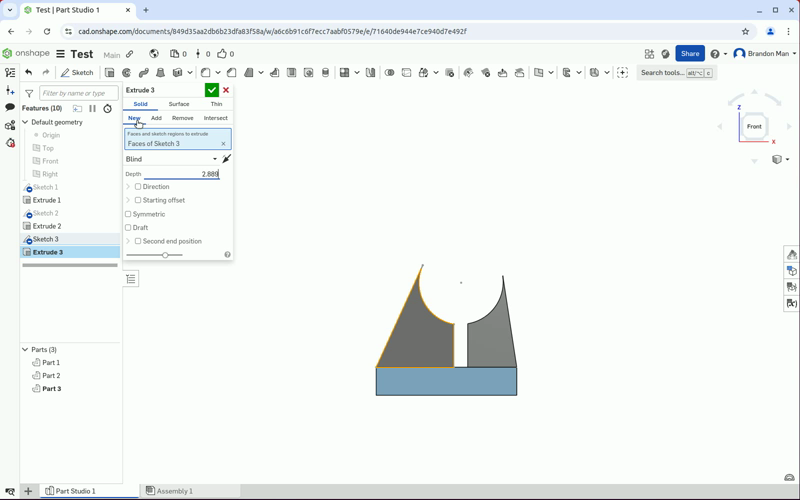
key(enter)
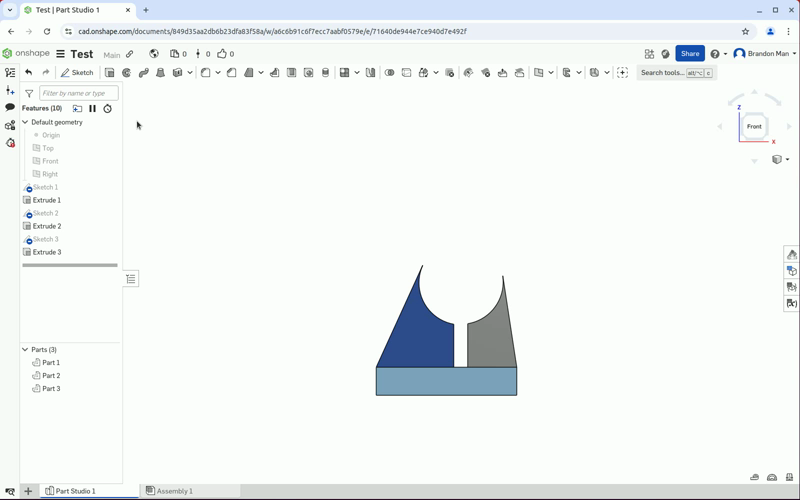
key(shift+h)
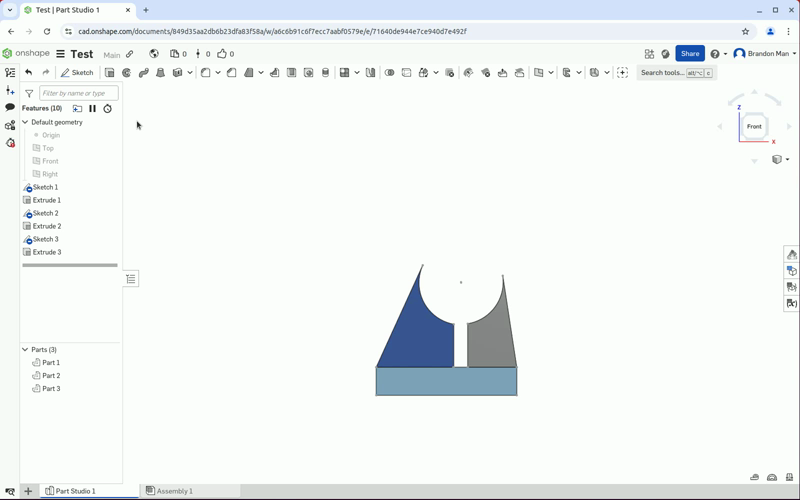
key(shift+h)
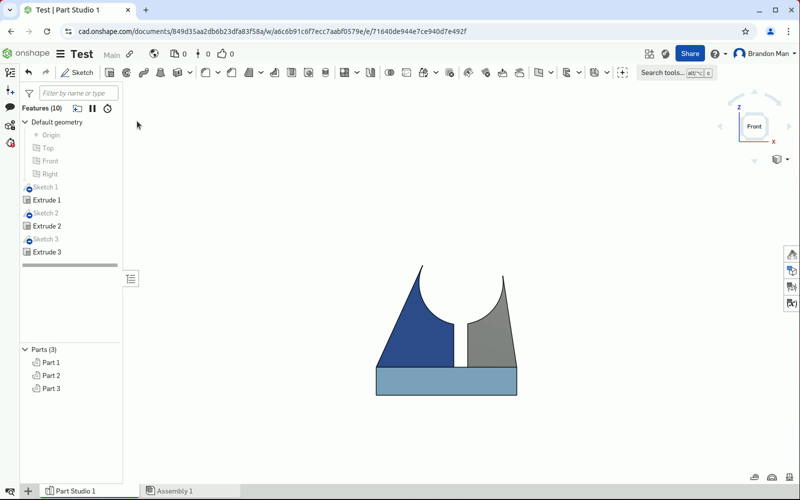
mouse_move(73, 189)
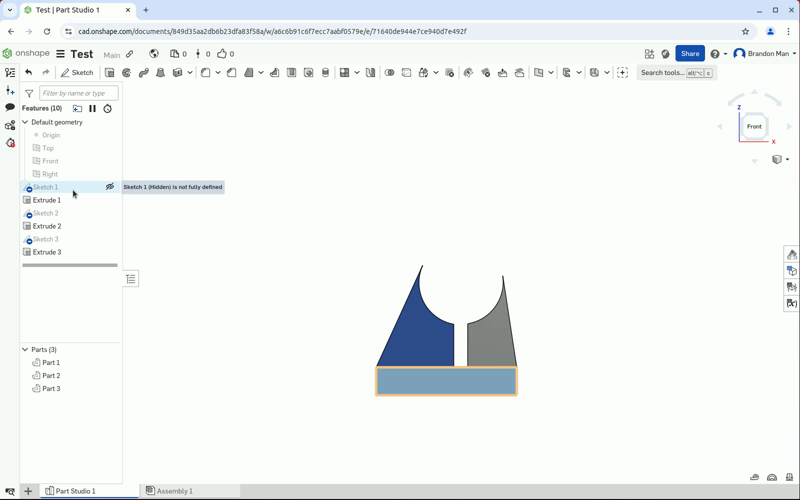
click(73, 189)
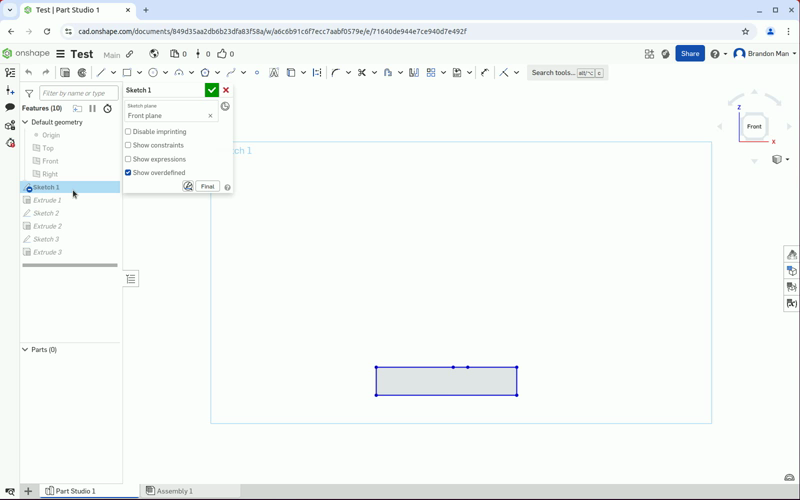
mouse_move(229, 92)
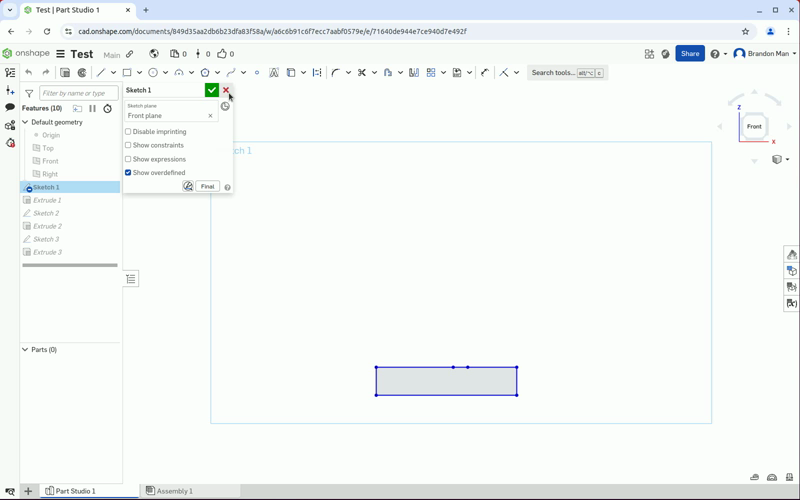
click(229, 92)
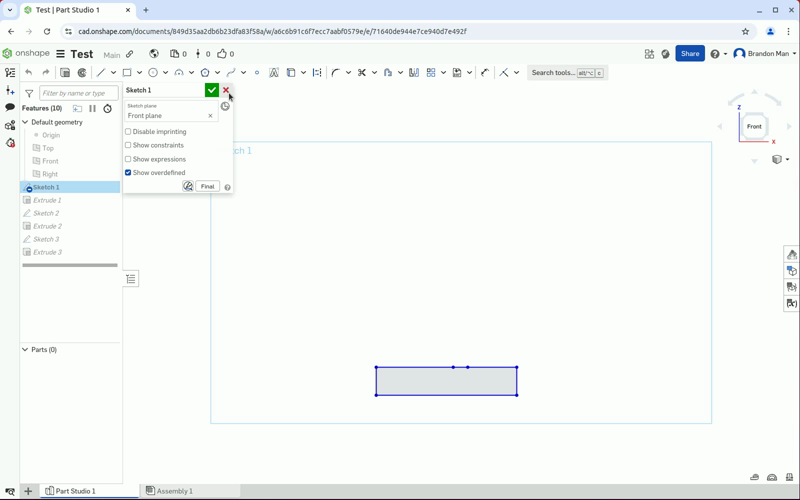
key(shift+s)
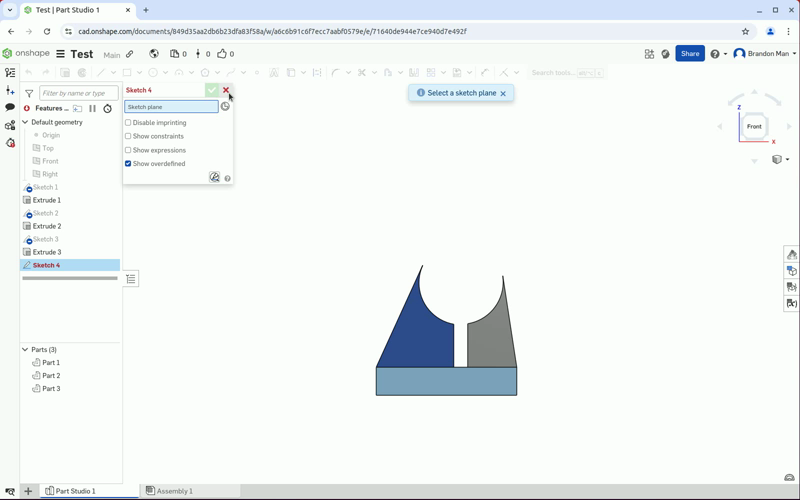
mouse_move(73, 163)
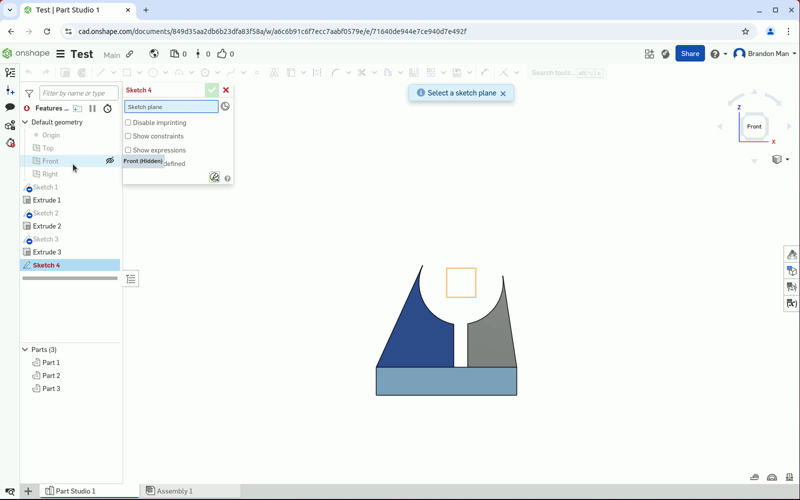
click(73, 163)
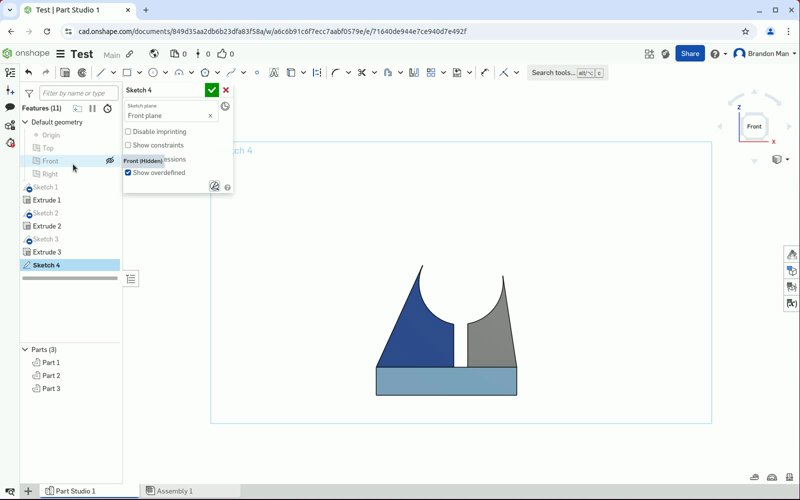
mouse_move(73, 352)
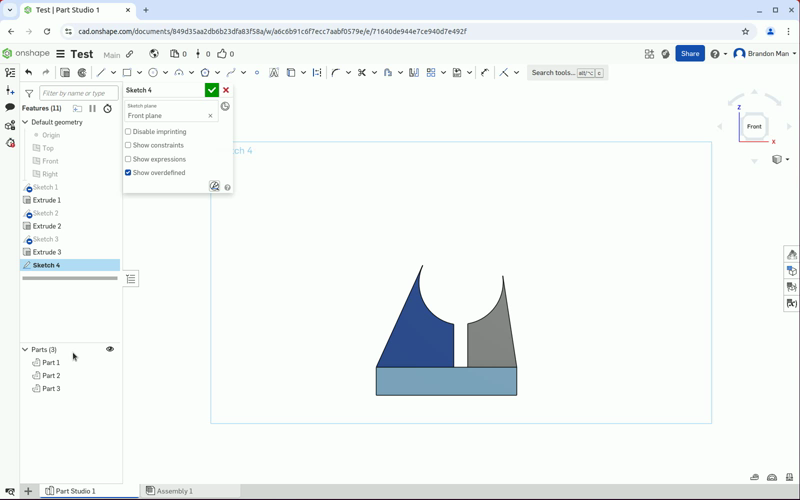
key(y)
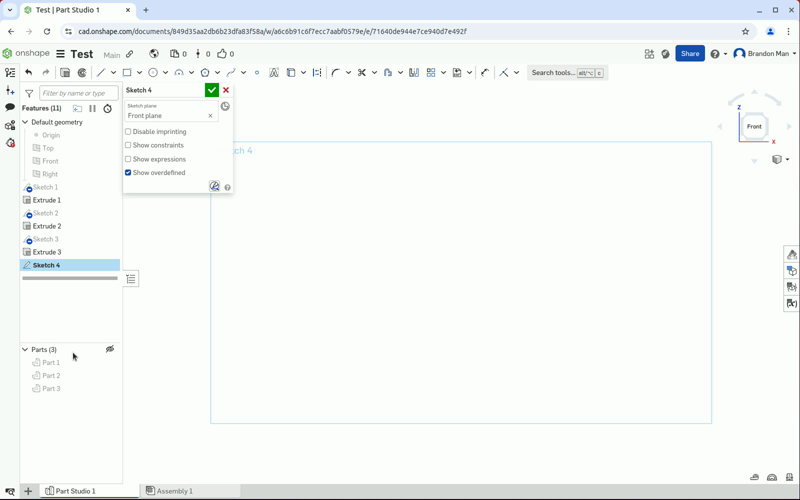
key(l)
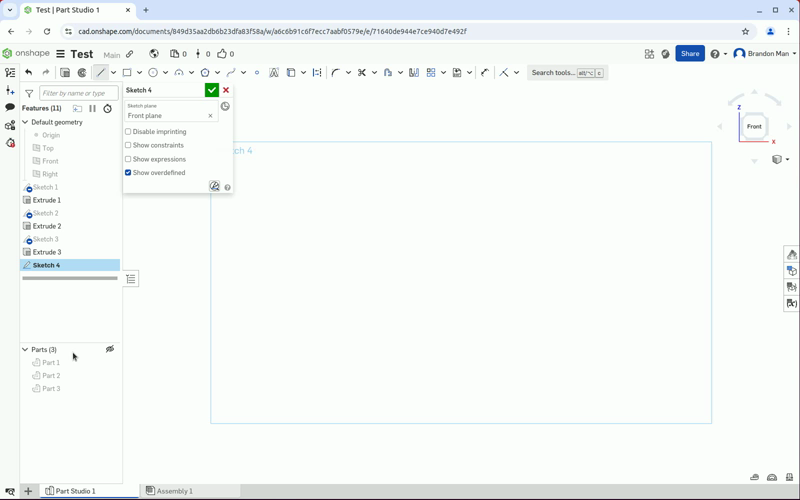
key_down(shift)
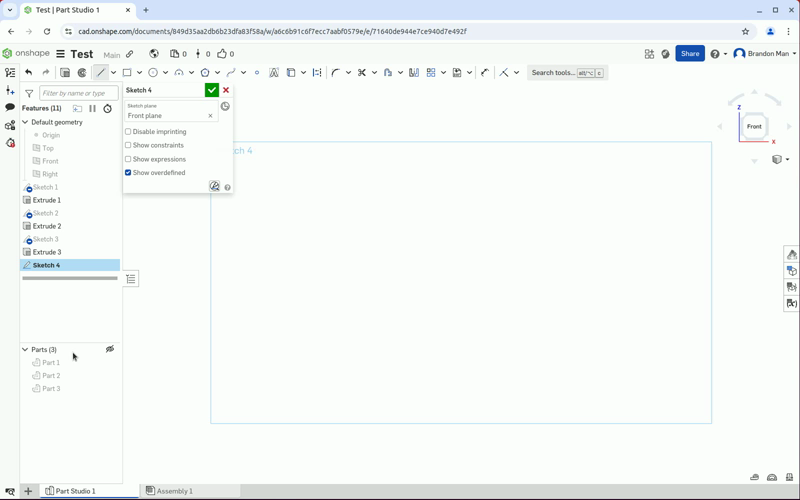
mouse_move(453, 367)
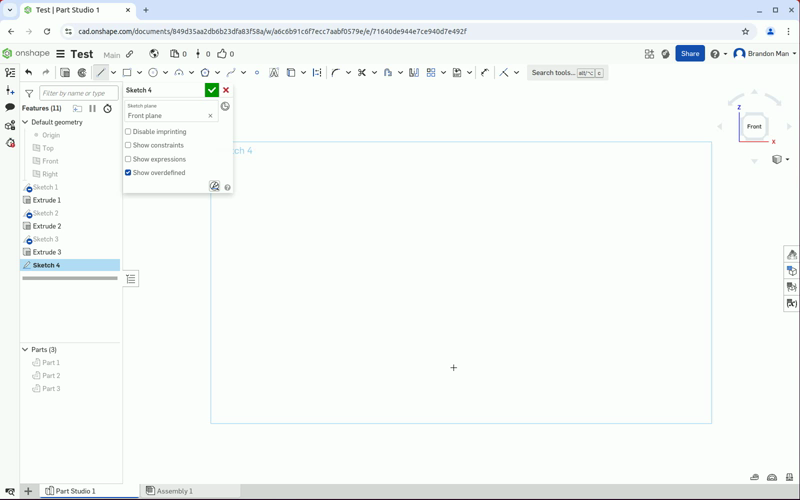
click(453, 367)
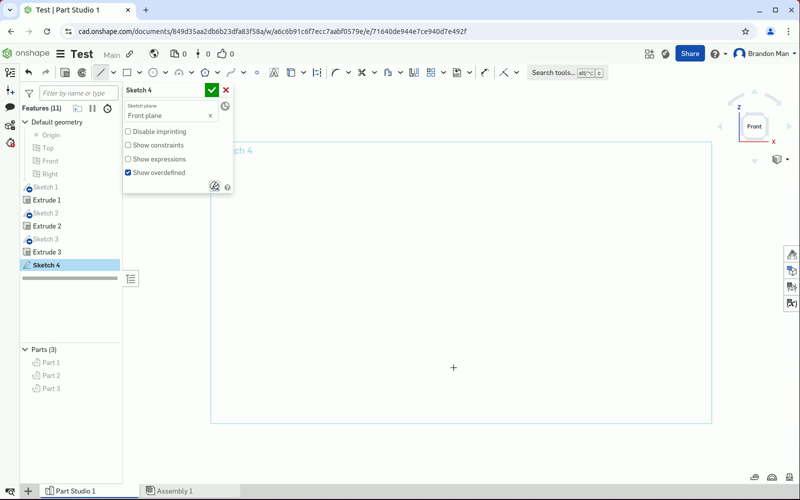
key_up(shift)
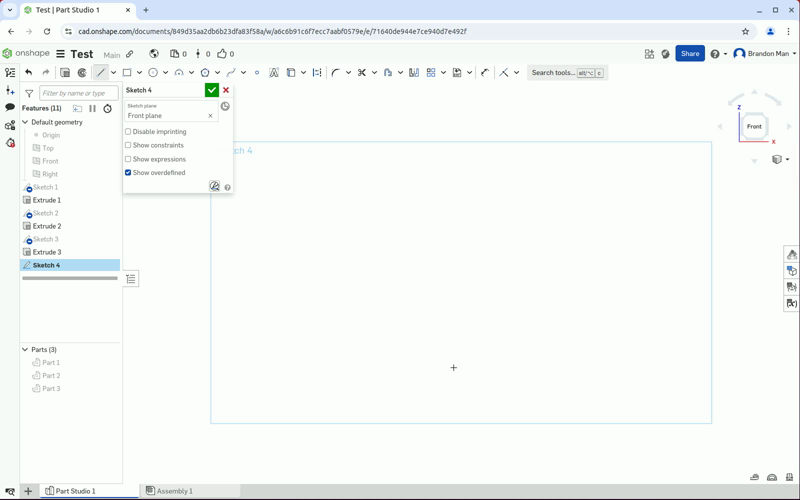
key_down(shift)
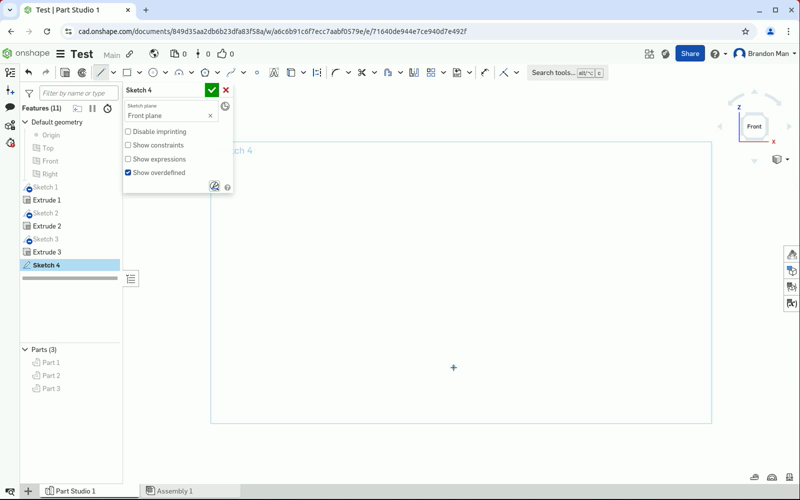
mouse_move(483, 367)
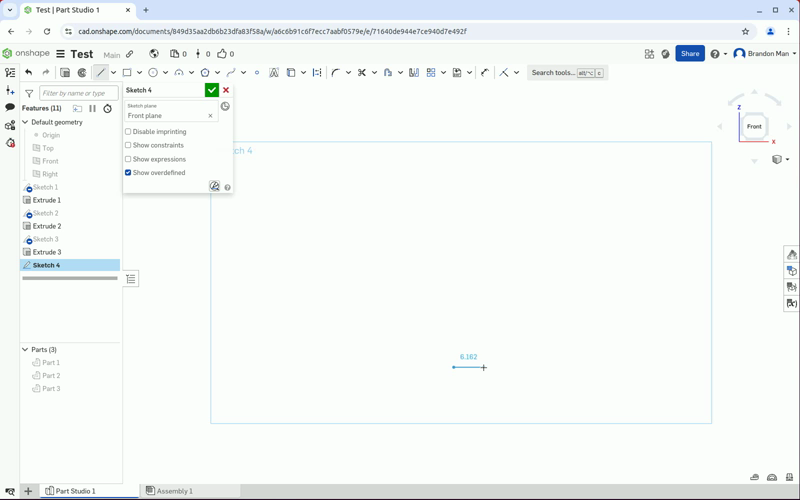
mouse_move(467, 367)
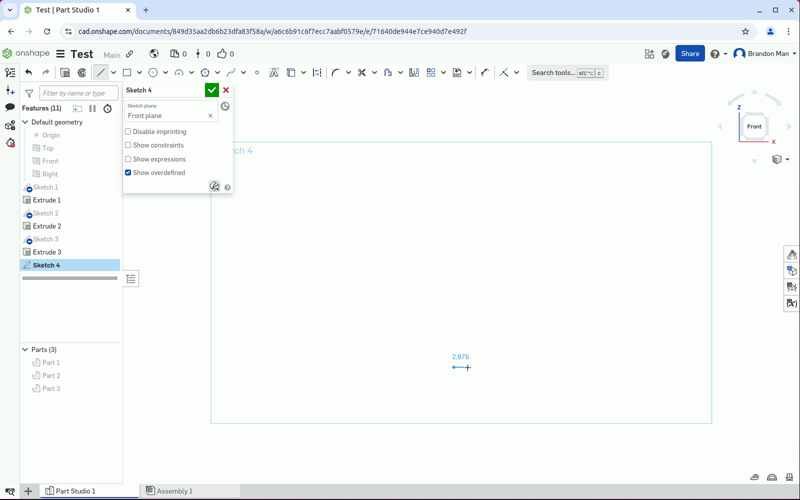
click(467, 367)
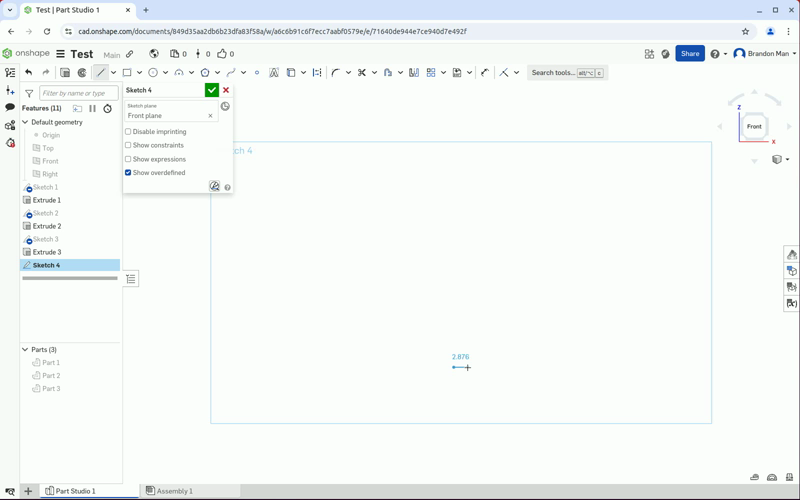
key_up(shift)
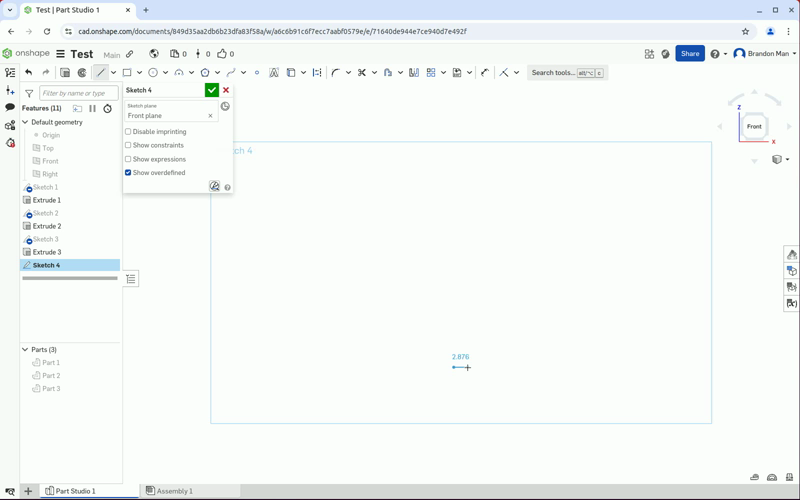
key_down(shift)
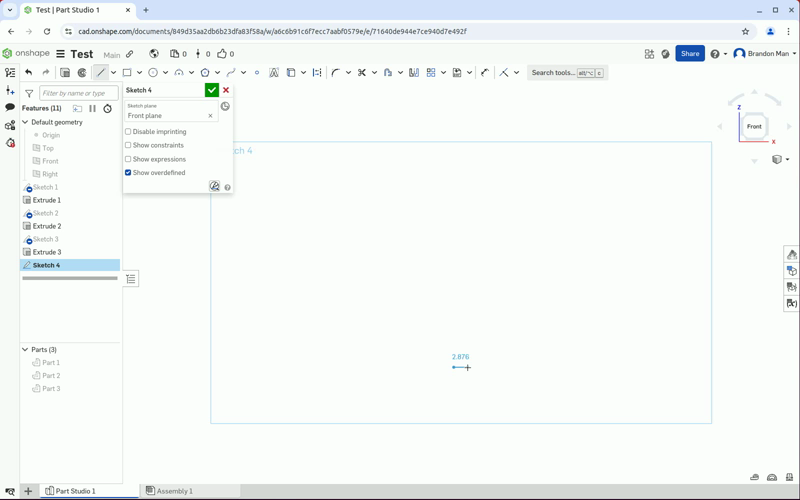
mouse_move(498, 367)
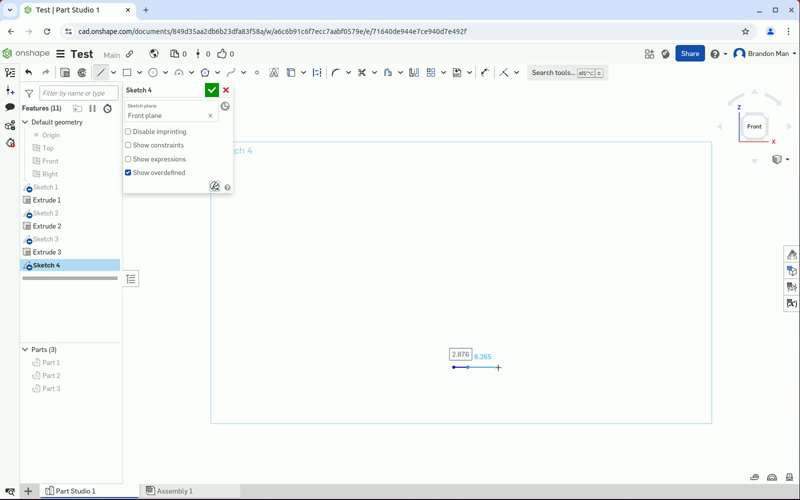
mouse_move(467, 323)
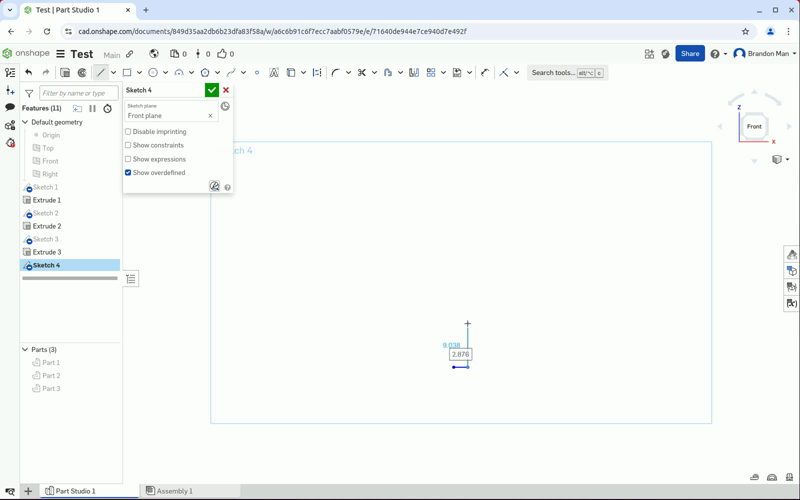
click(467, 323)
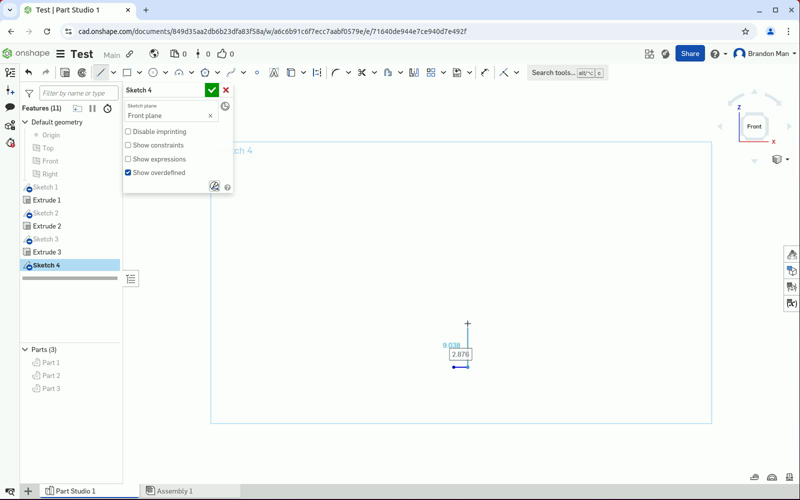
key_up(shift)
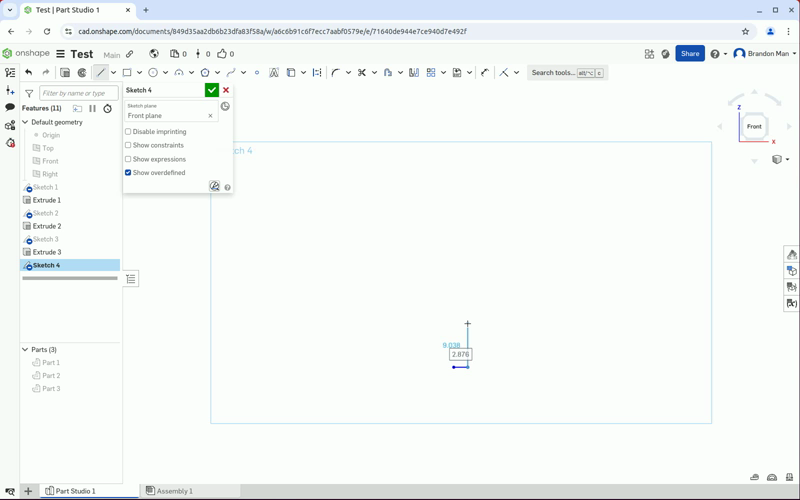
key(esc)
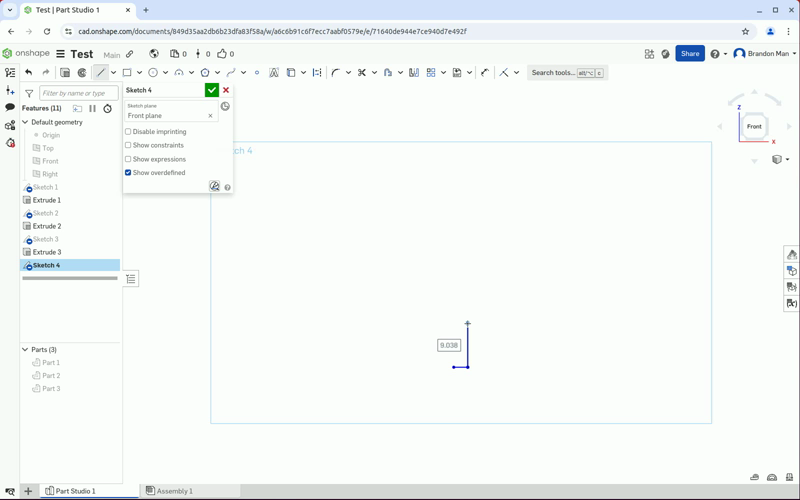
key(a)
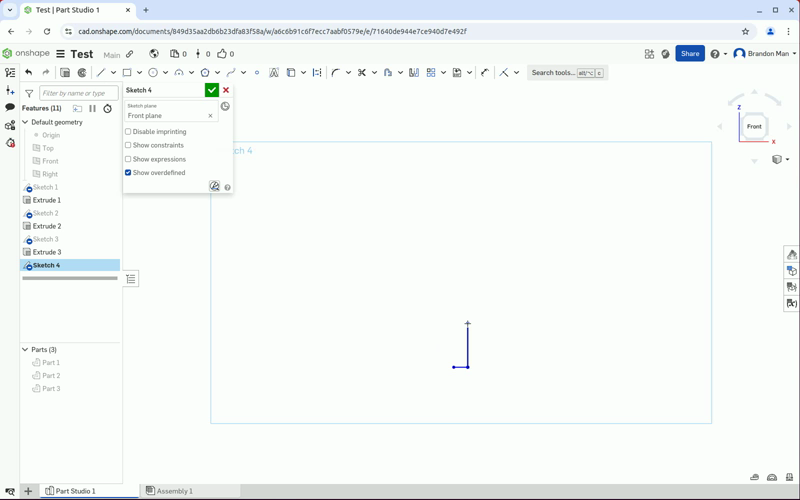
mouse_move(467, 323)
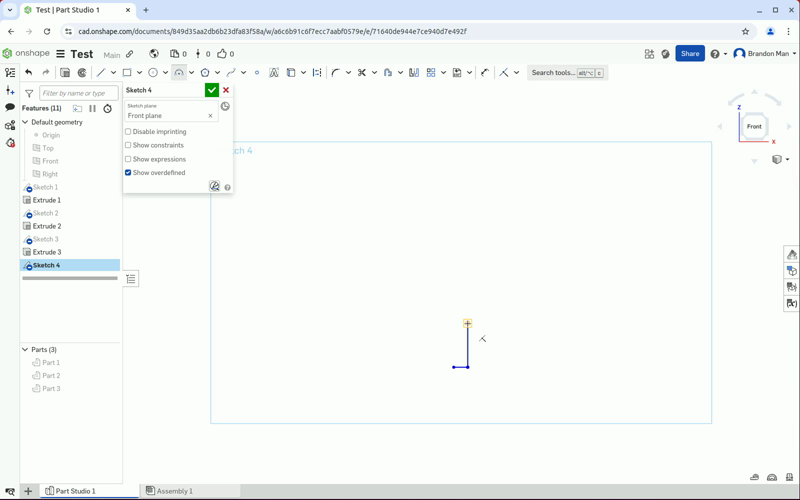
click(467, 323)
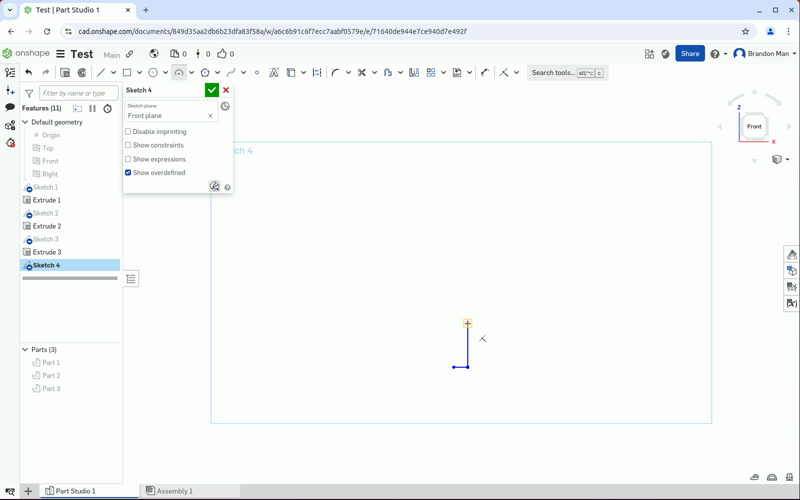
key_down(shift)
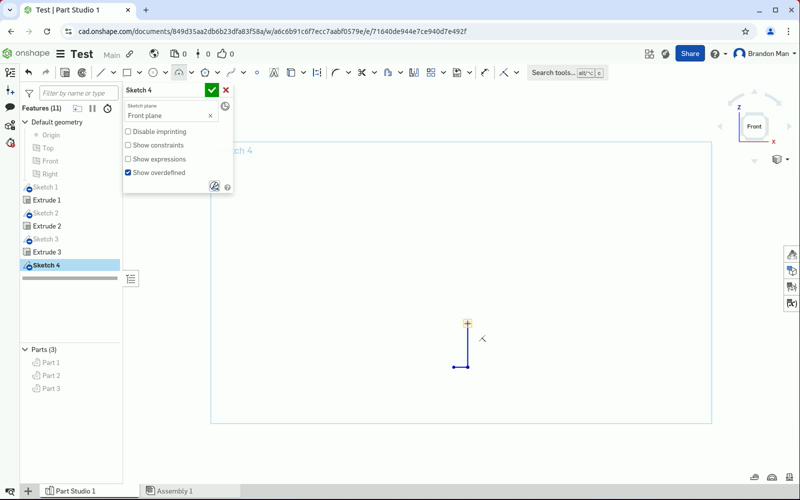
mouse_move(453, 323)
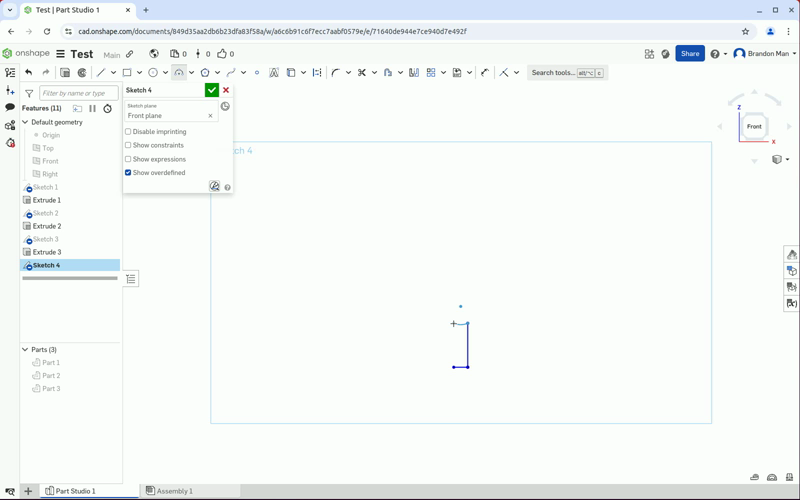
click(453, 323)
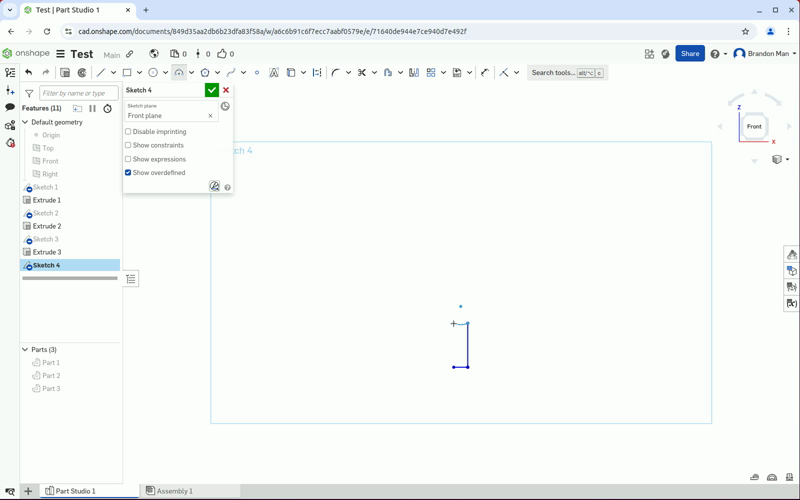
mouse_move(460, 323)
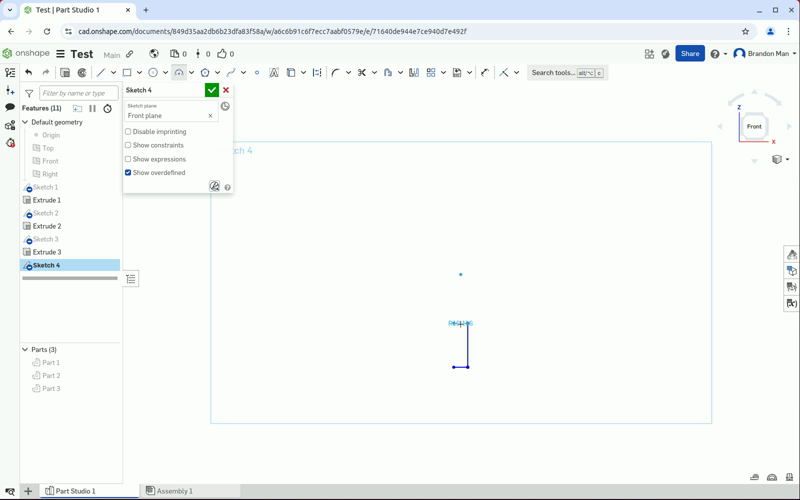
click(460, 323)
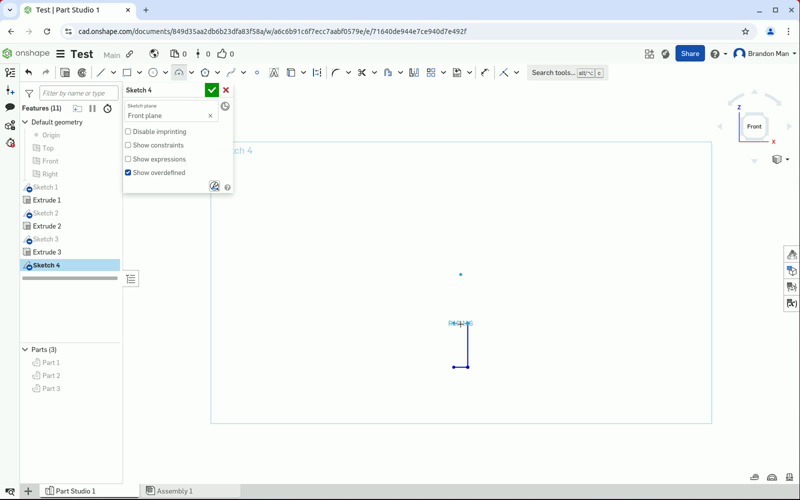
key_up(shift)
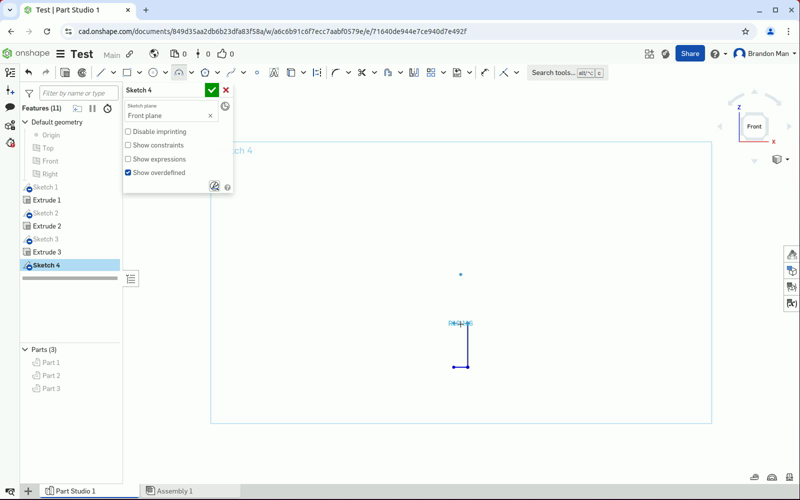
key(esc)
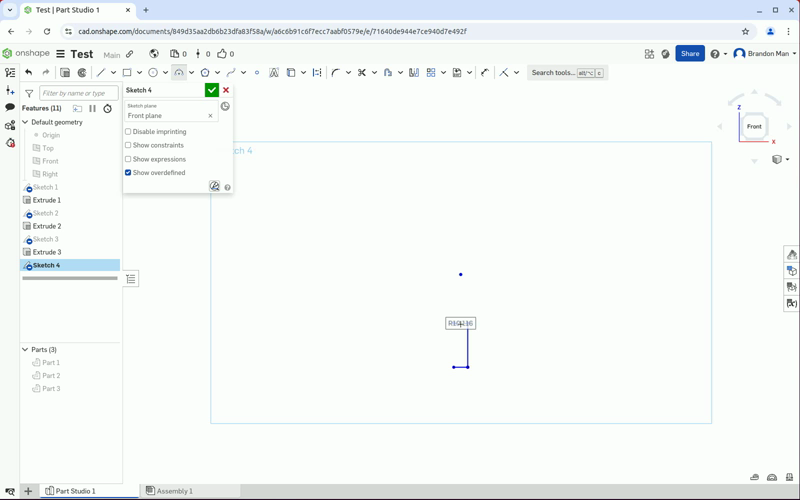
key(l)
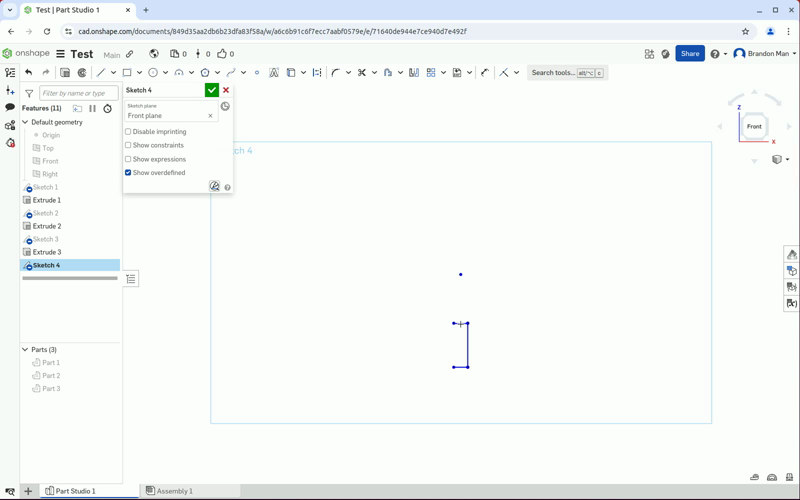
mouse_move(453, 323)
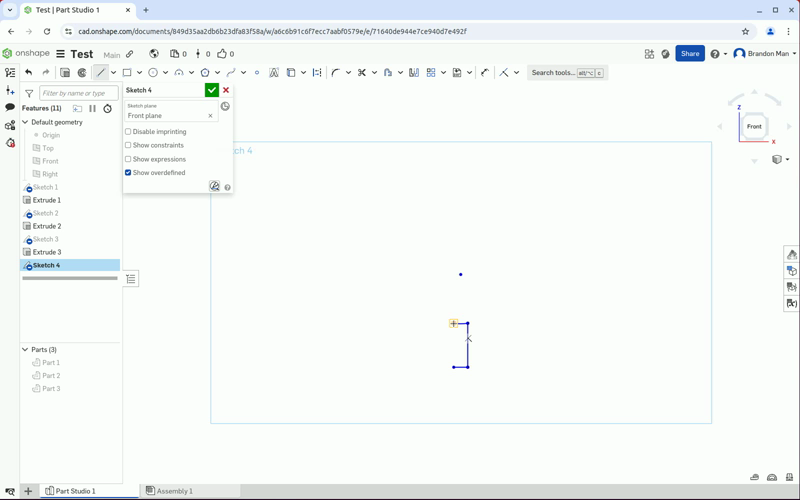
click(453, 323)
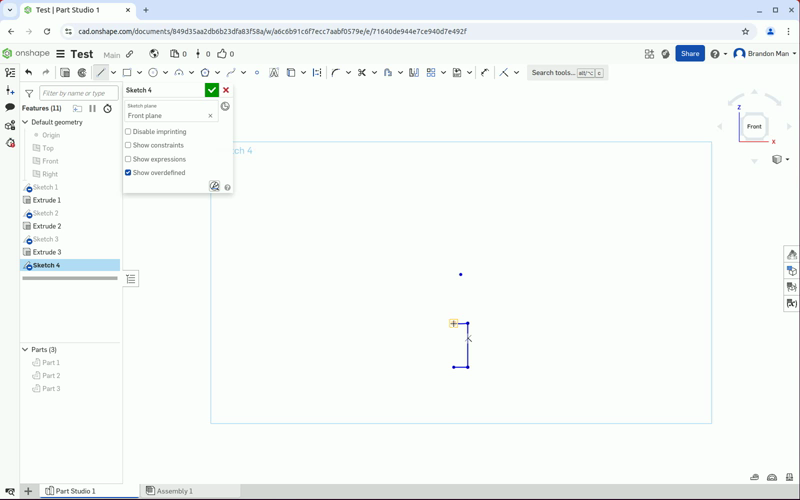
mouse_move(483, 323)
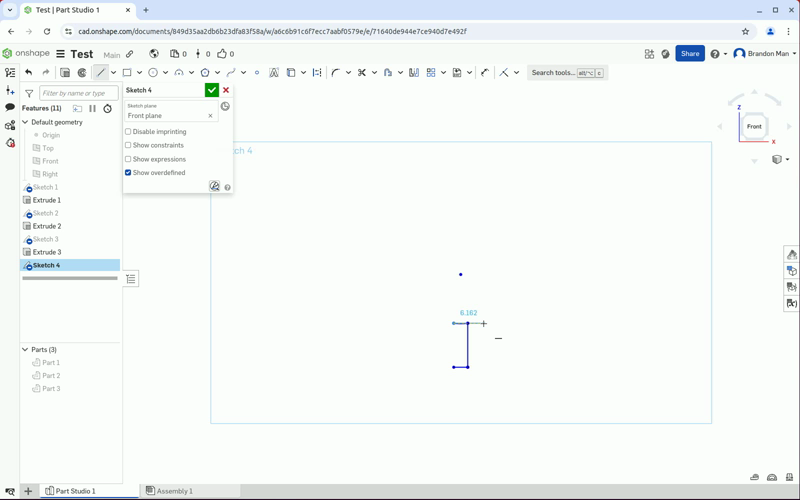
key_down(shift)
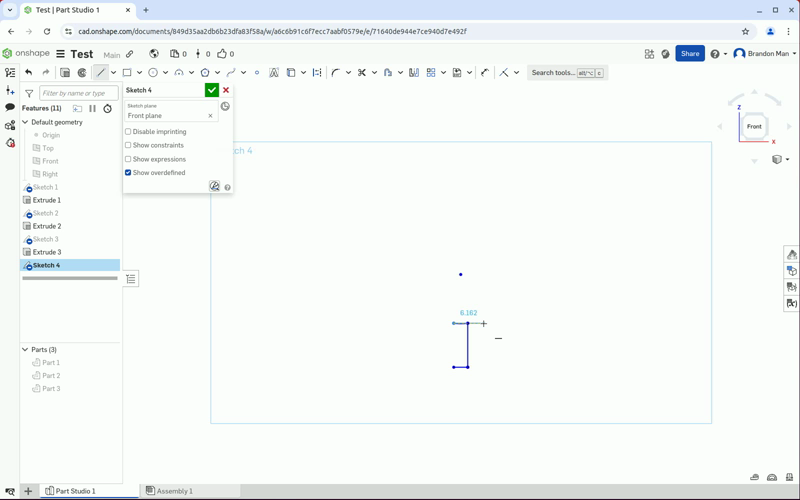
mouse_move(453, 367)
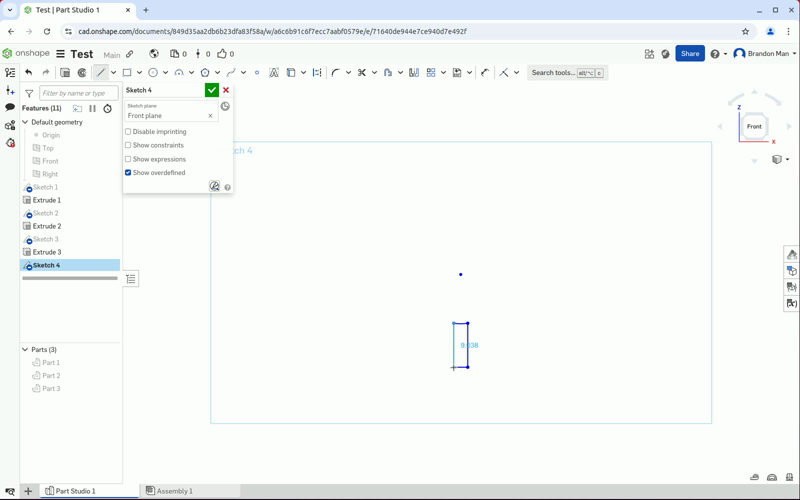
key_up(shift)
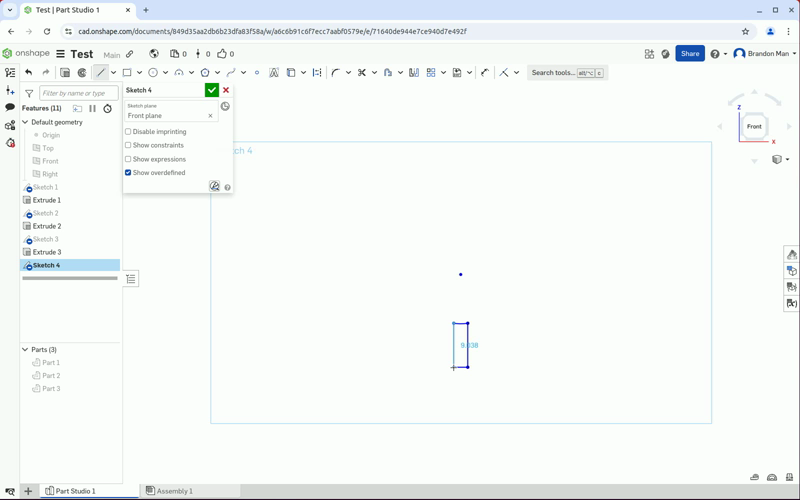
click(453, 367)
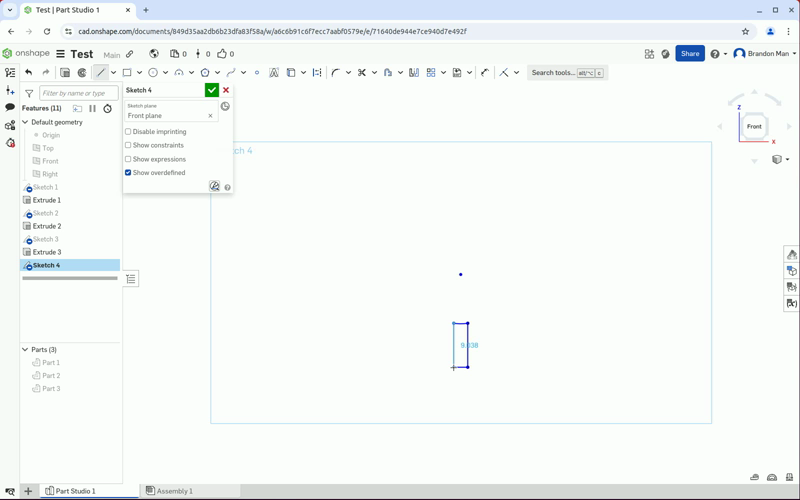
key(esc)
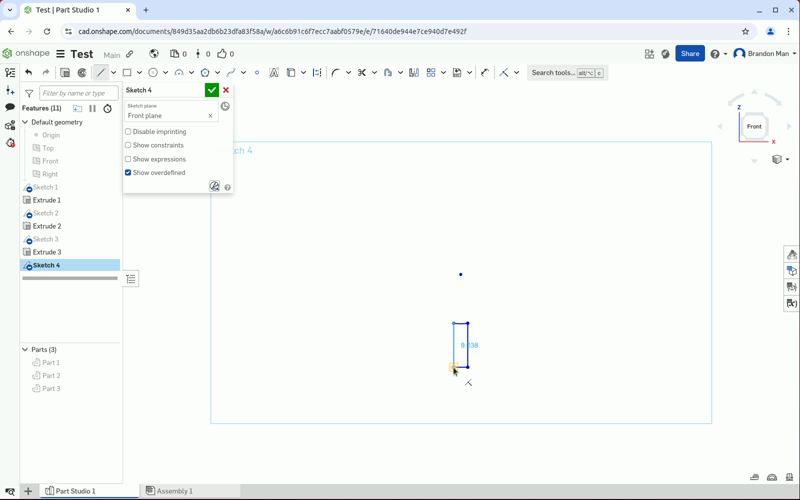
mouse_move(466, 358)
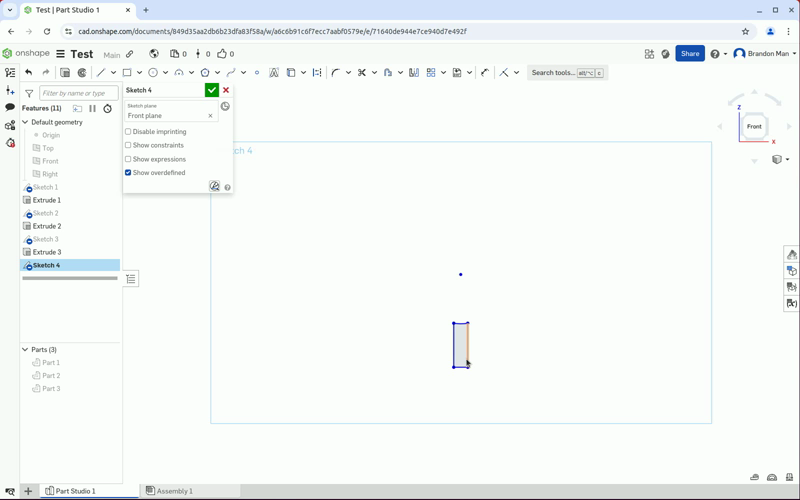
scroll(6)
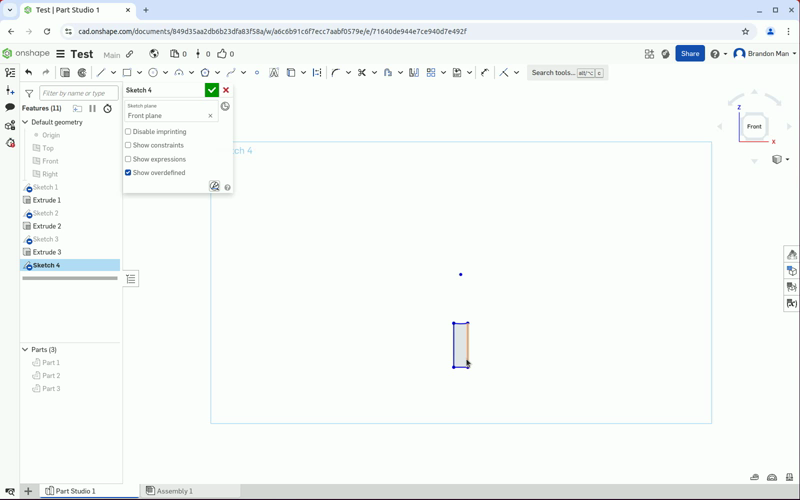
scroll(6)
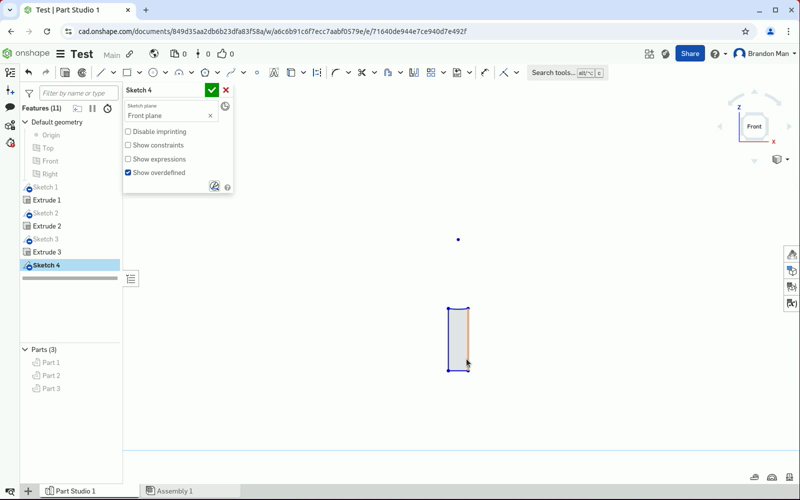
scroll(6)
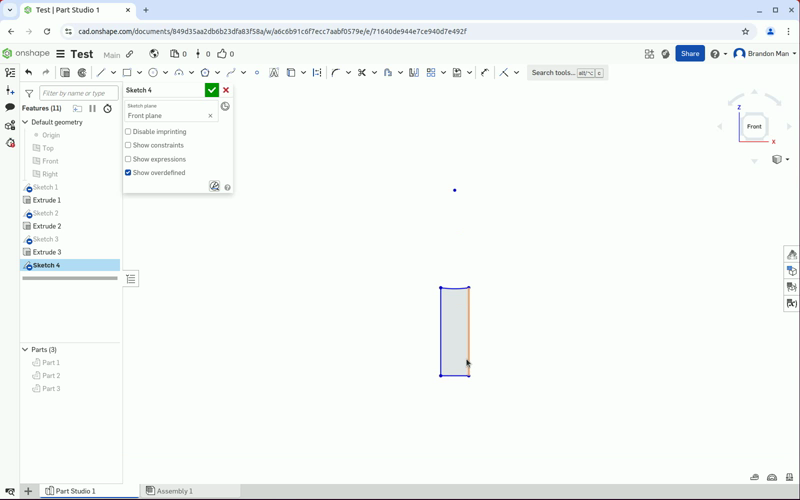
scroll(6)
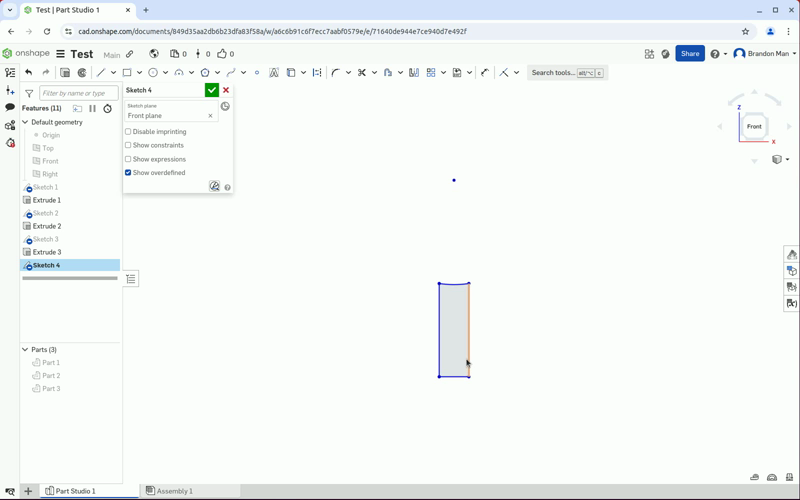
scroll(6)
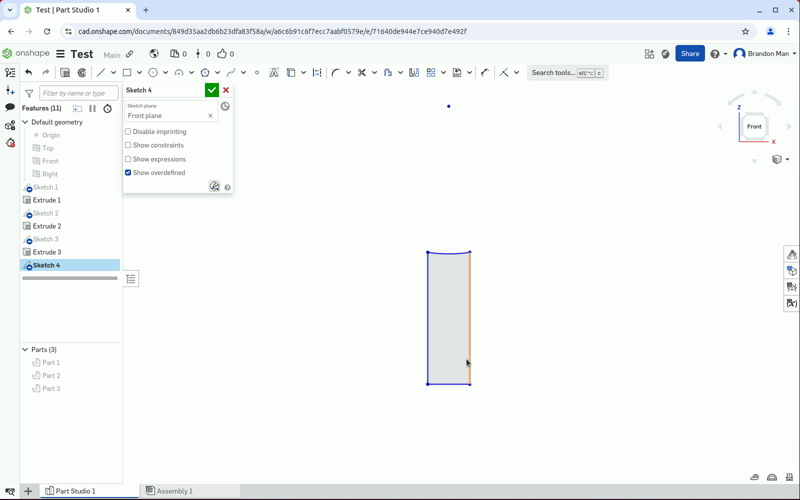
scroll(6)
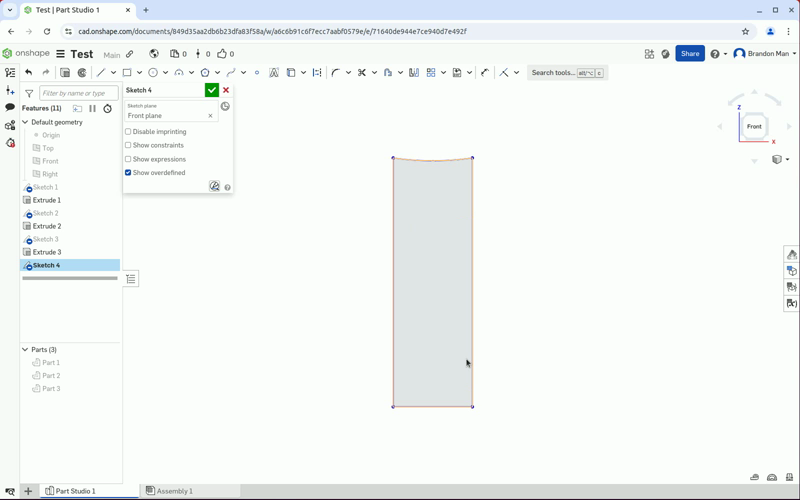
scroll(6)
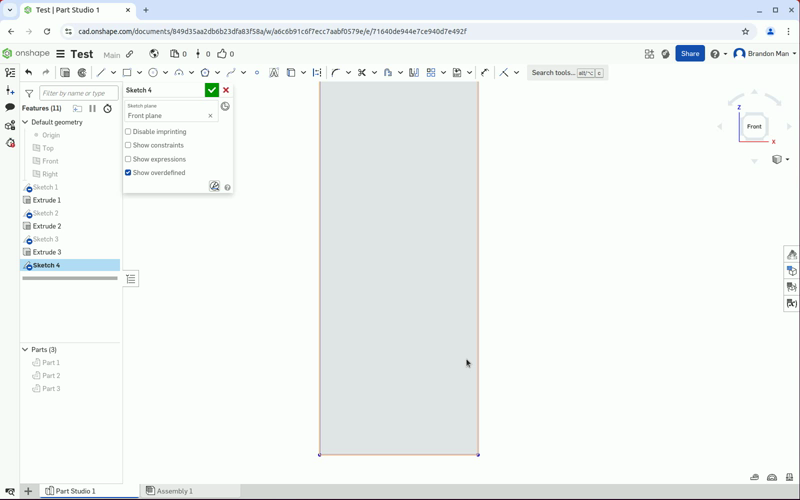
click(466, 358)
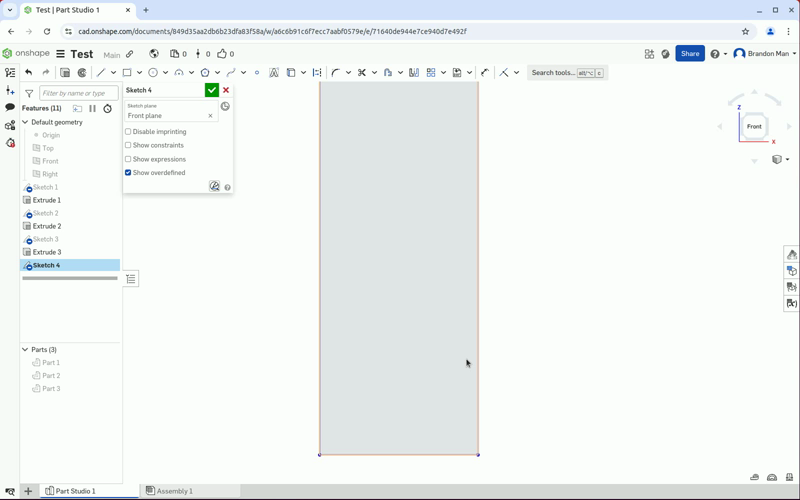
scroll(-6)
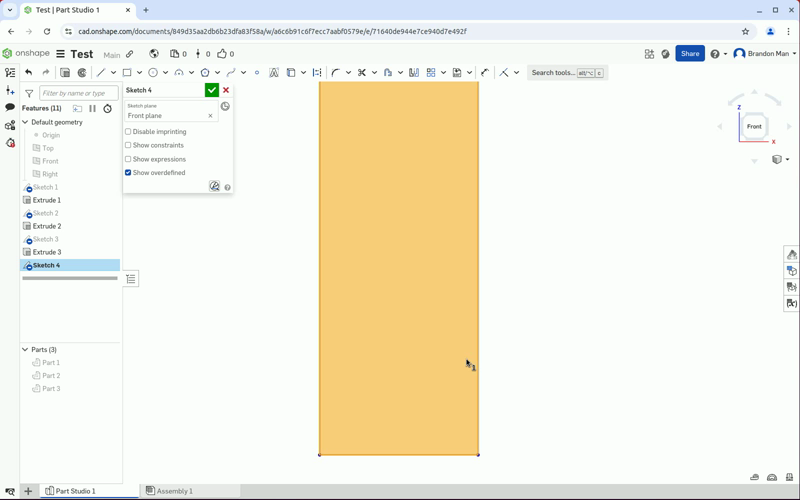
scroll(-6)
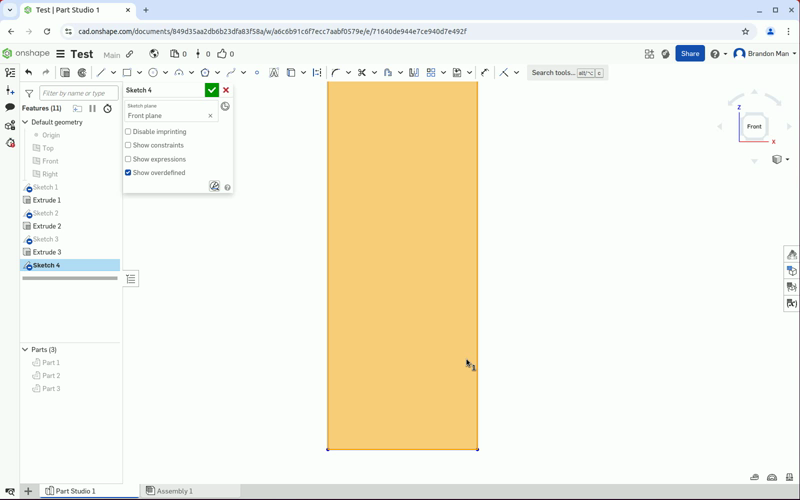
scroll(-6)
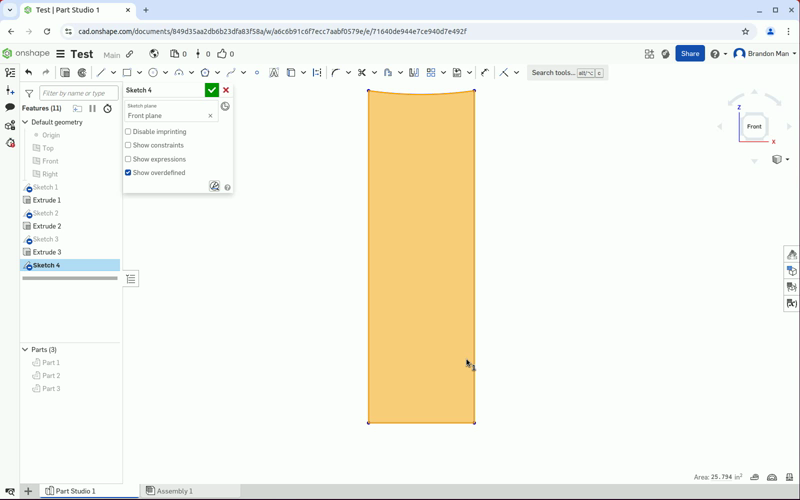
scroll(-6)
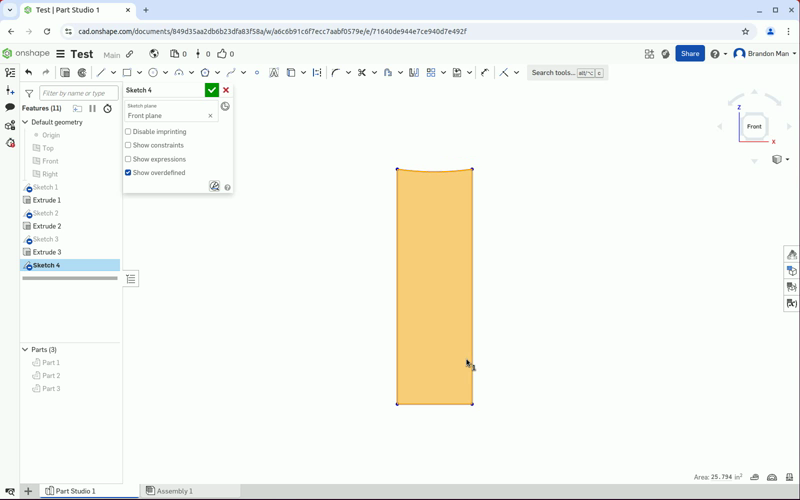
scroll(-6)
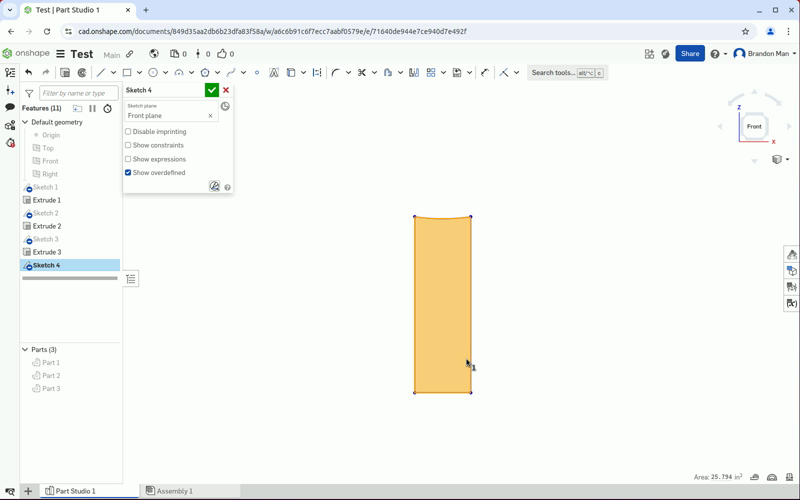
scroll(-6)
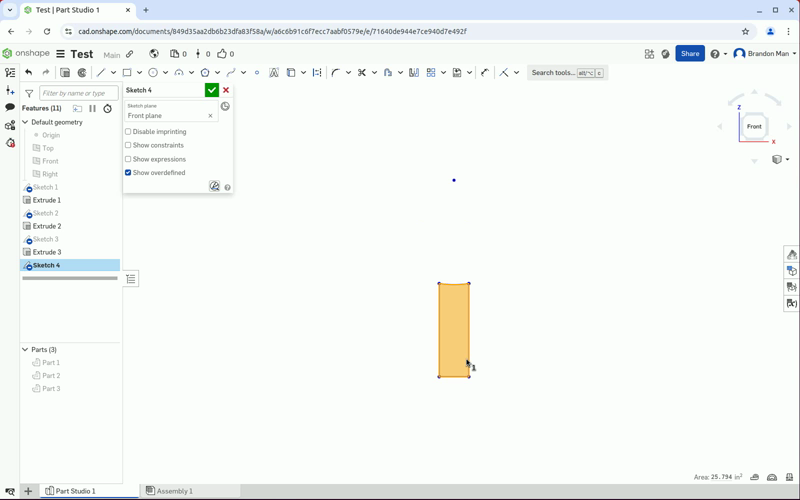
scroll(-6)
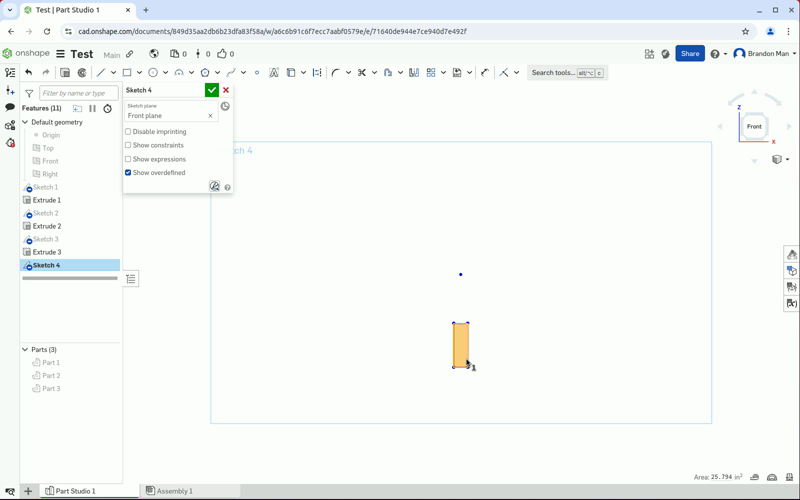
mouse_move(73, 352)
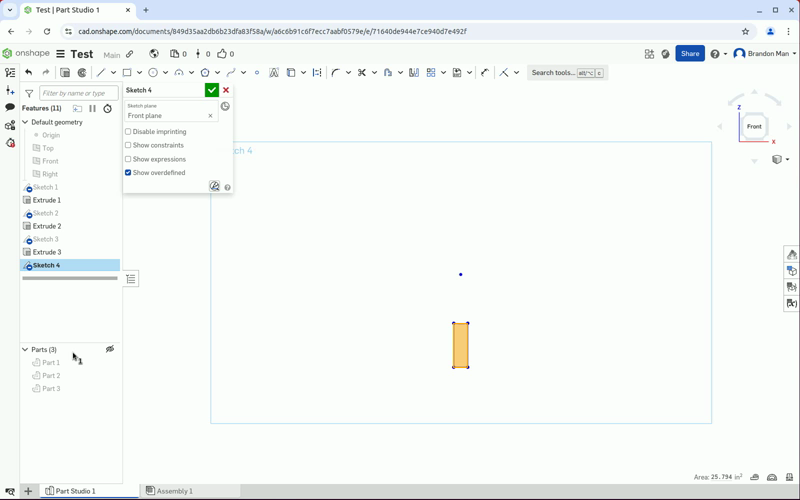
key(shift+y)
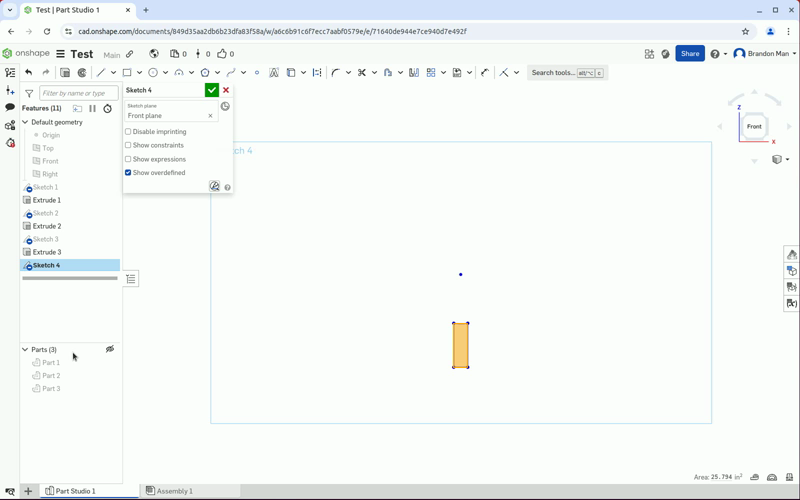
key(shift+e)
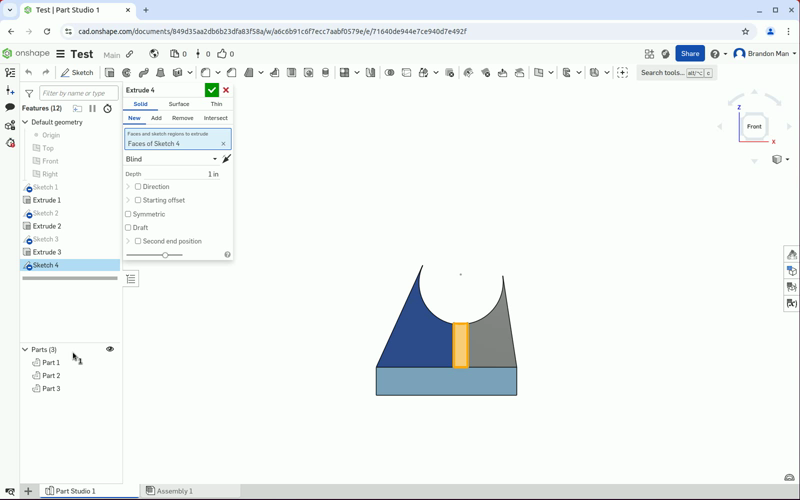
mouse_move(143, 106)
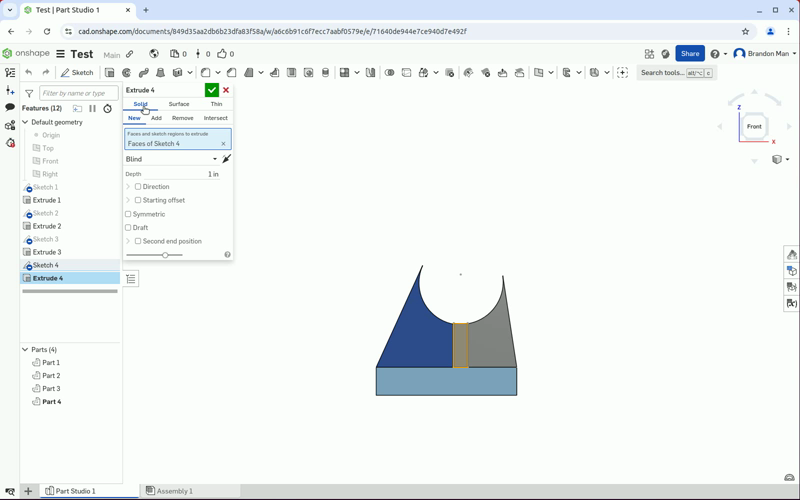
click(143, 106)
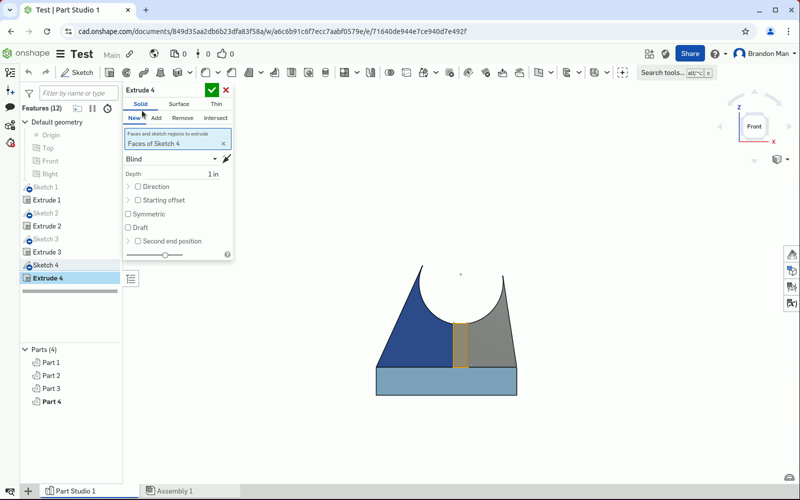
mouse_move(137, 120)
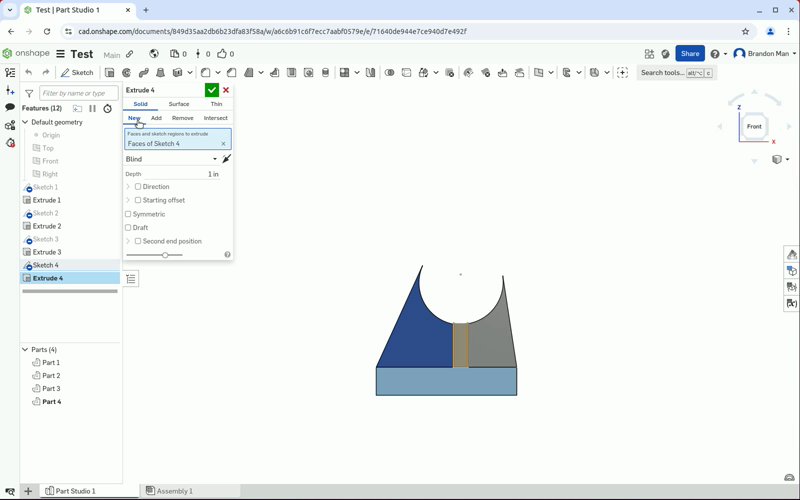
click(137, 120)
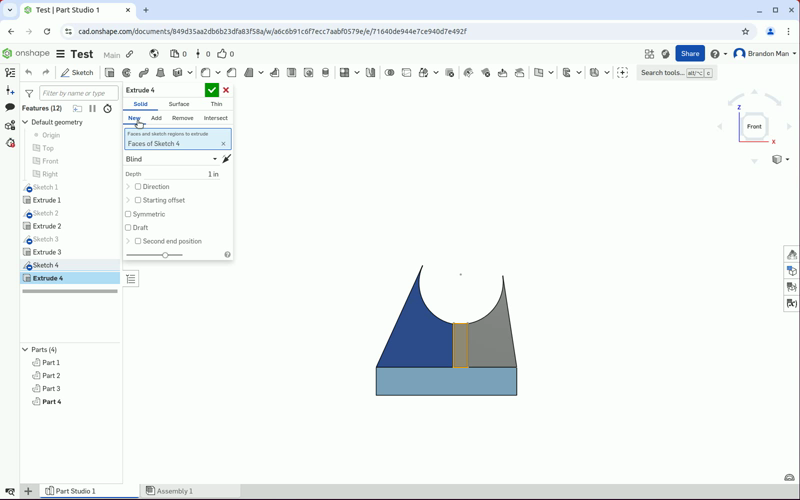
key(tab, 4)
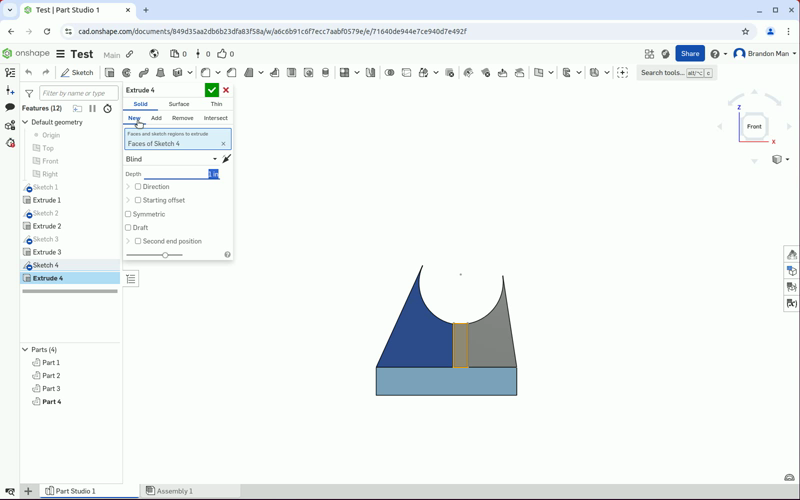
text(11.554)
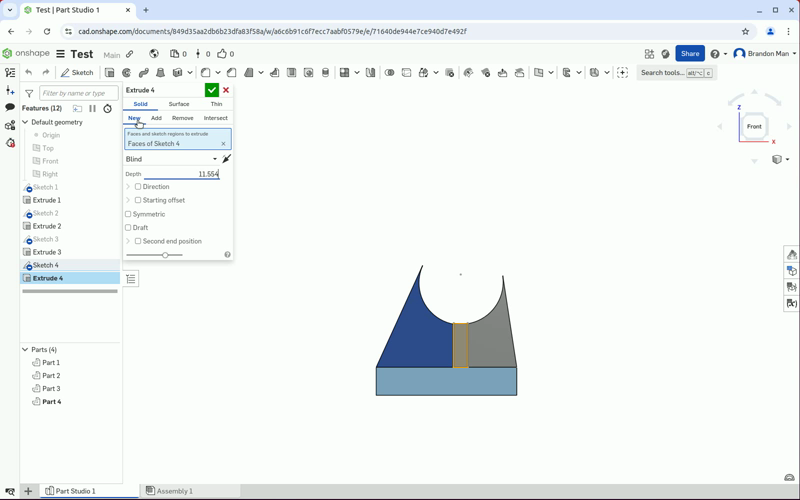
key(enter)
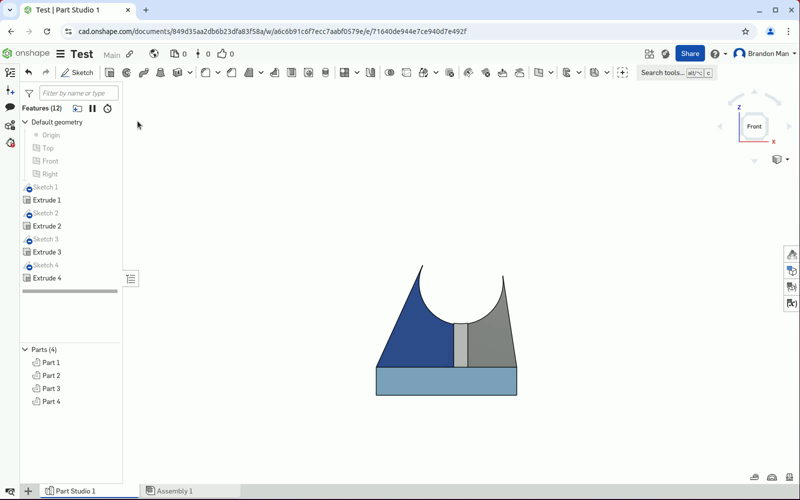
key(shift+h)
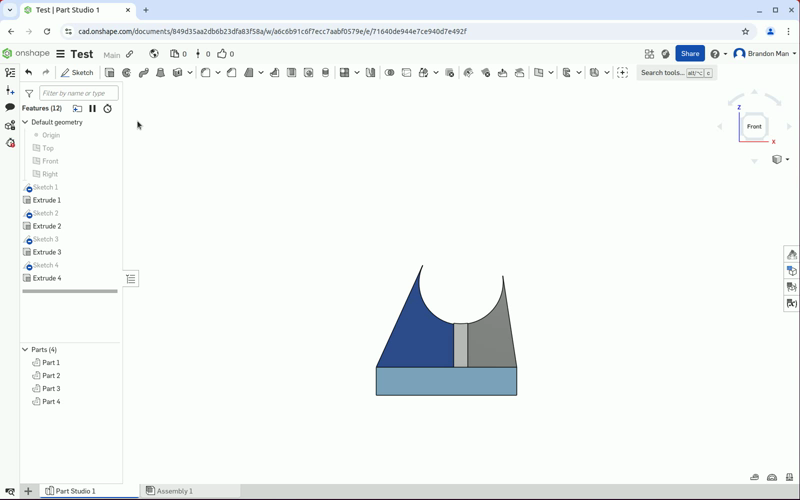
key(shift+h)
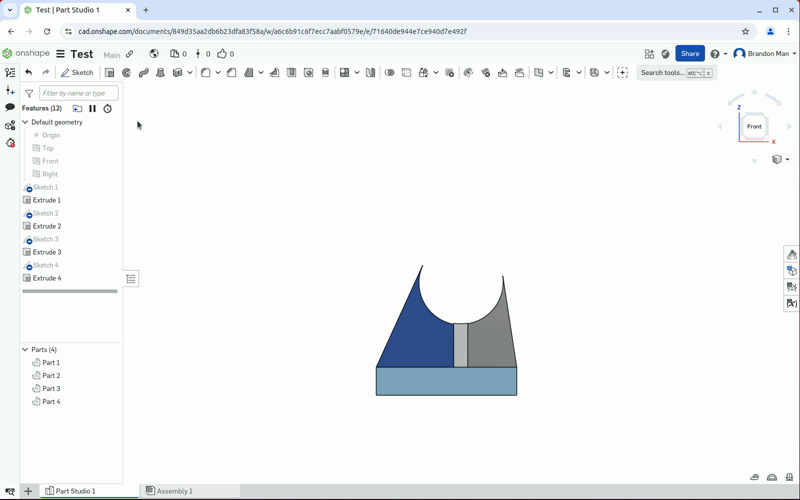
mouse_move(73, 189)
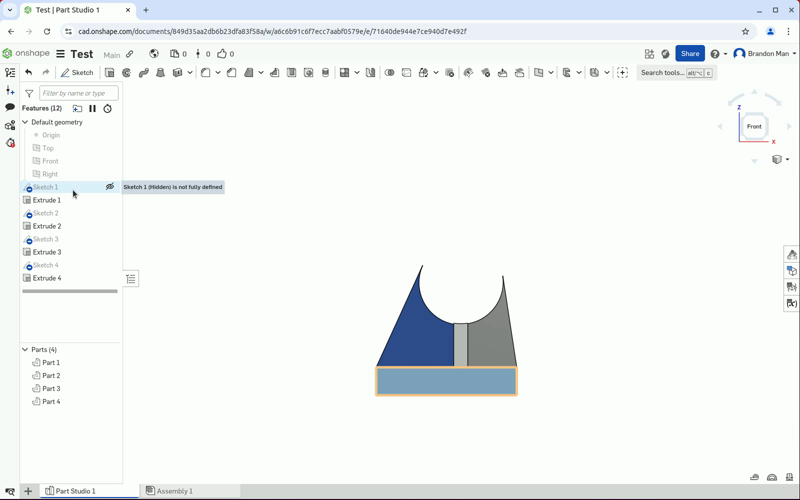
click(73, 189)
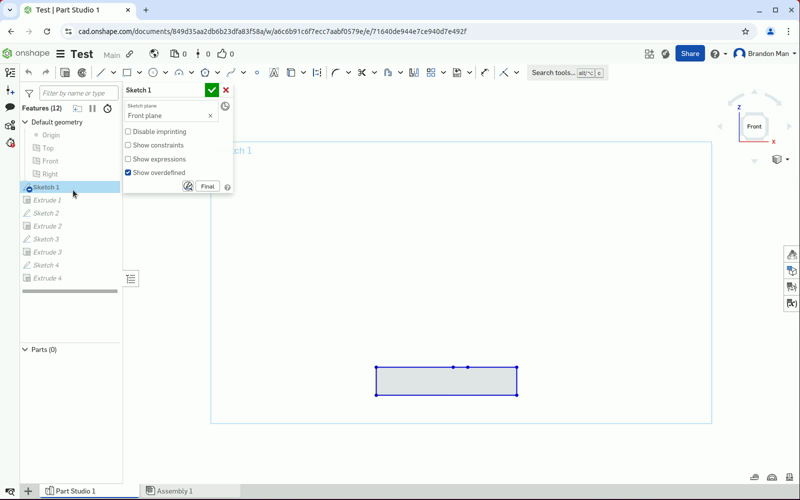
mouse_move(229, 92)
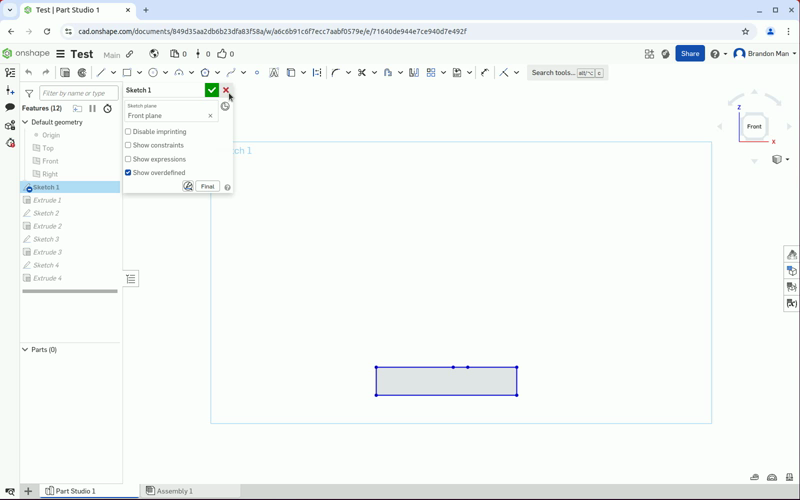
click(229, 92)
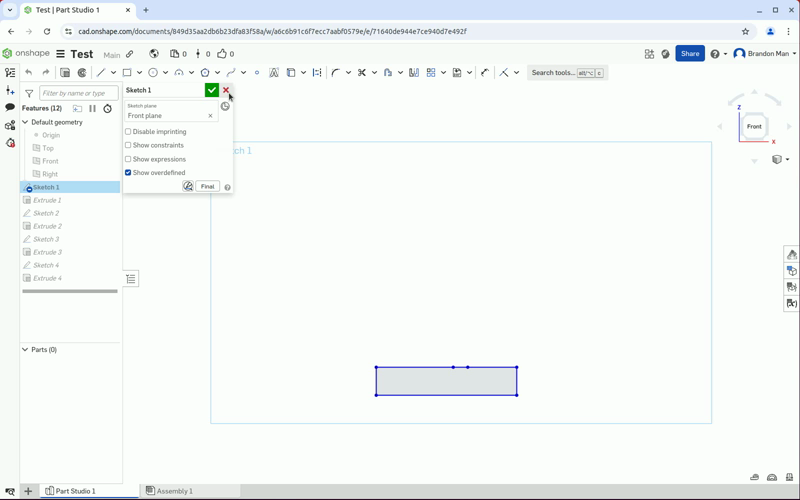
key(shift+s)
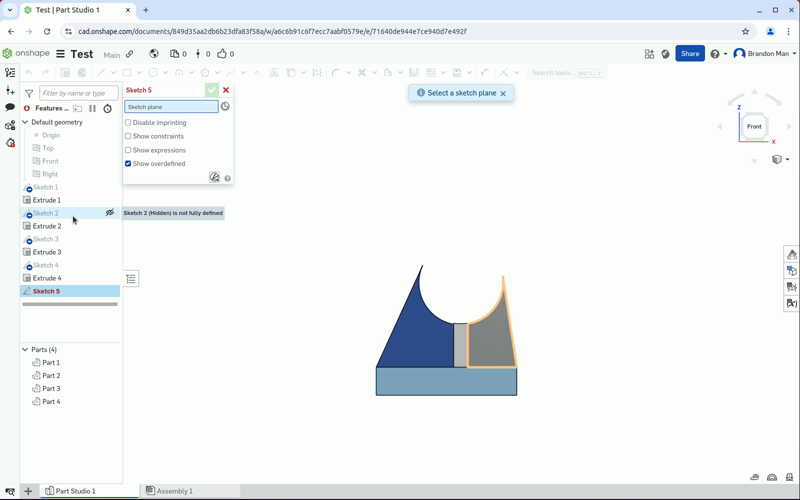
scroll(3)
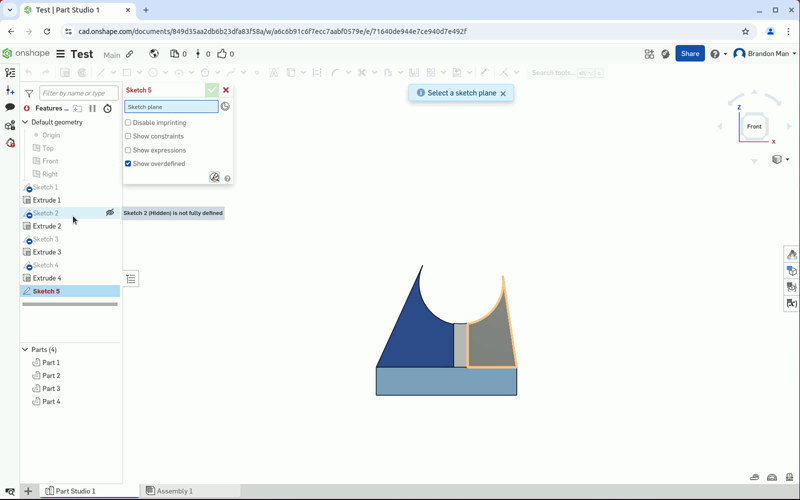
mouse_move(73, 163)
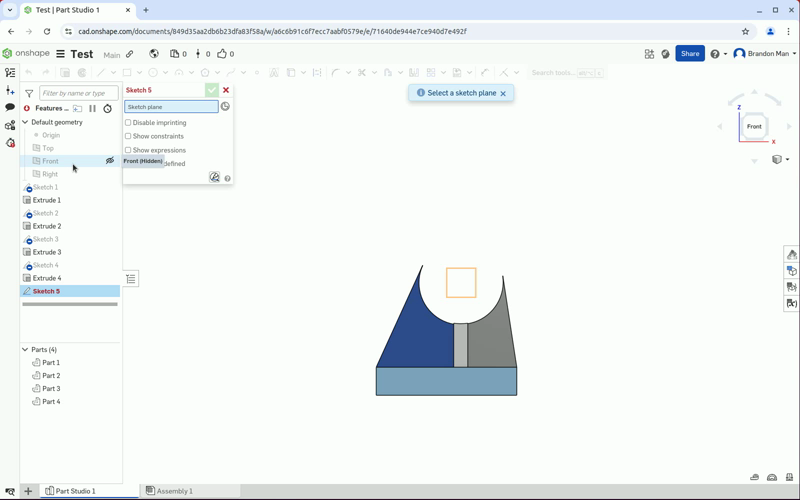
click(73, 163)
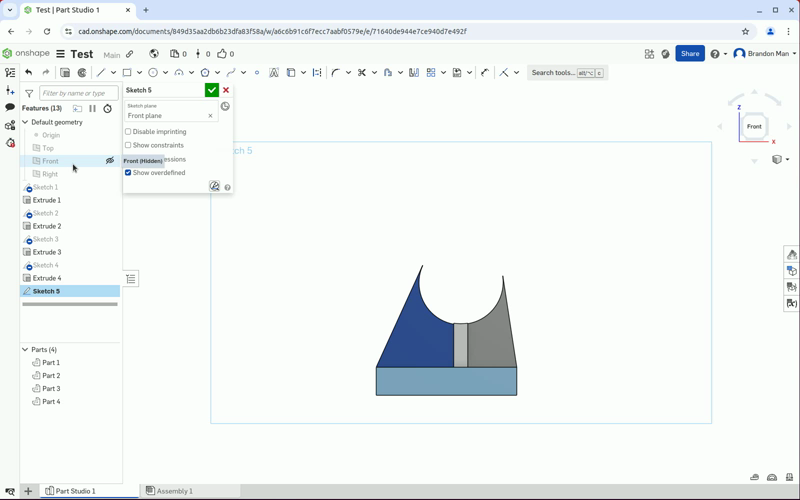
mouse_move(73, 352)
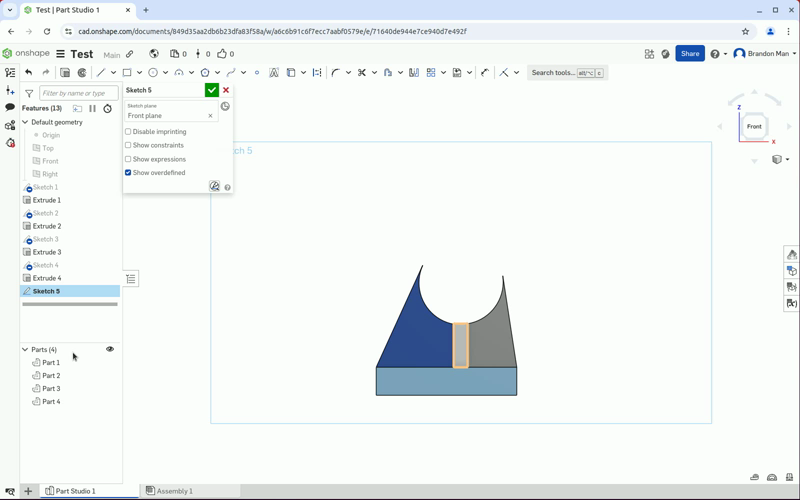
key(y)
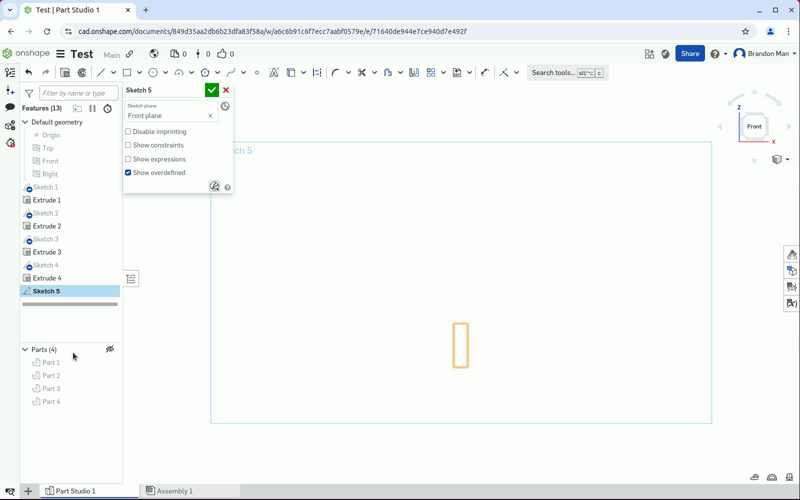
key(c)
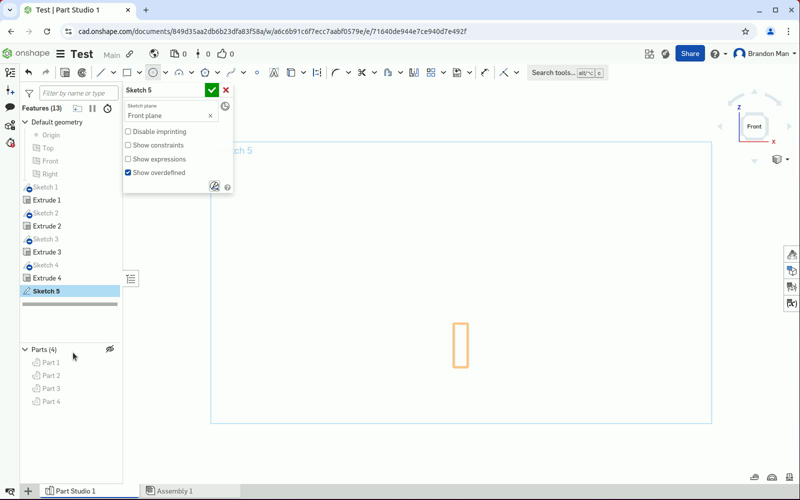
key_down(shift)
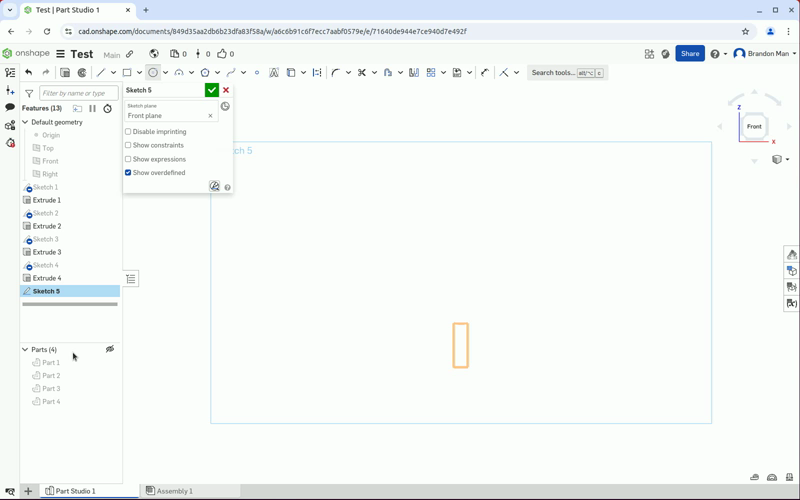
mouse_move(461, 282)
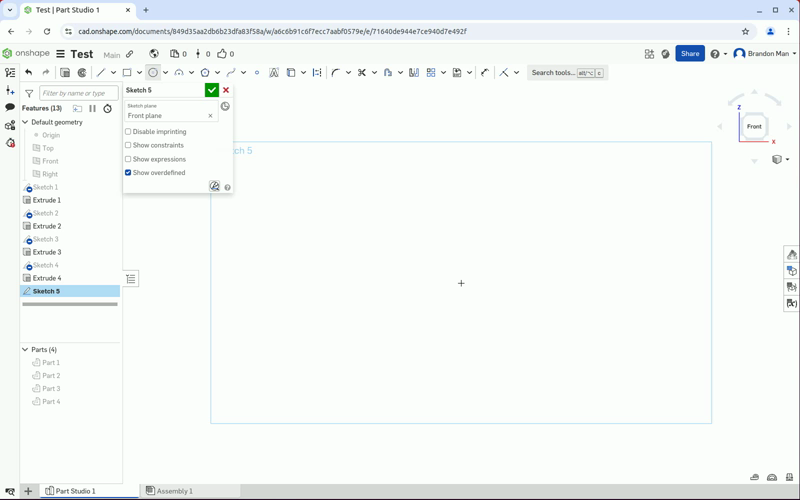
click(461, 282)
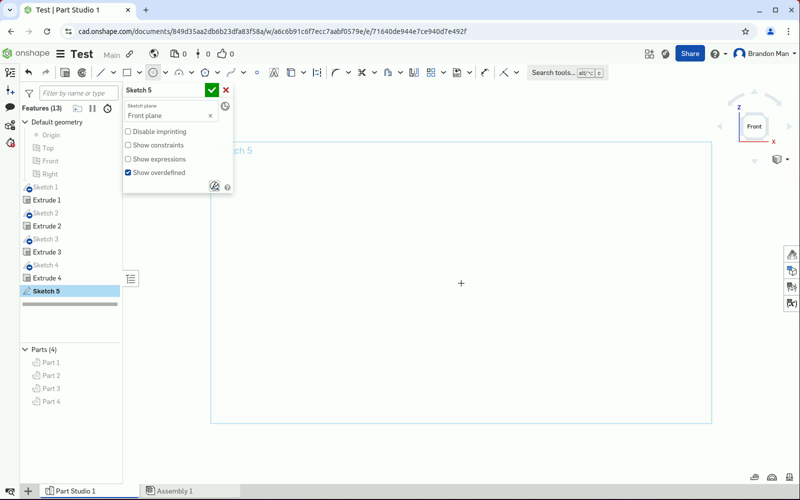
key_up(shift)
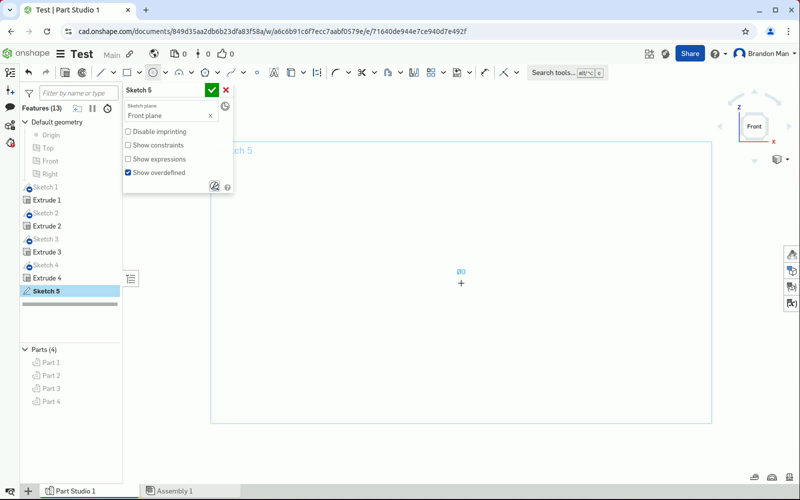
mouse_move(503, 282)
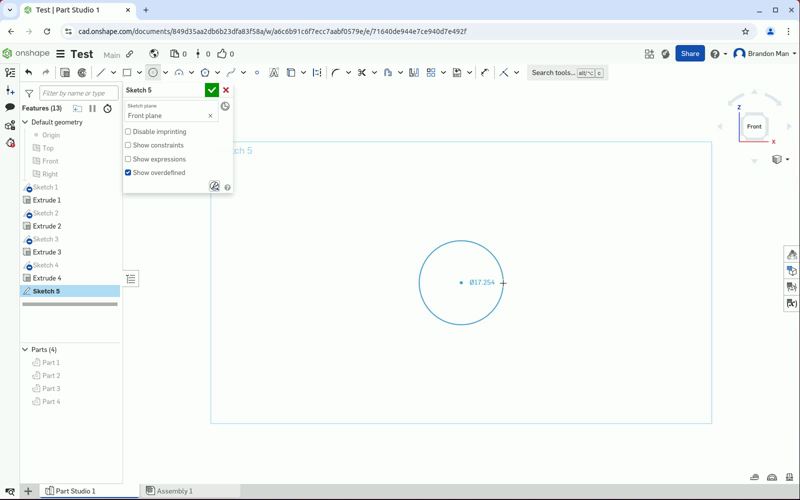
click(503, 282)
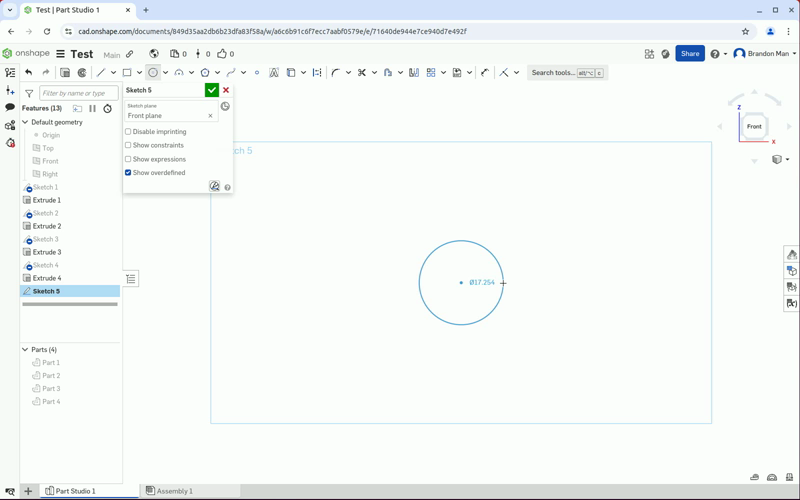
key(esc)
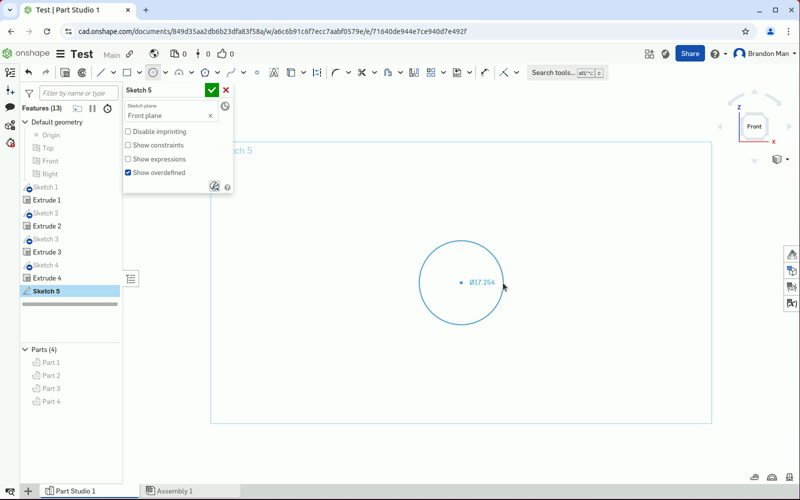
key(c)
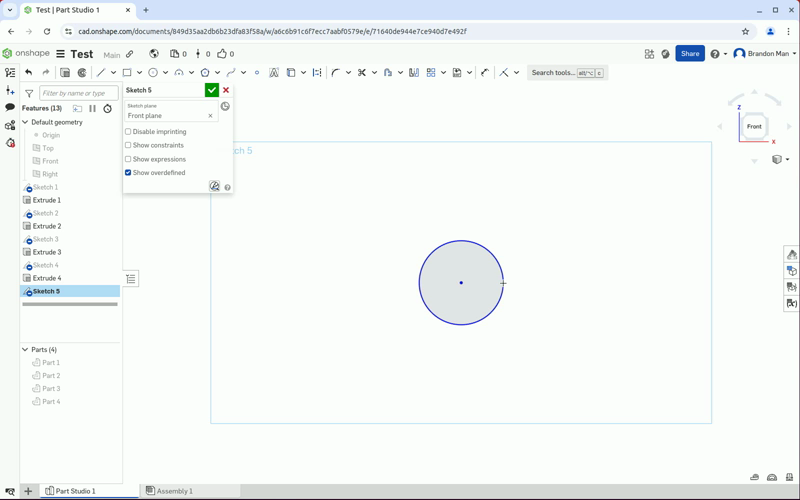
key_down(shift)
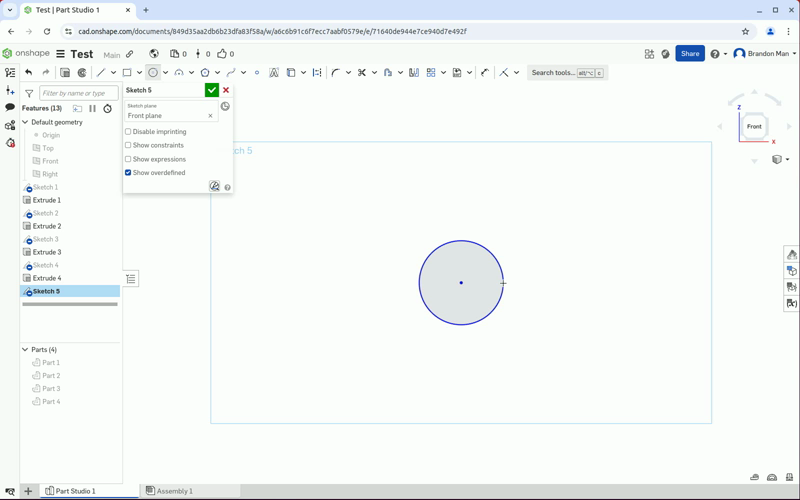
mouse_move(461, 282)
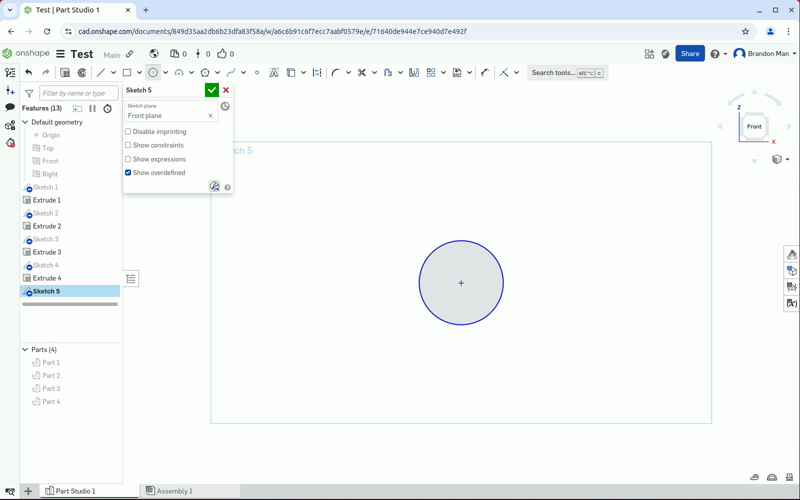
click(461, 282)
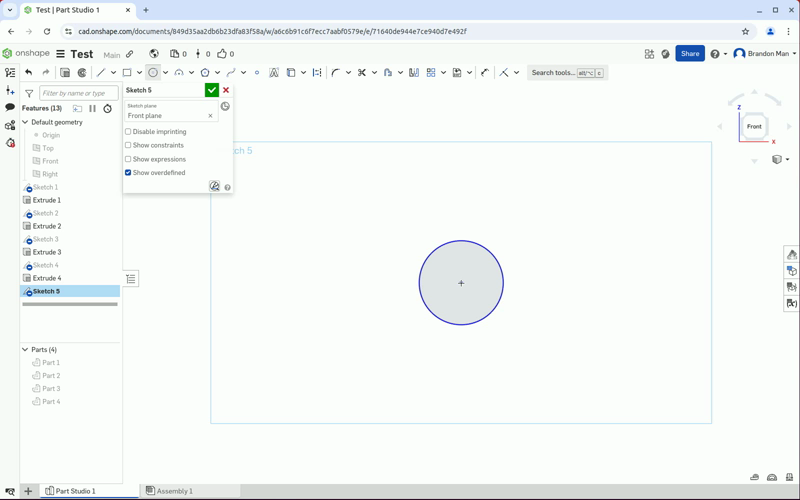
key_up(shift)
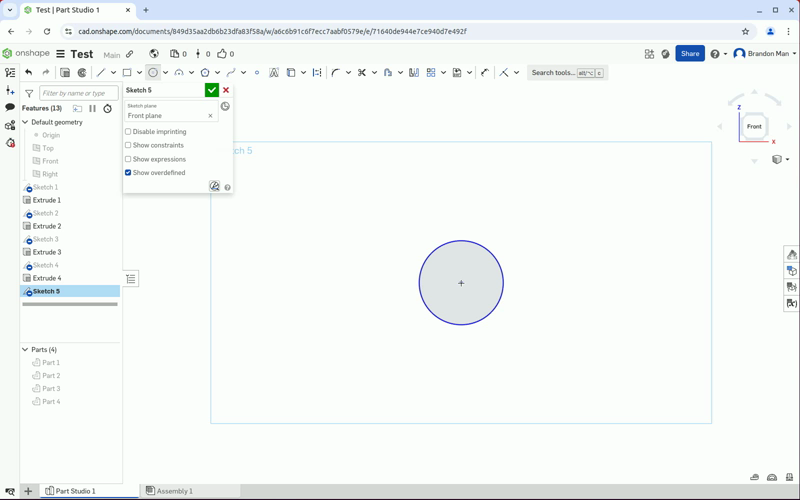
mouse_move(493, 282)
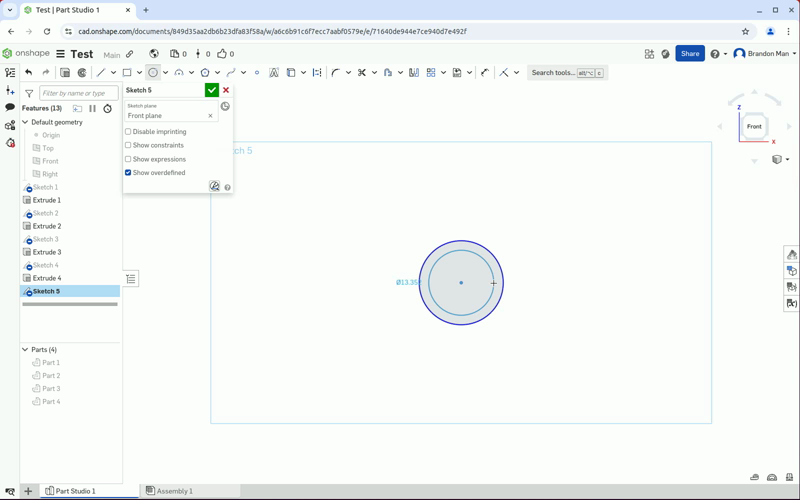
click(493, 282)
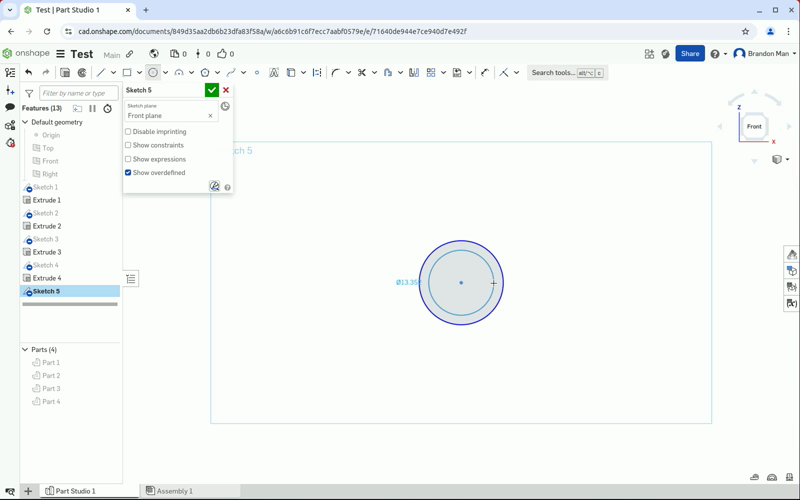
key(esc)
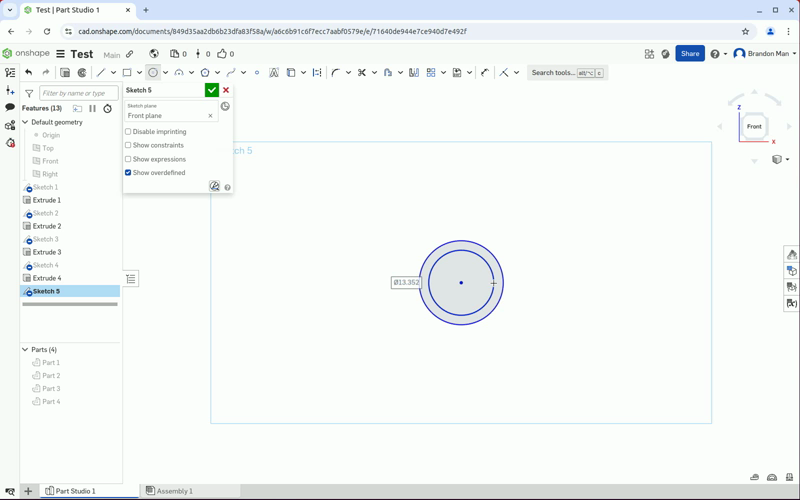
mouse_move(487, 304)
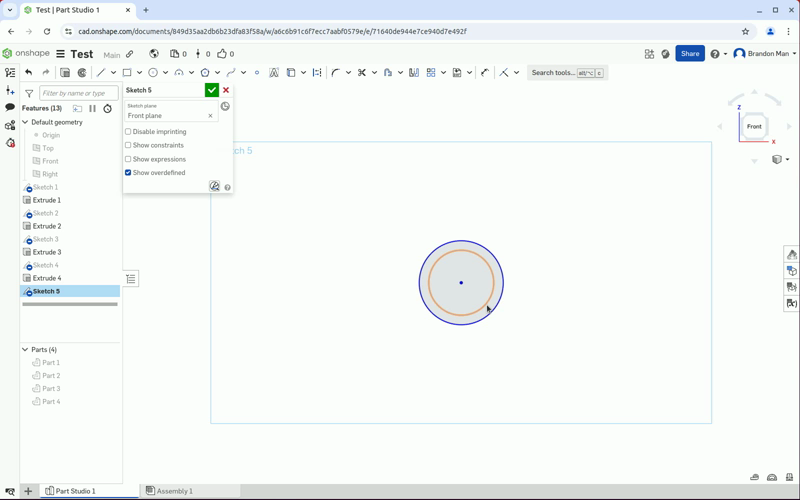
click(487, 304)
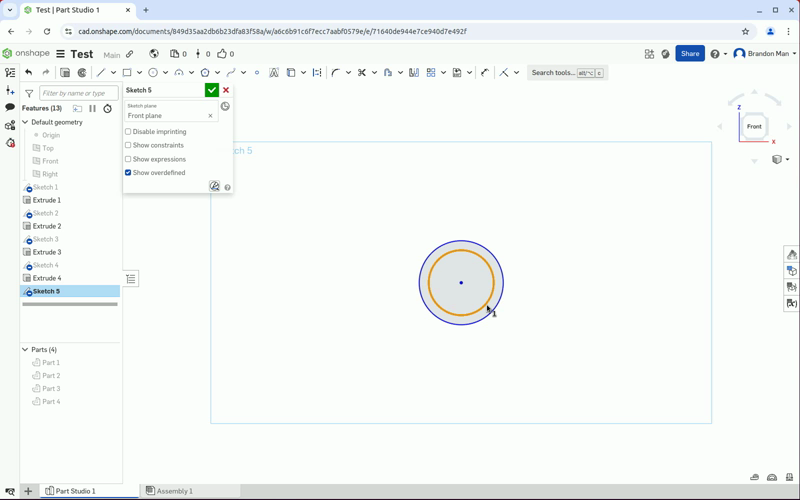
mouse_move(73, 352)
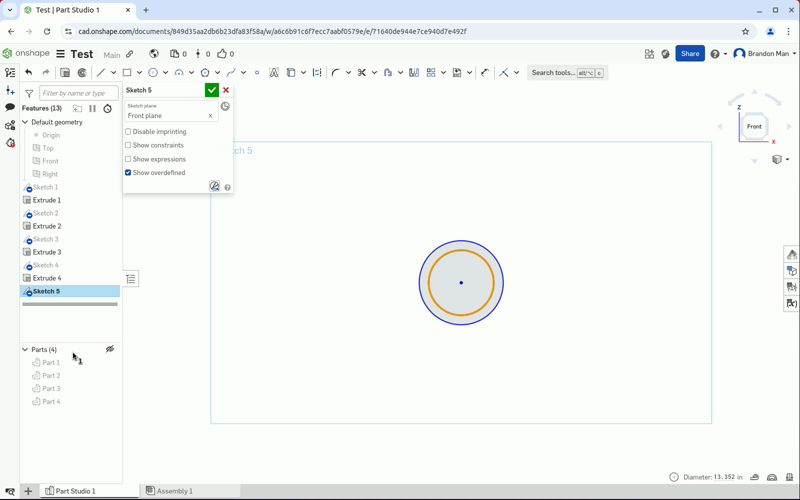
key(shift+y)
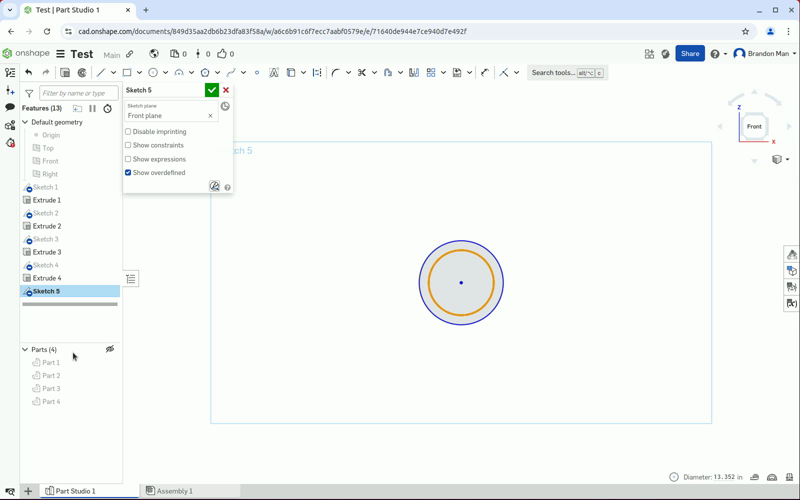
key(shift+e)
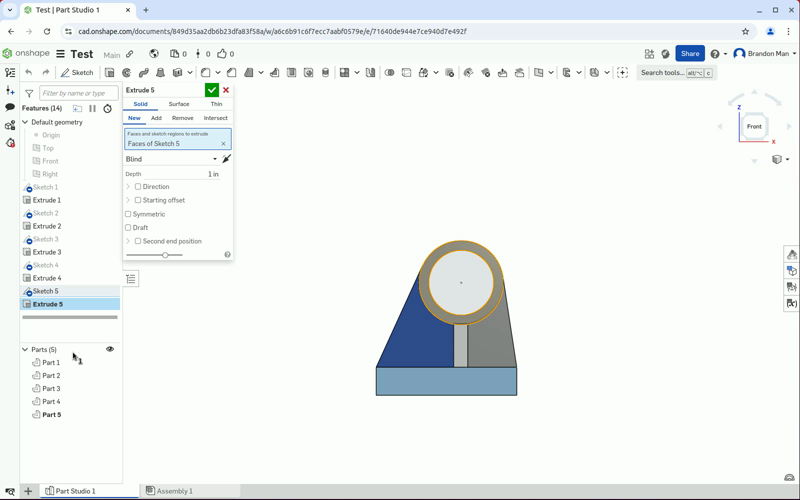
mouse_move(143, 106)
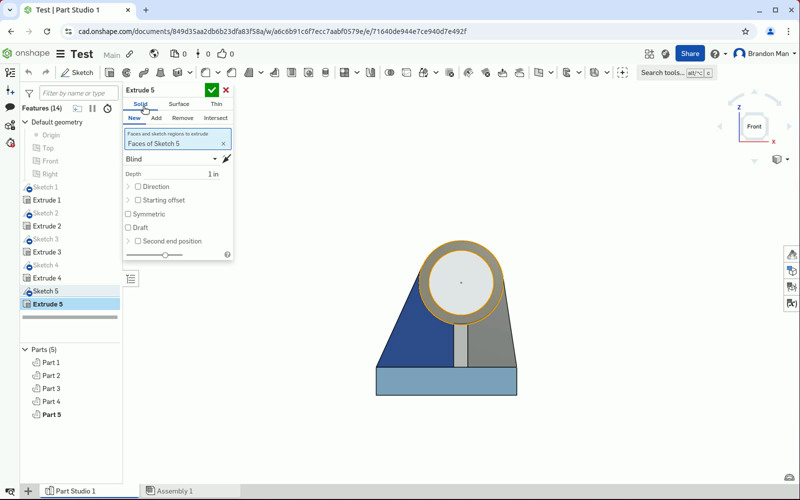
click(143, 106)
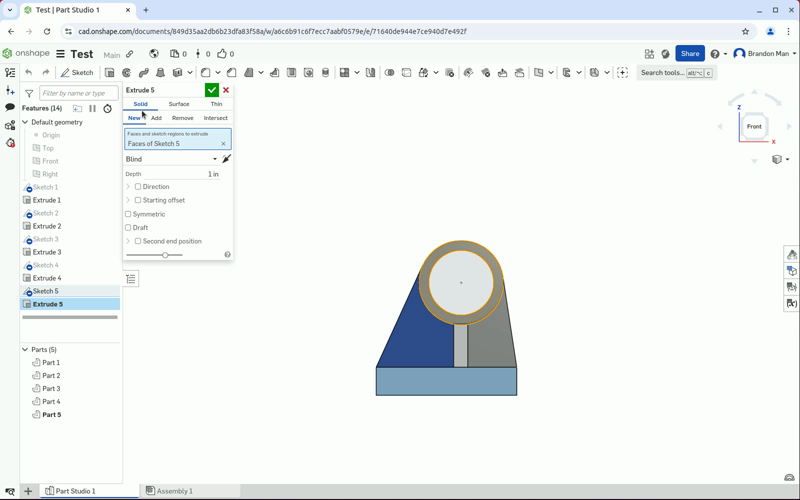
mouse_move(137, 120)
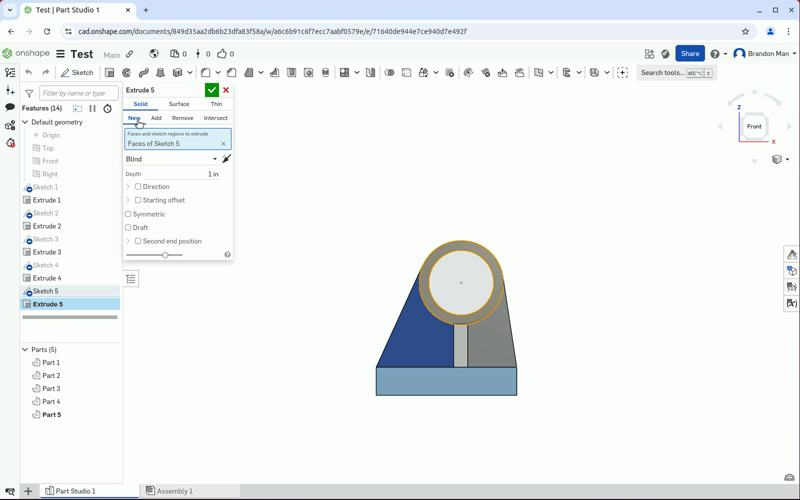
click(137, 120)
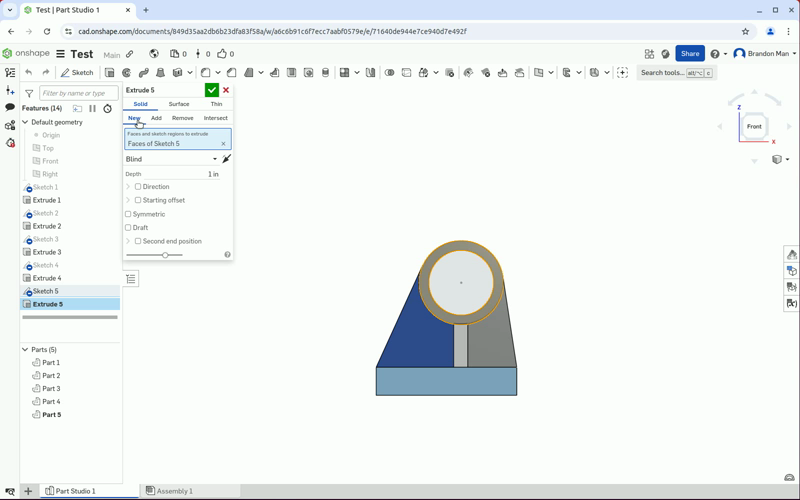
key(tab, 4)
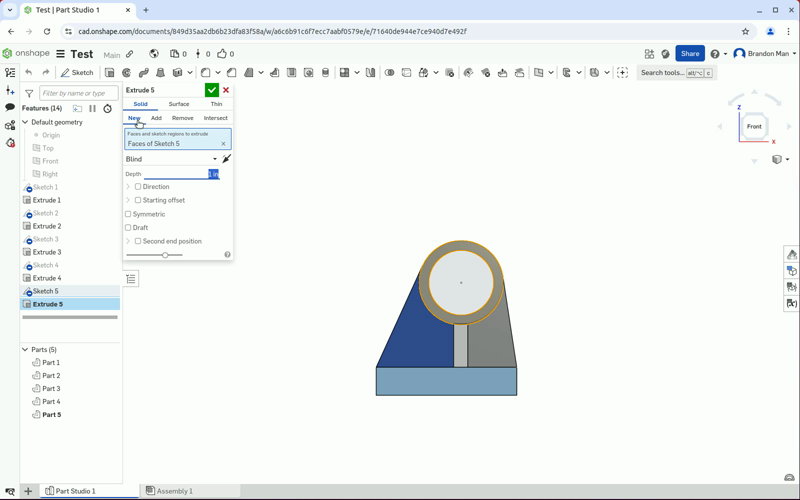
text(14.443)
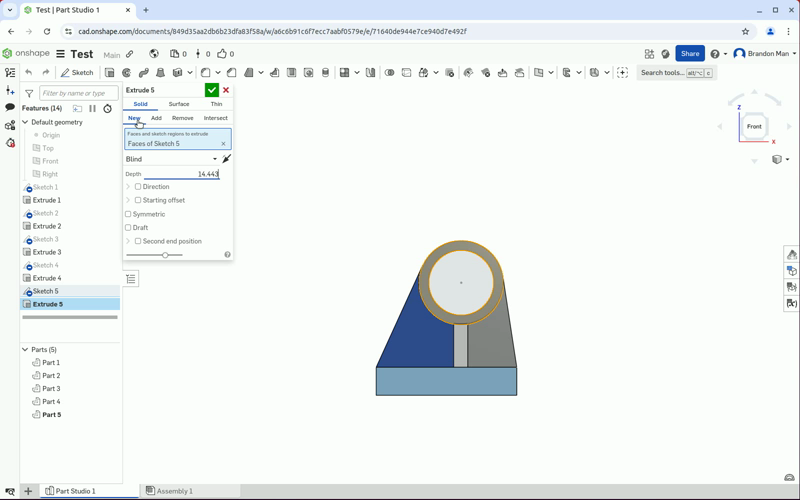
key(enter)
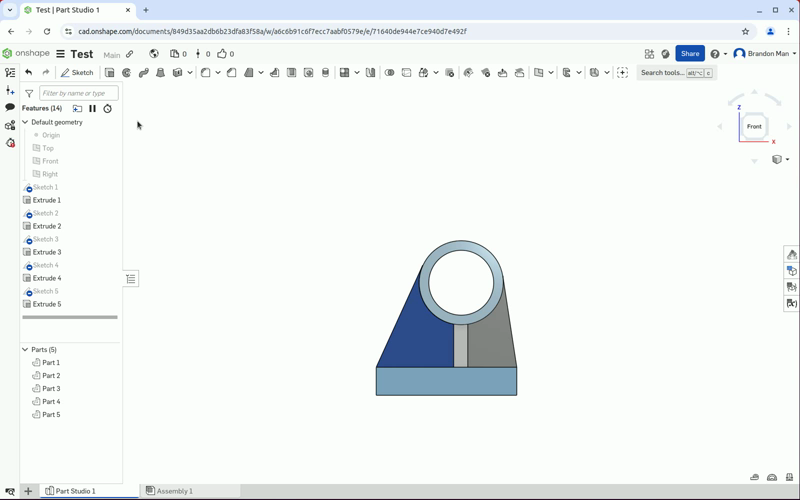
key(shift+h)
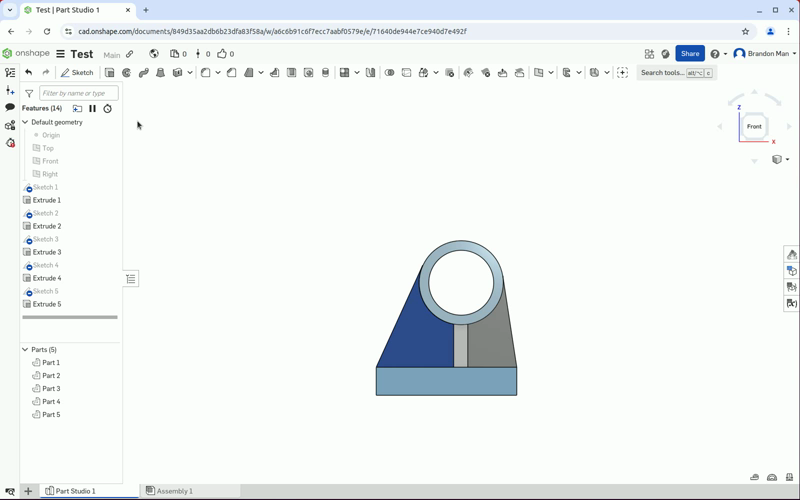
key(shift+h)
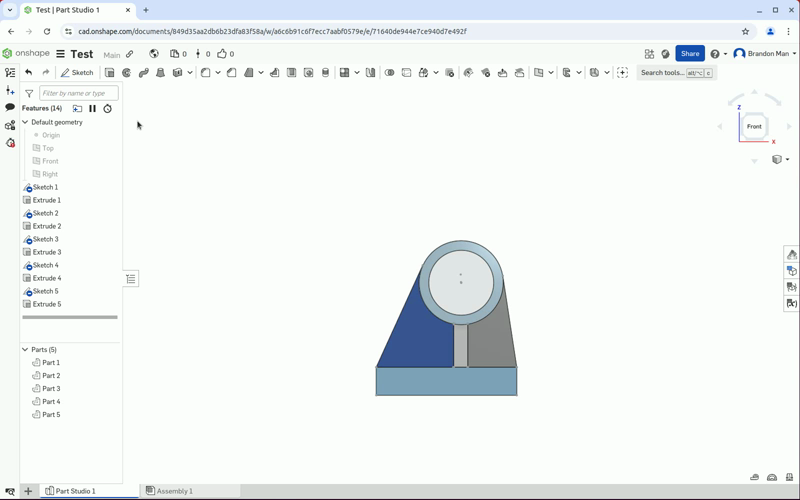
key(shift+7)
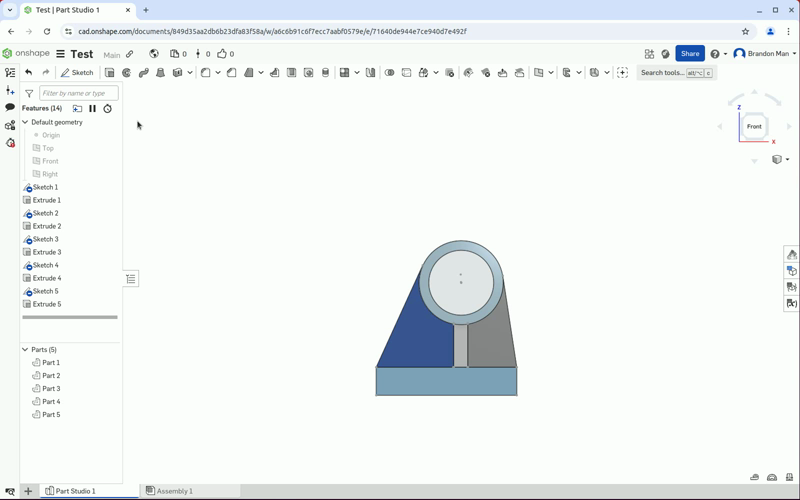
key(left, 2)
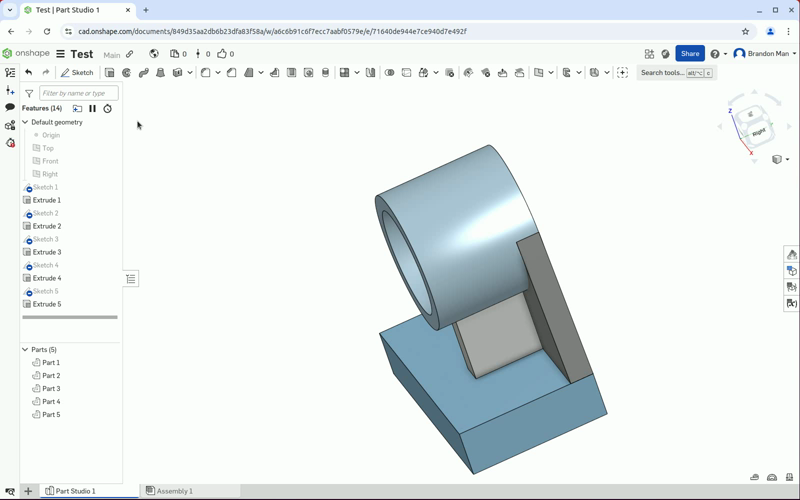
key(down, 2)
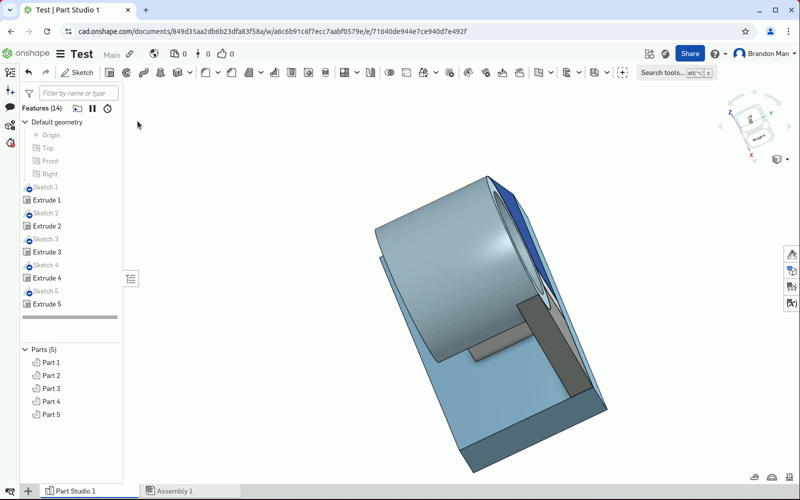
key(up, 2)
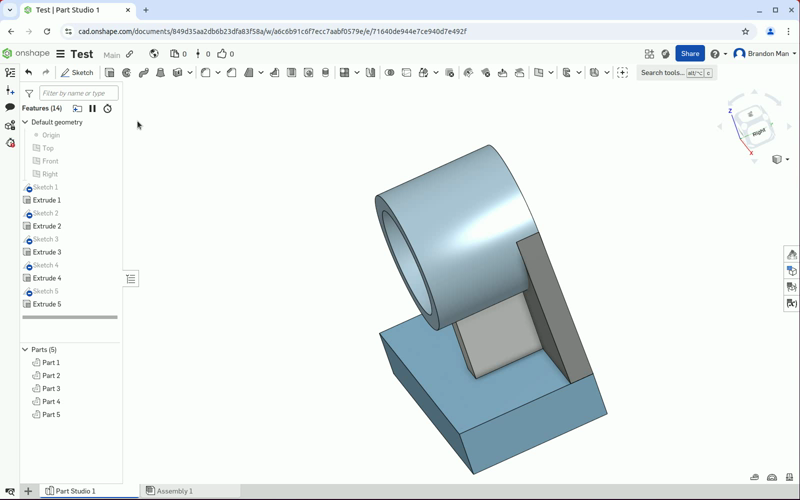
key(right, 2)
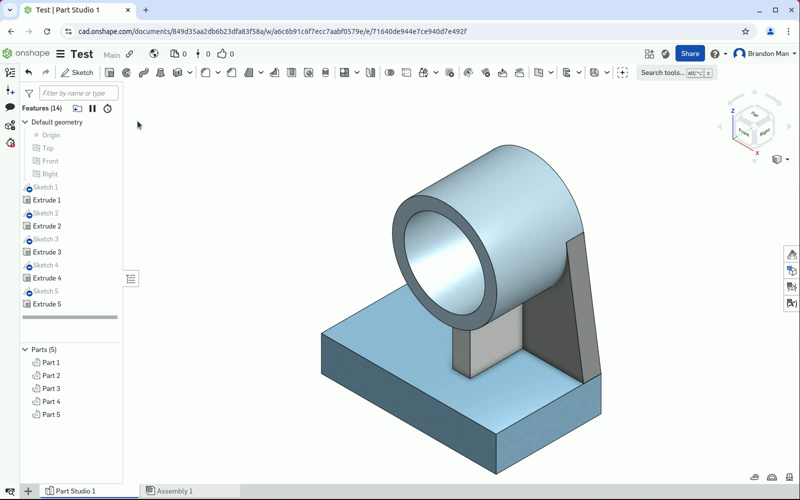
mouse_move(73, 189)
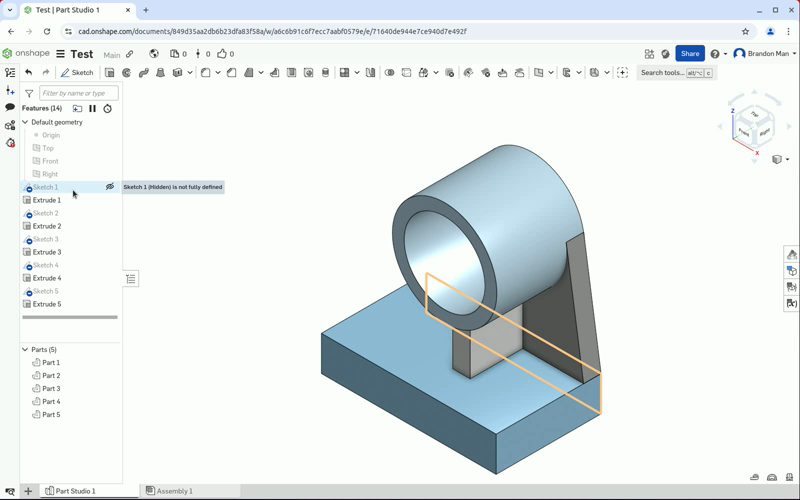
click(73, 189)